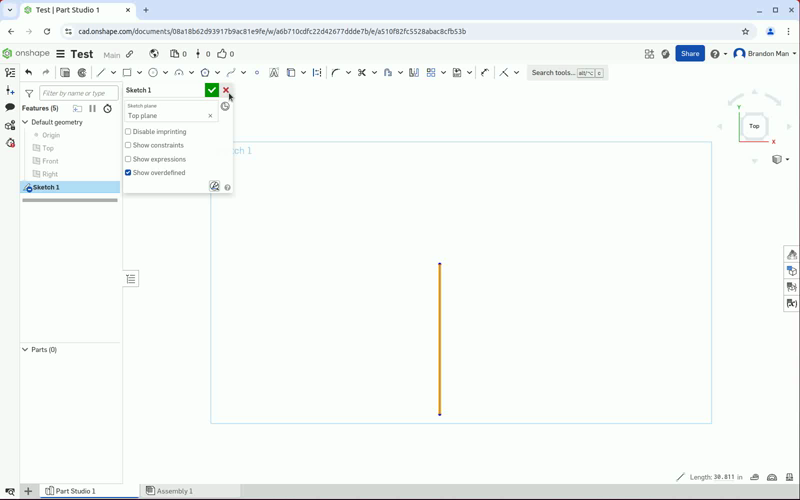
key(shift+h)
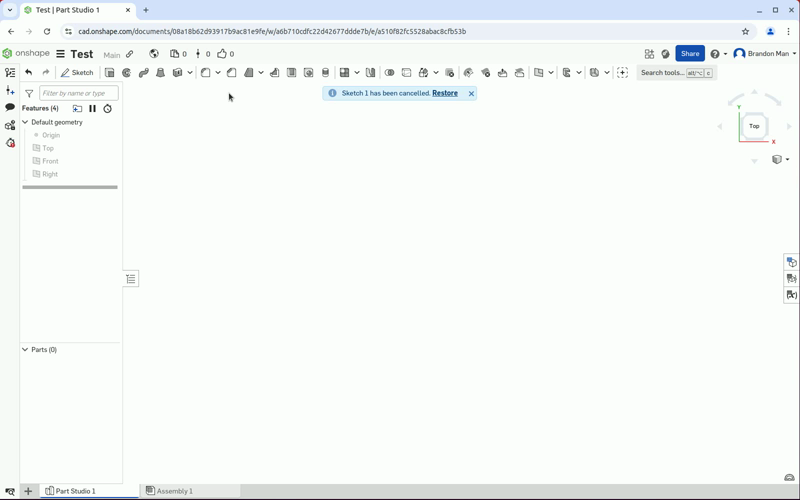
mouse_move(73, 352)
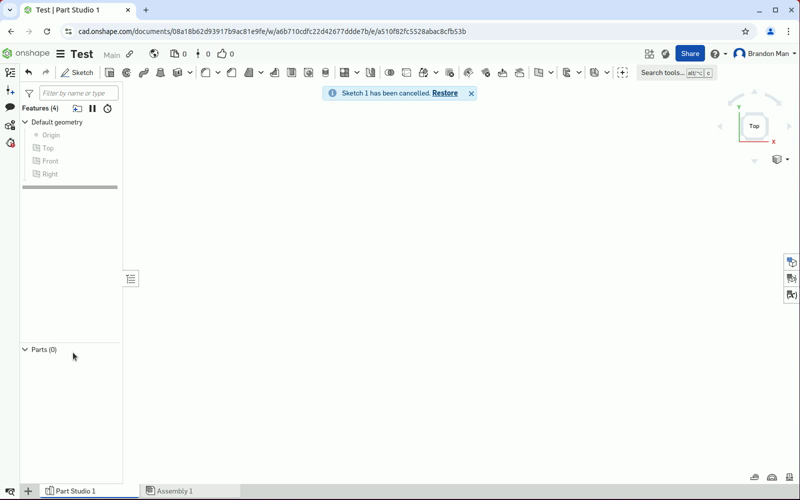
key(y)
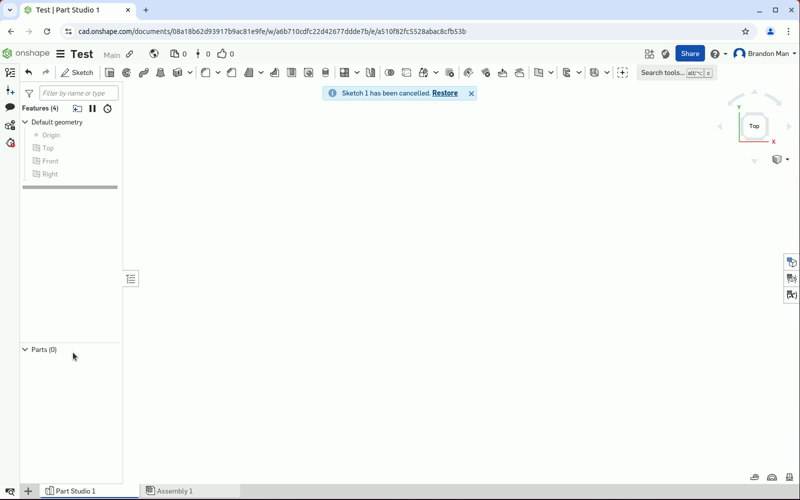
key(shift+p)
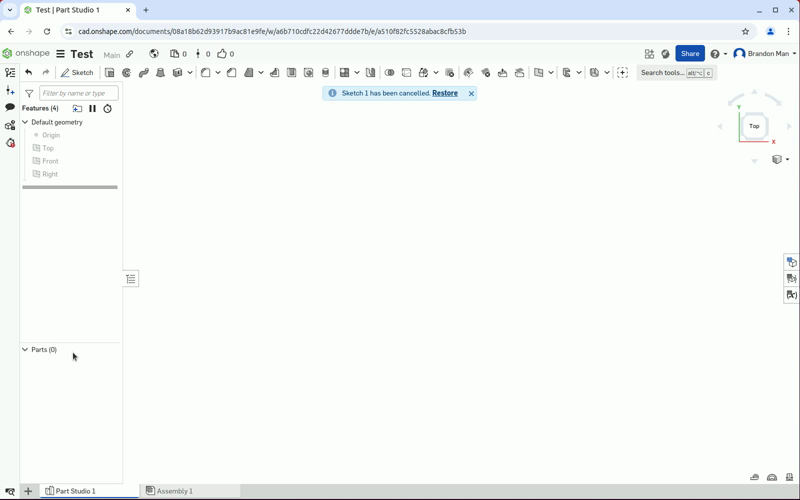
key(space)
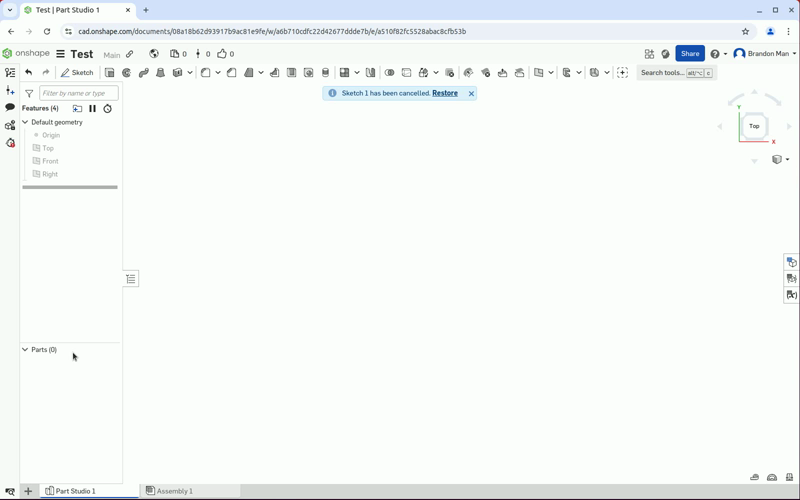
key_down(shift)
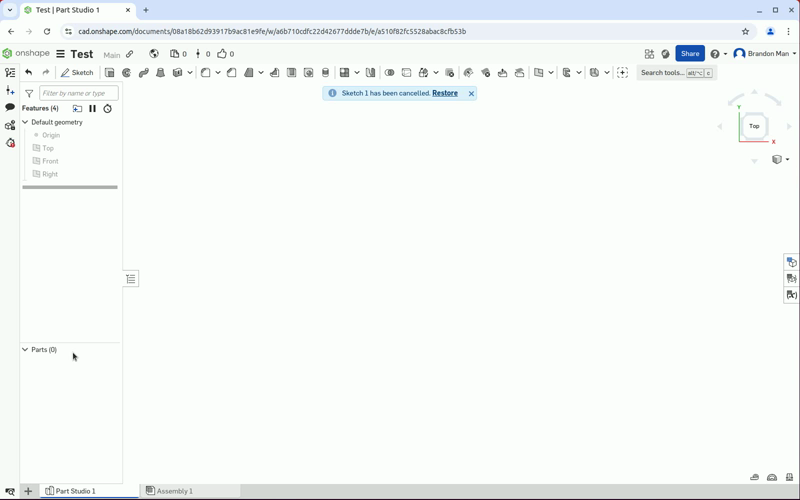
key(up)
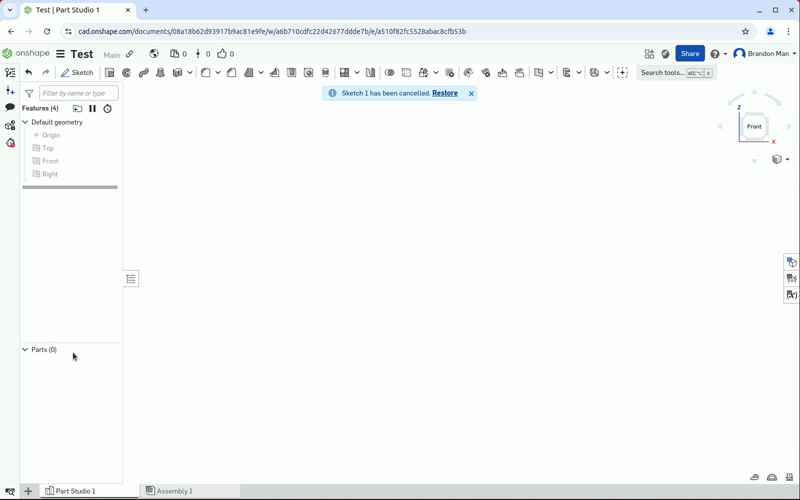
key_up(shift)
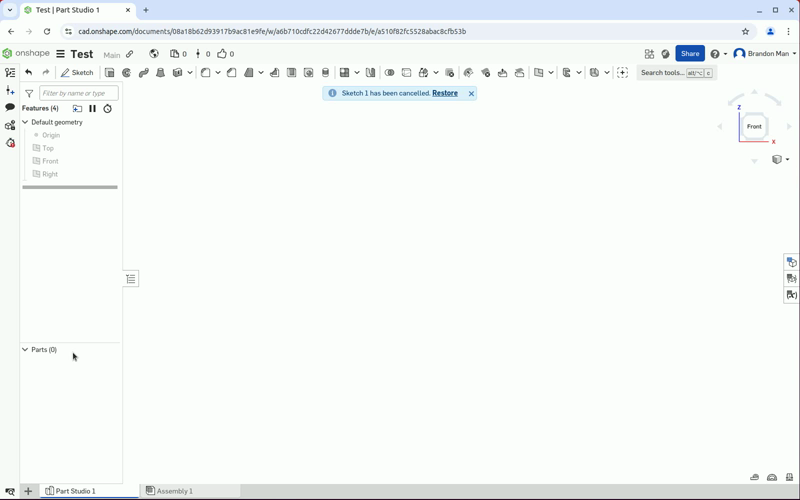
mouse_move(73, 352)
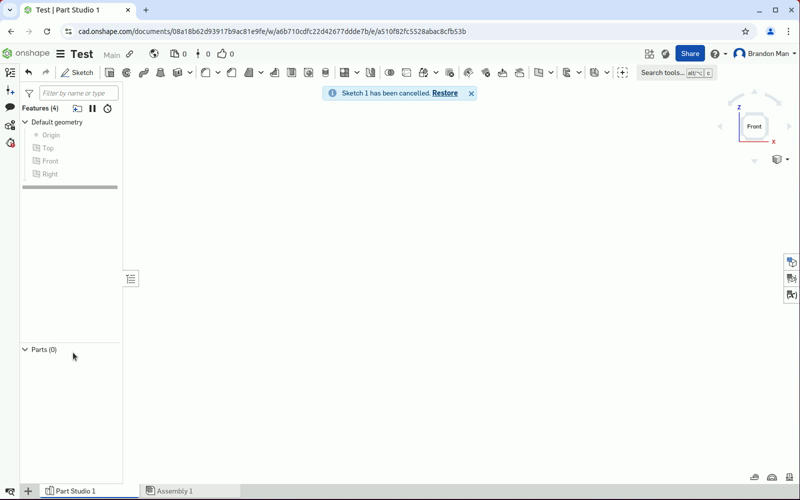
key(shift+y)
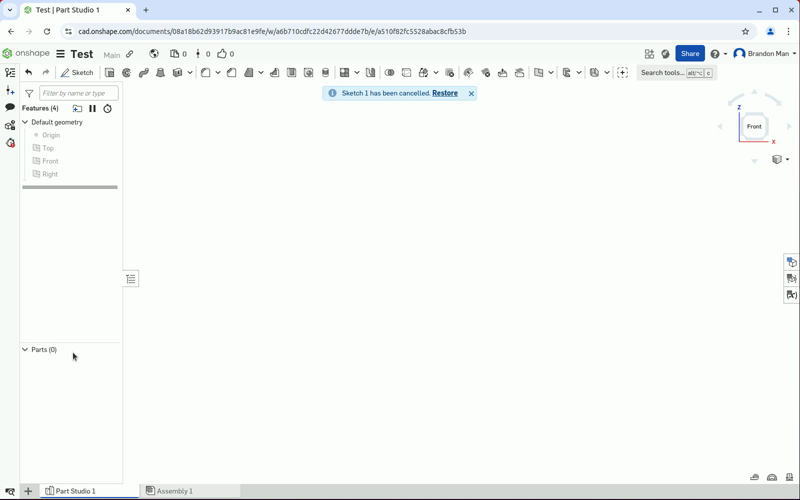
key(shift+s)
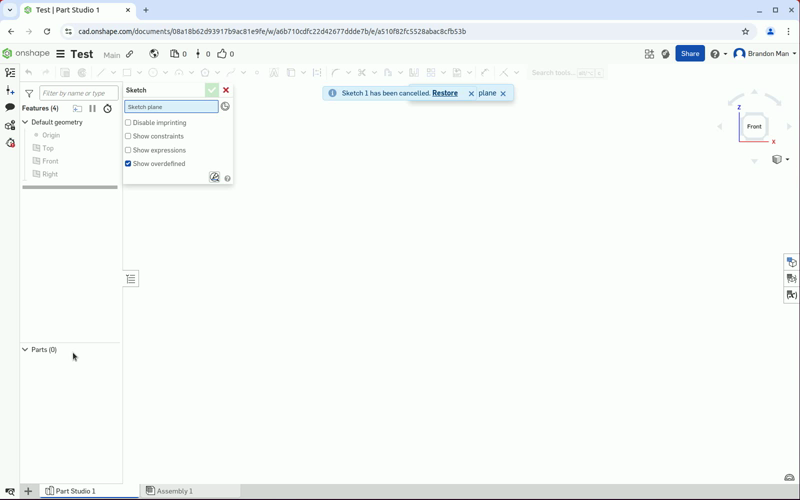
mouse_move(73, 163)
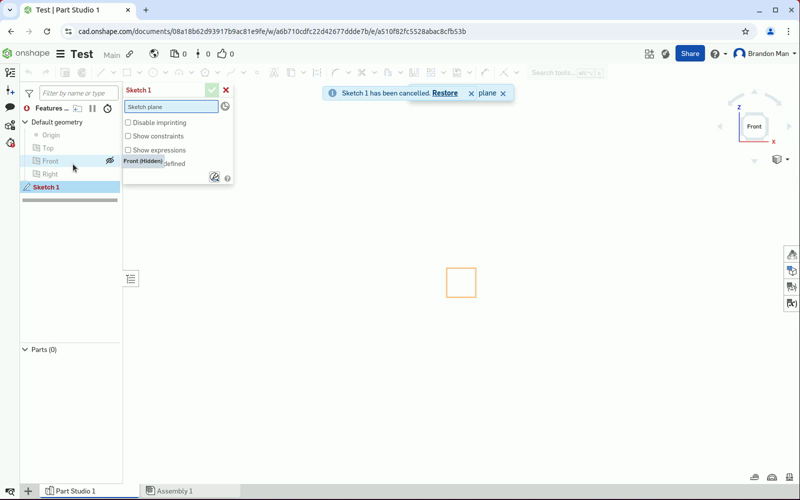
click(73, 163)
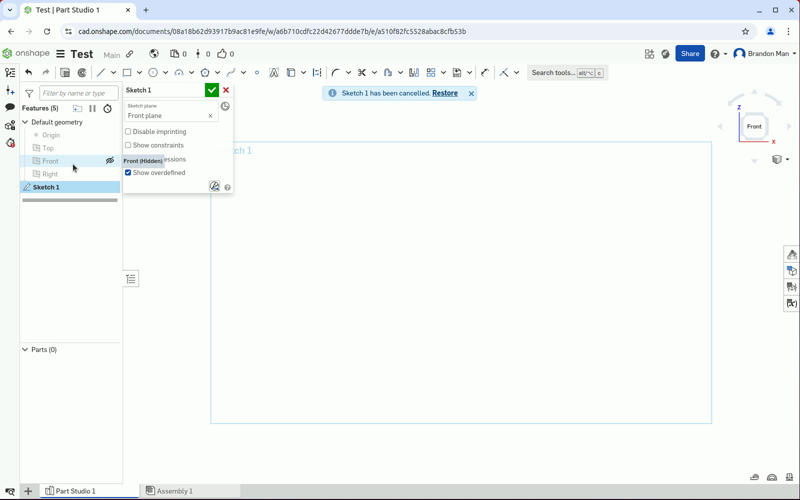
mouse_move(73, 352)
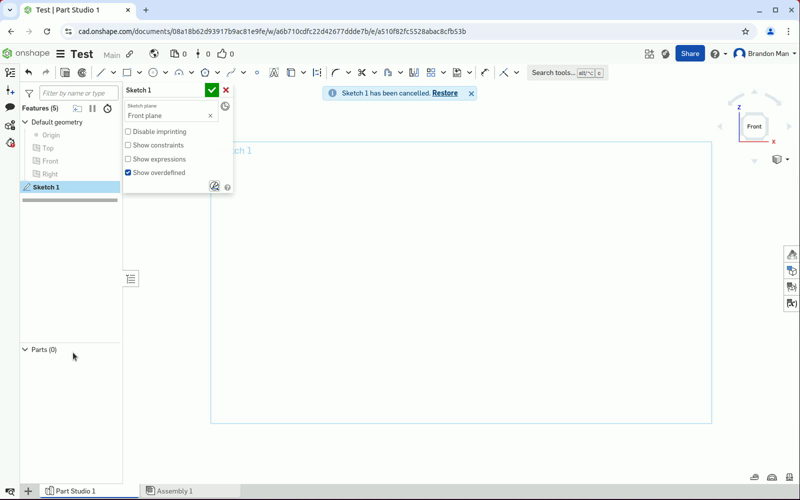
key(y)
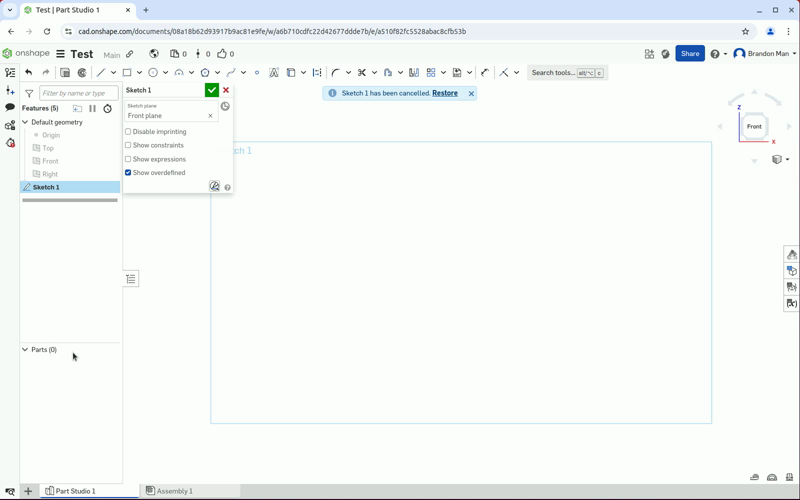
key(l)
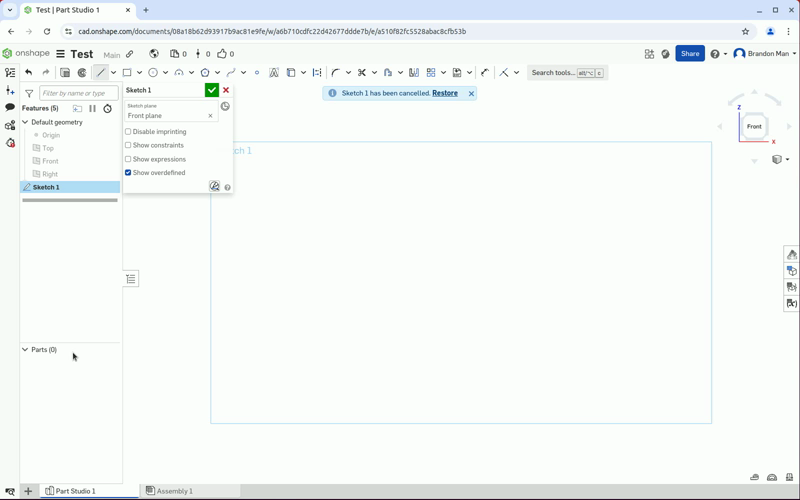
key_down(shift)
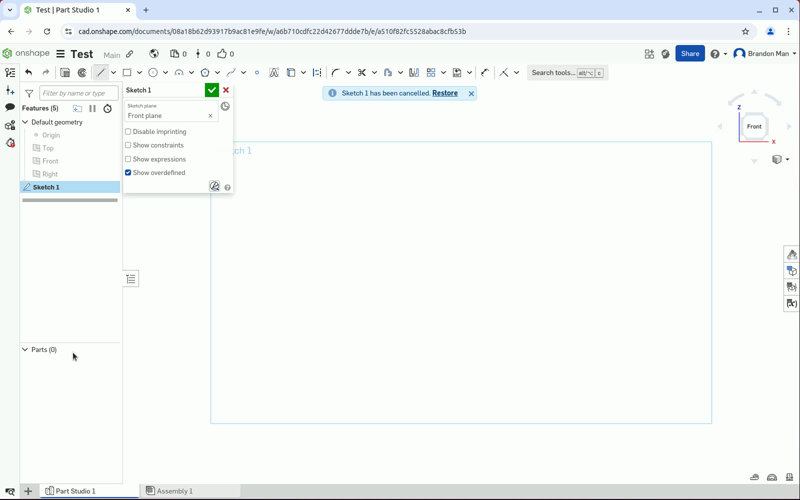
mouse_move(348, 272)
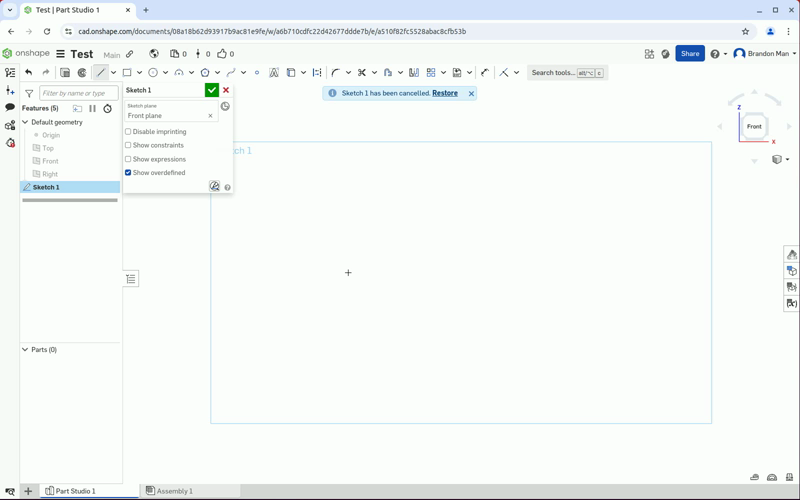
click(348, 272)
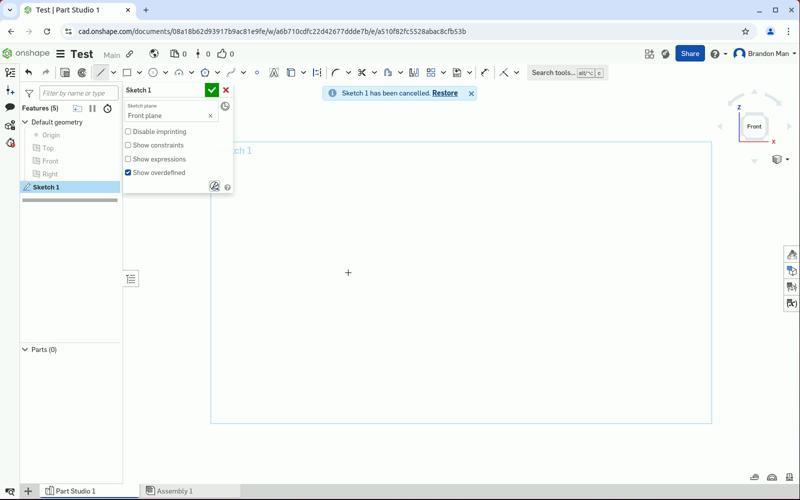
key_up(shift)
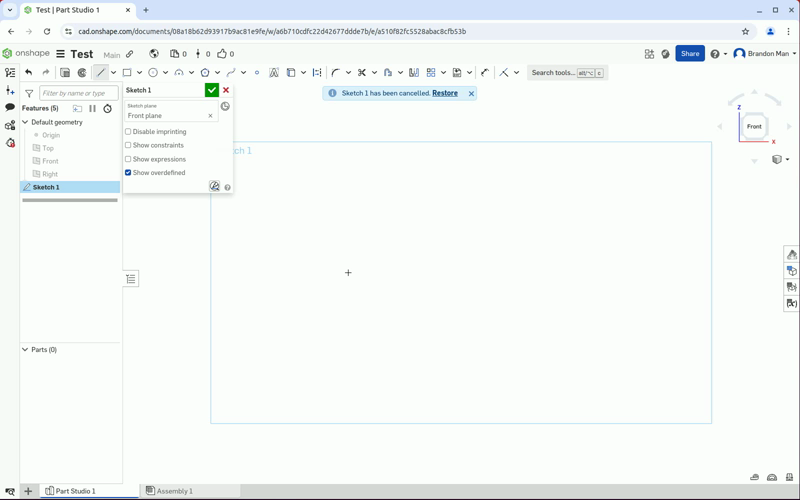
key_down(shift)
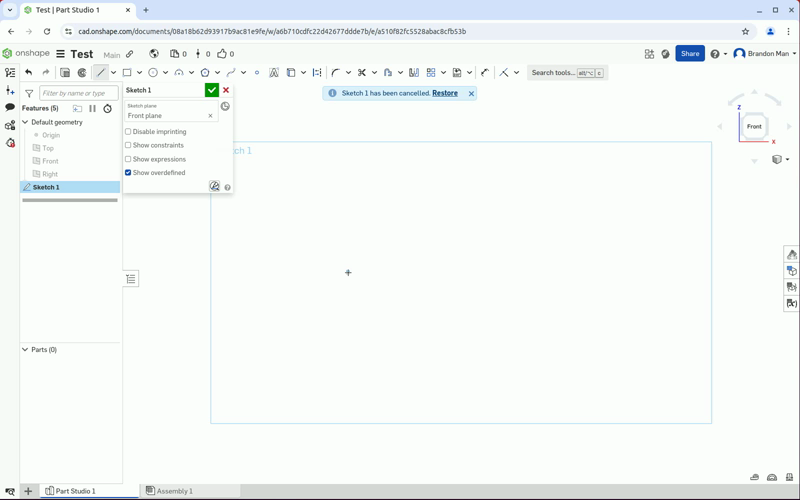
mouse_move(378, 272)
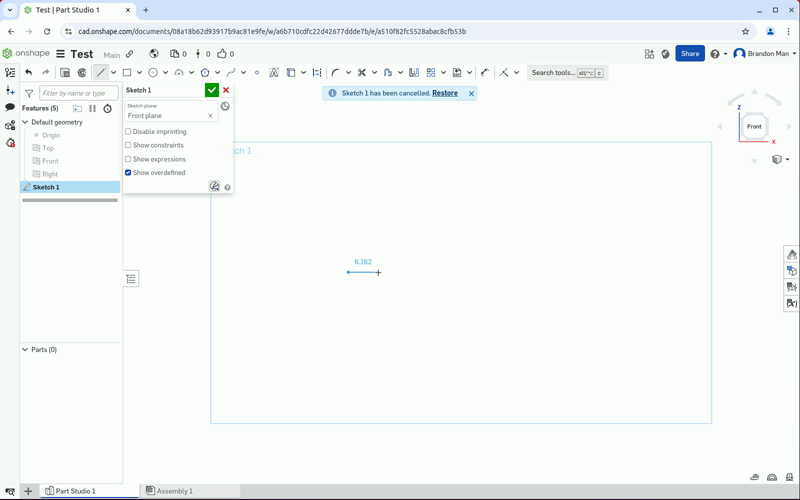
mouse_move(382, 272)
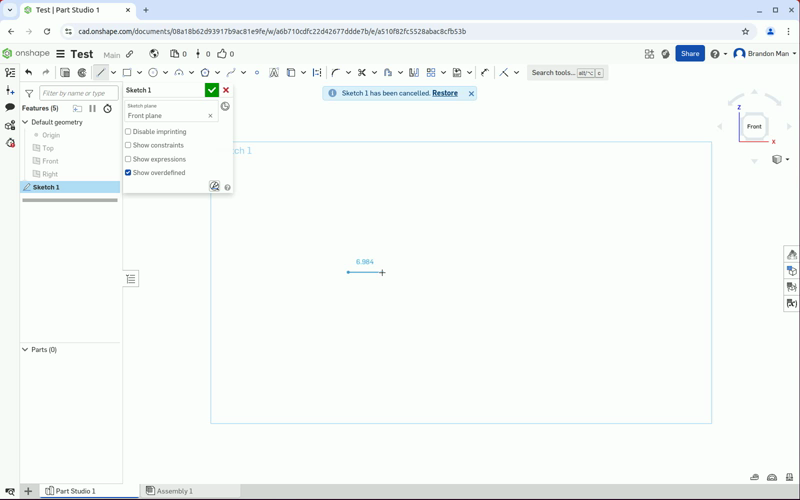
click(382, 272)
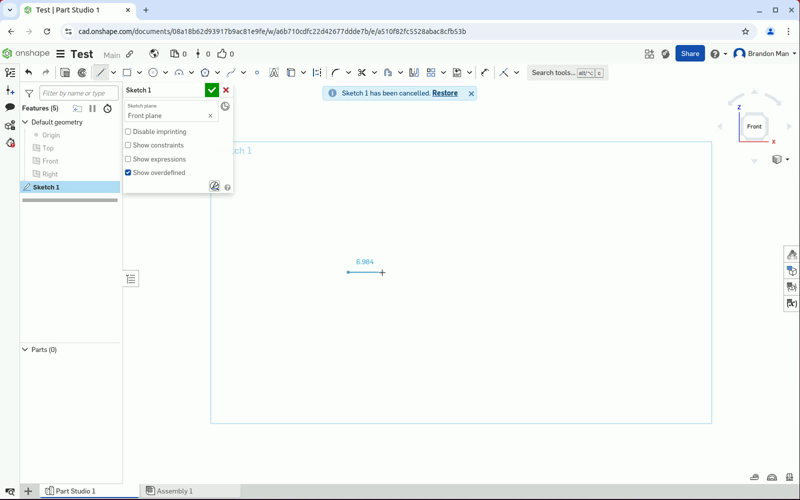
key_up(shift)
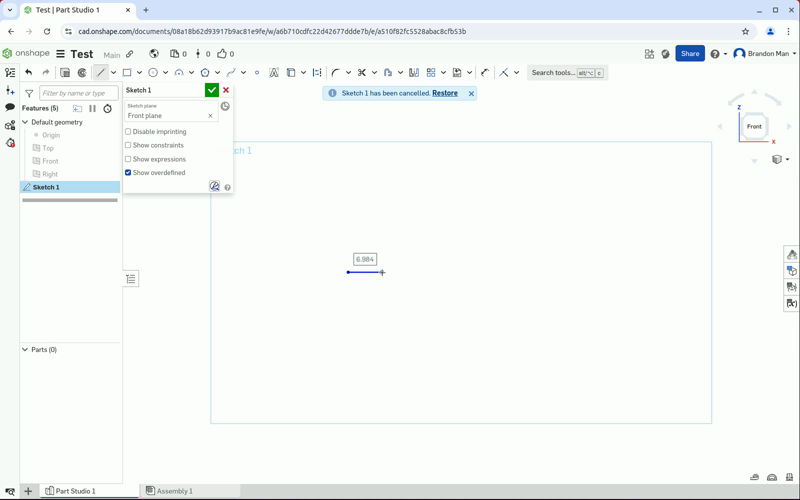
key_down(shift)
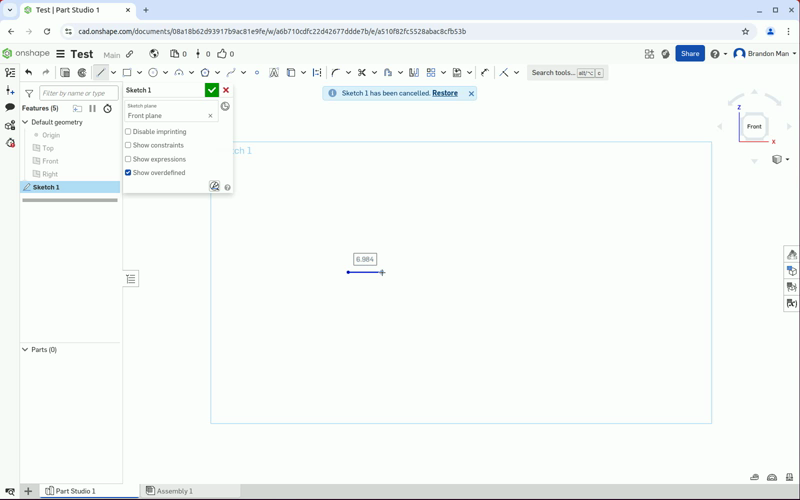
mouse_move(412, 272)
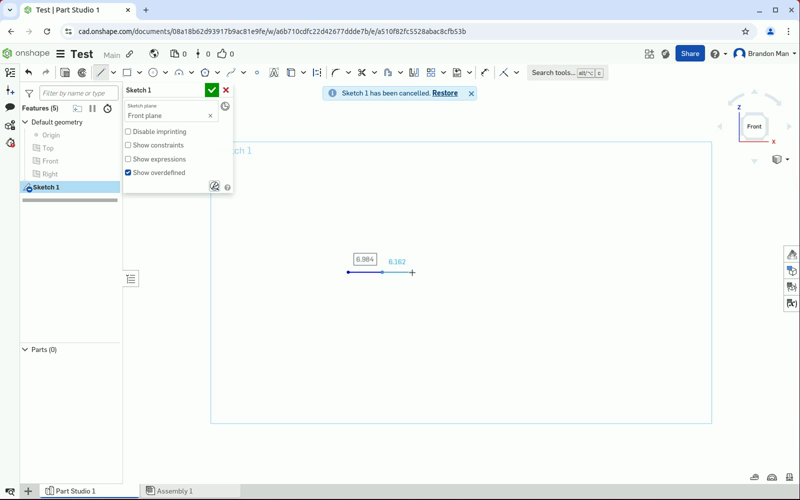
mouse_move(382, 231)
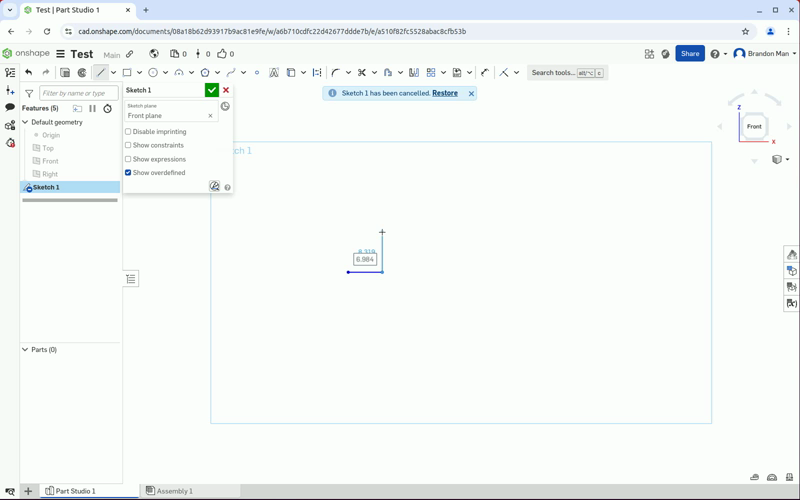
click(382, 231)
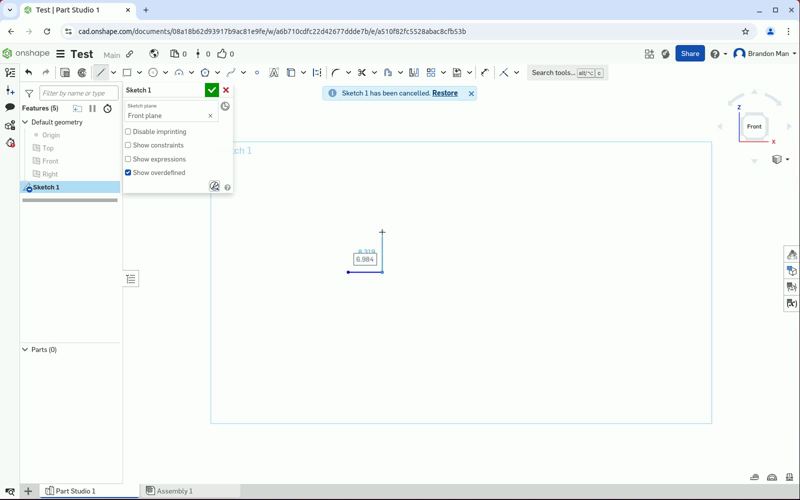
key_up(shift)
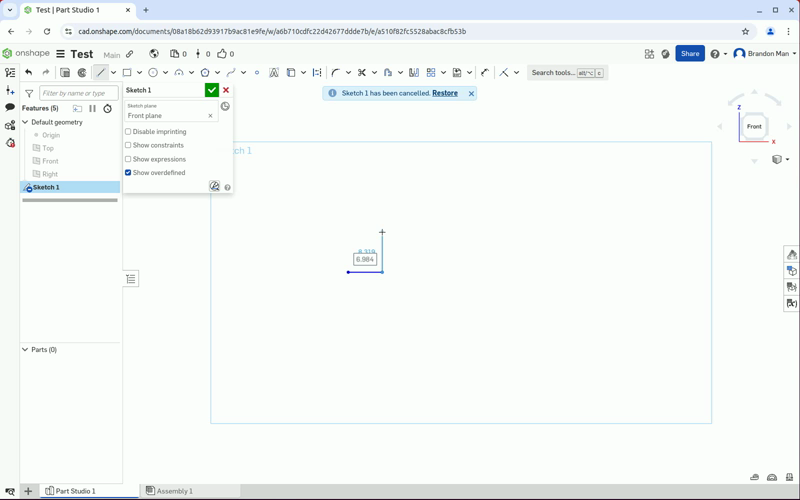
key_down(shift)
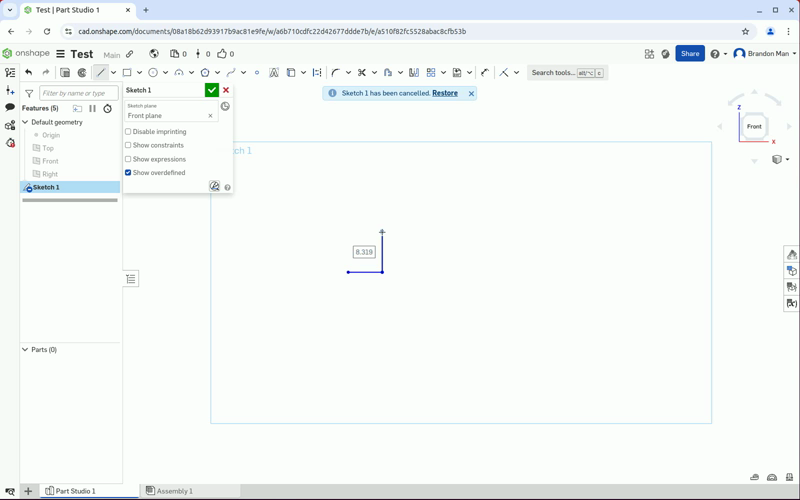
mouse_move(412, 231)
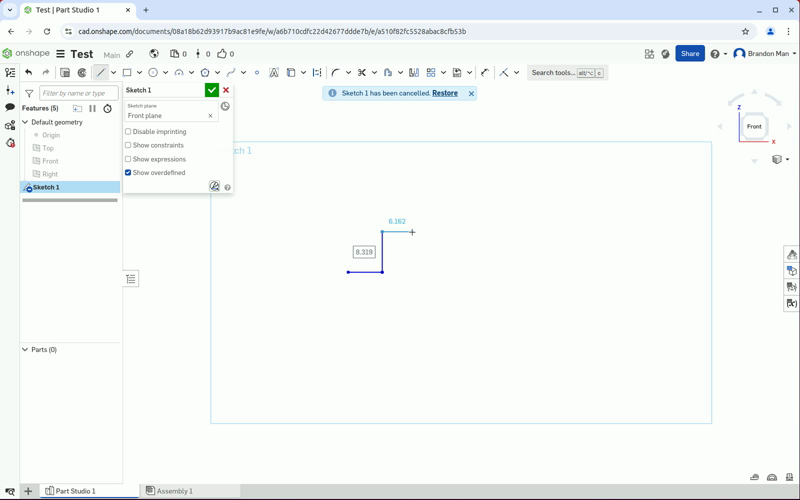
mouse_move(348, 231)
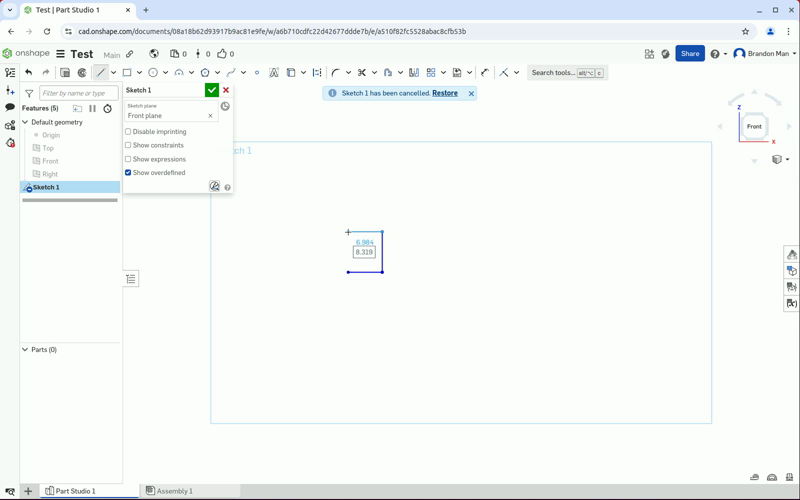
click(348, 231)
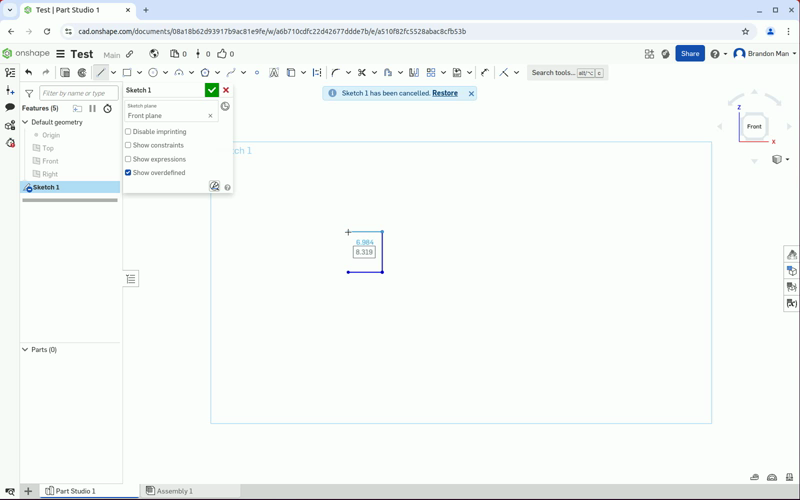
key_up(shift)
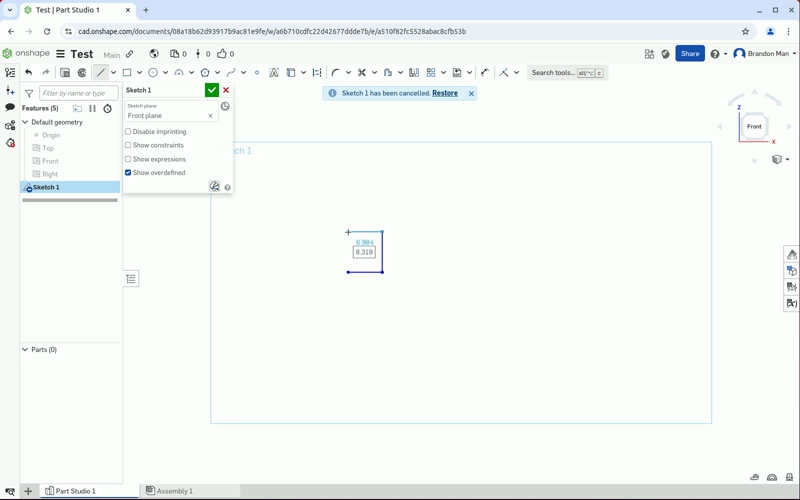
mouse_move(378, 231)
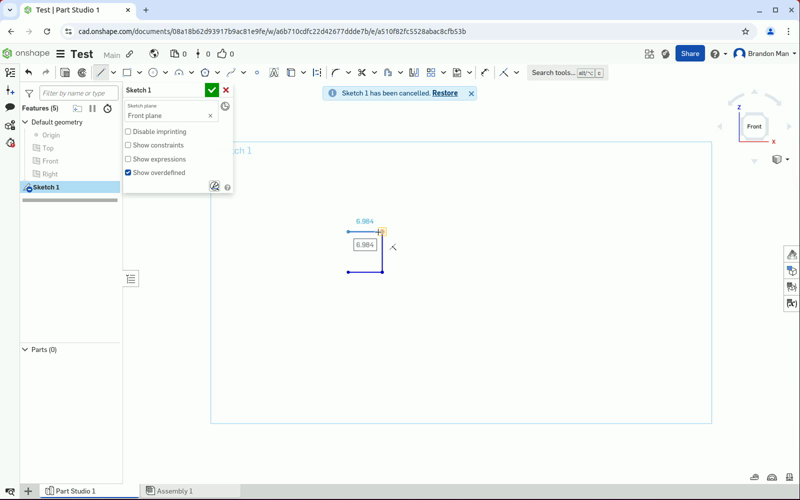
key_down(shift)
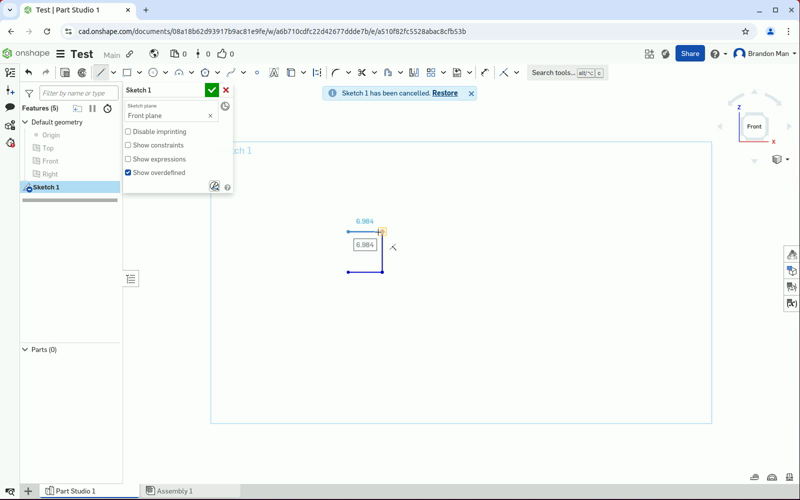
mouse_move(348, 272)
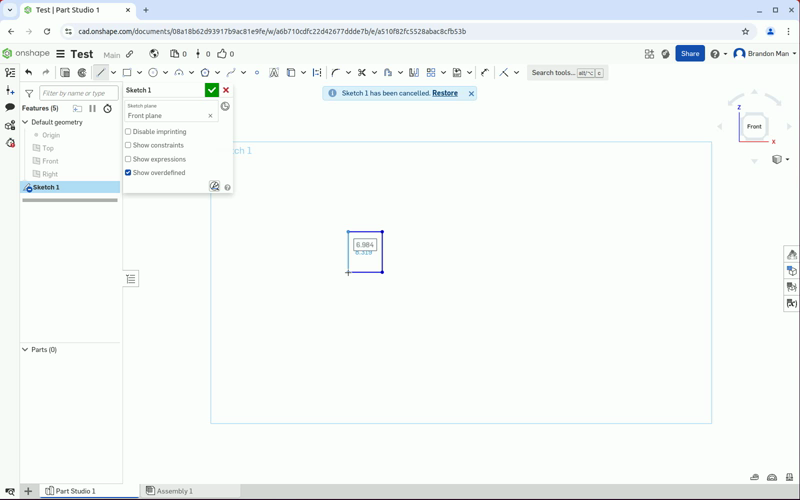
key_up(shift)
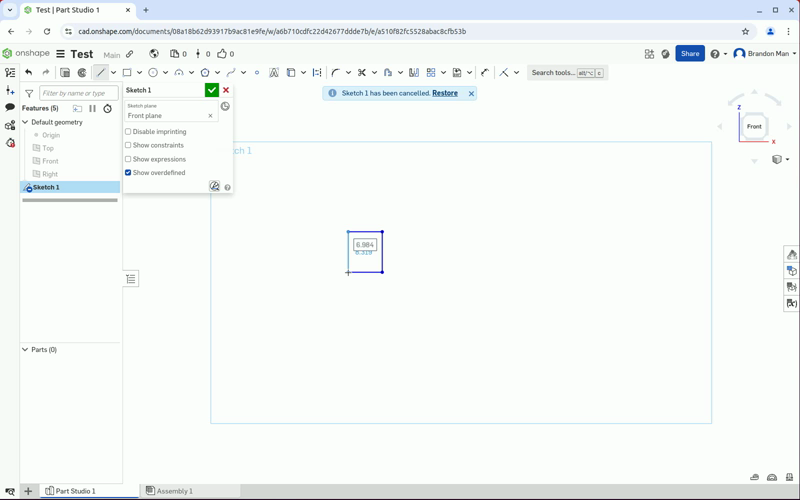
click(348, 272)
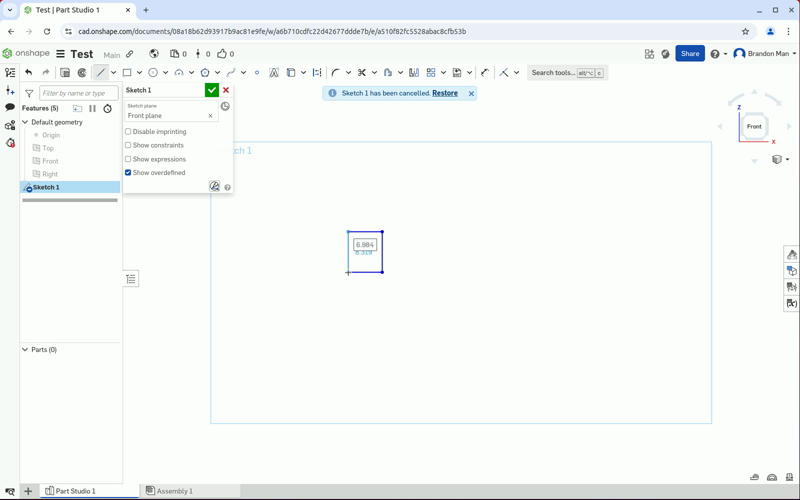
key(esc)
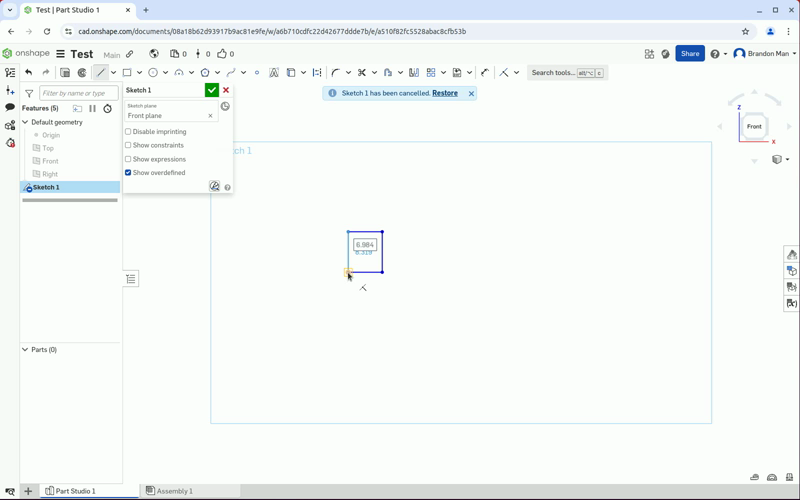
mouse_move(350, 242)
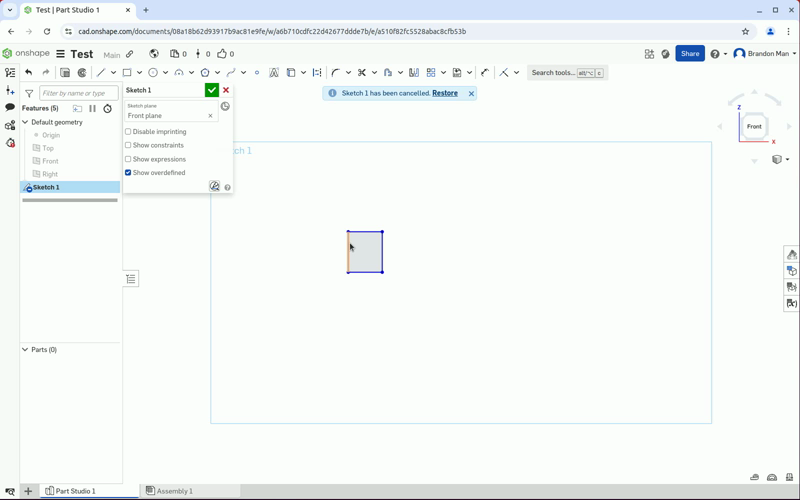
scroll(6)
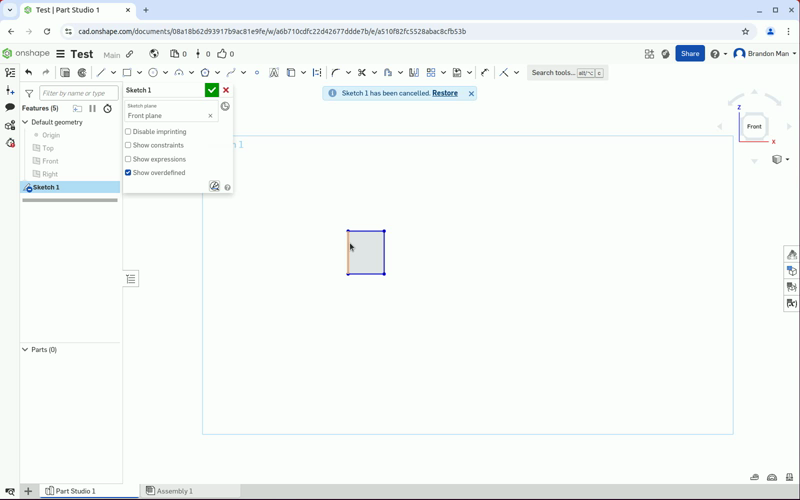
scroll(6)
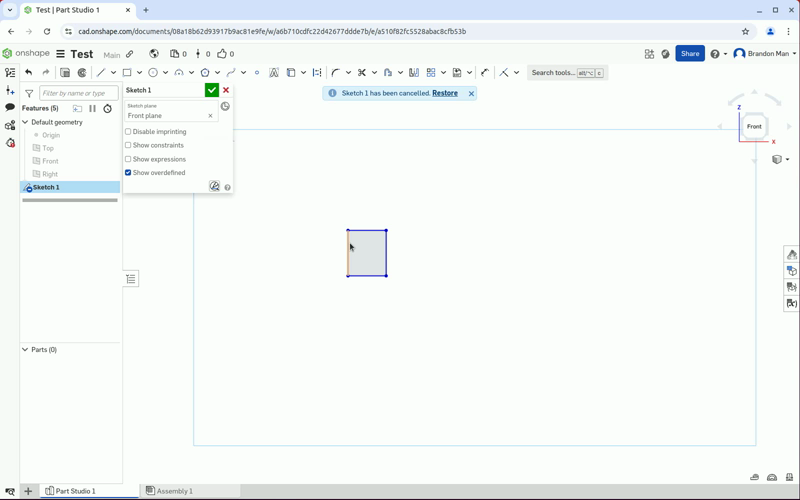
scroll(6)
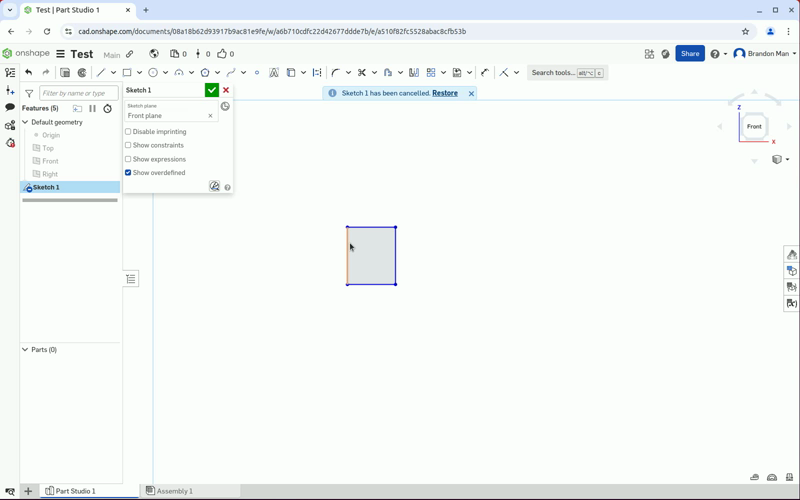
scroll(6)
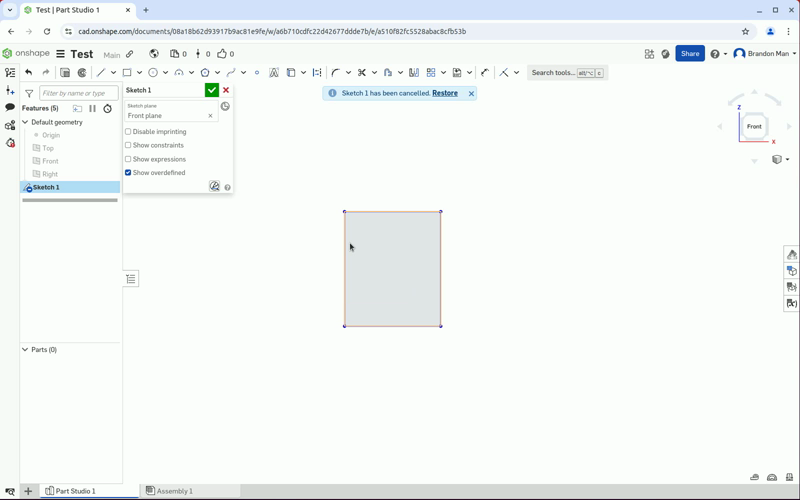
scroll(6)
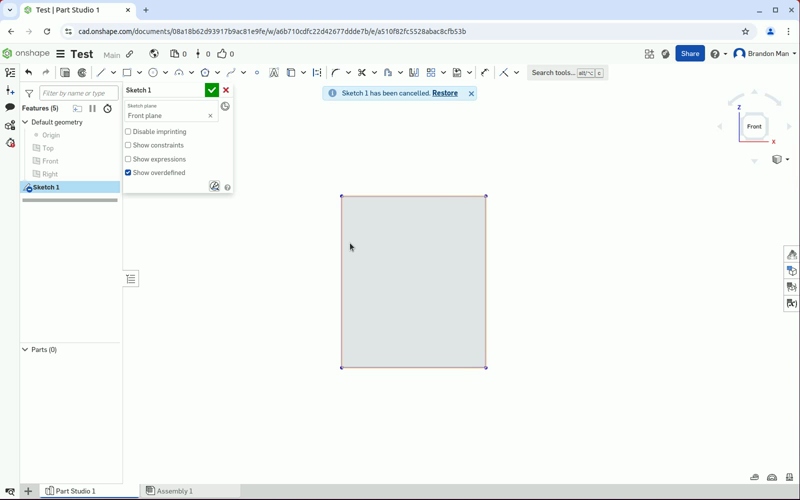
scroll(6)
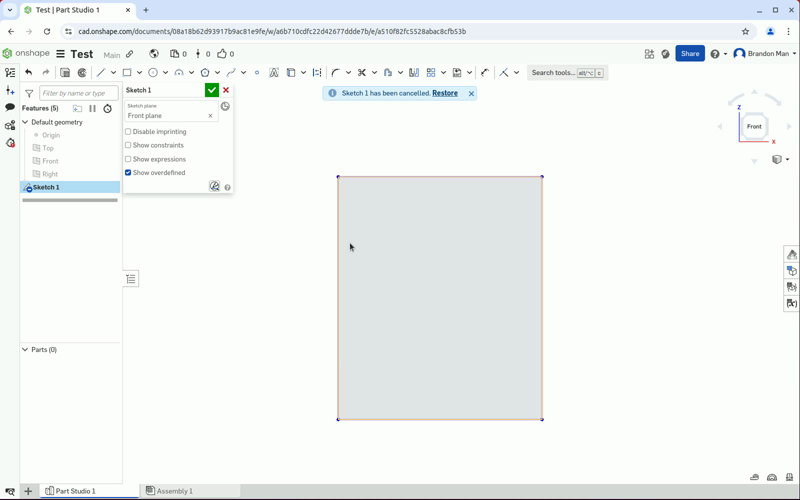
scroll(6)
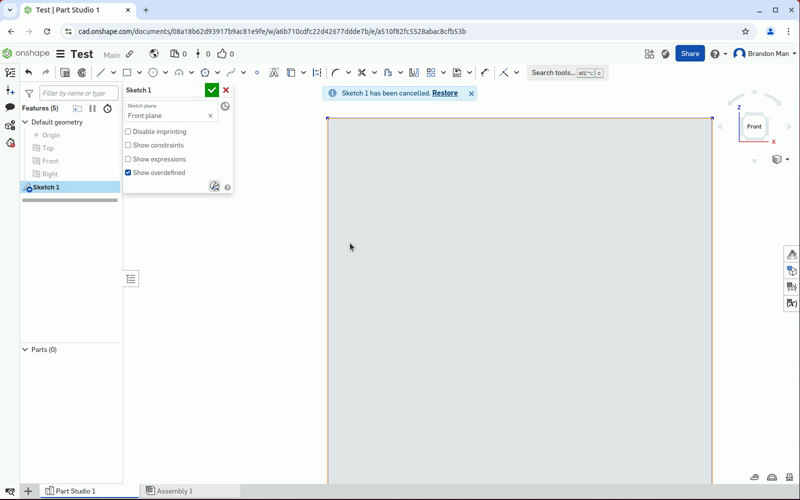
click(350, 242)
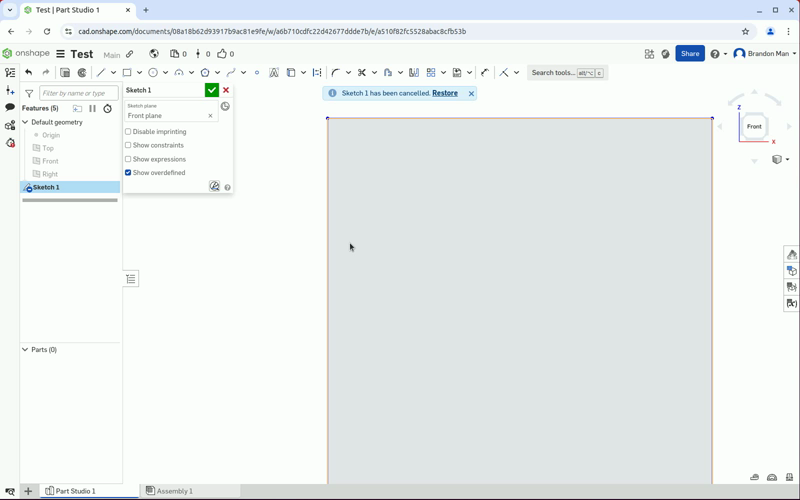
scroll(-6)
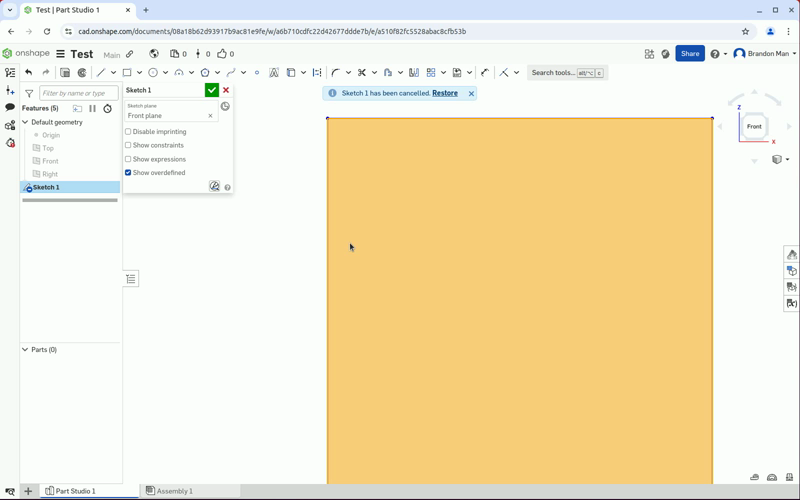
scroll(-6)
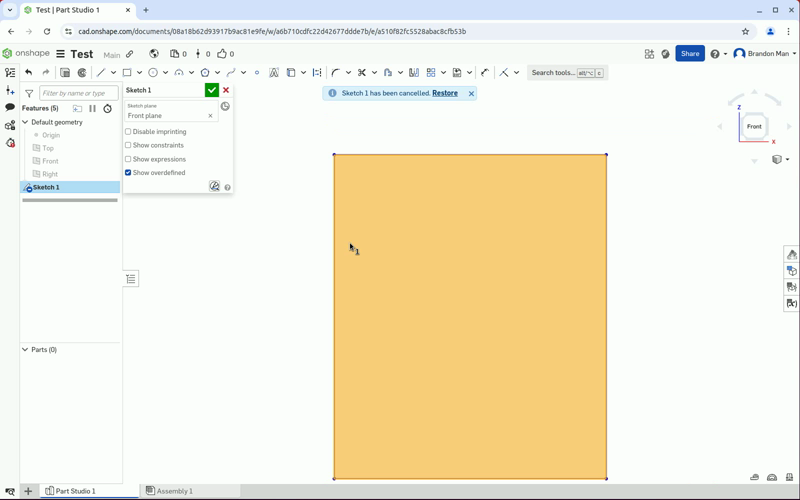
scroll(-6)
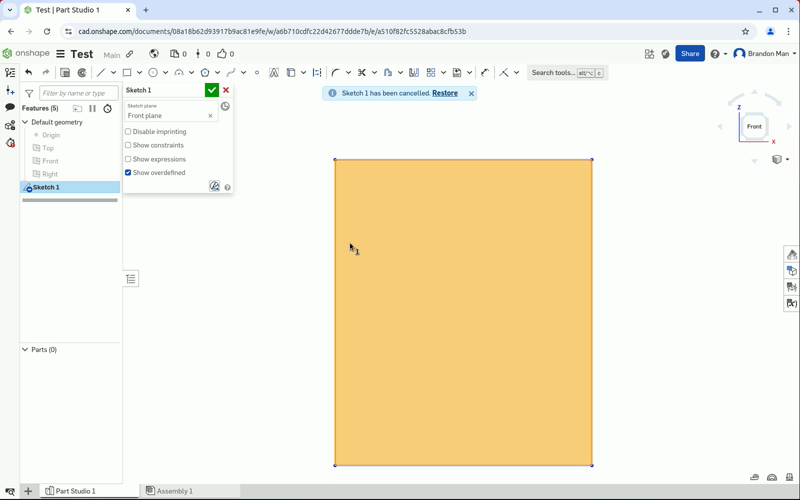
scroll(-6)
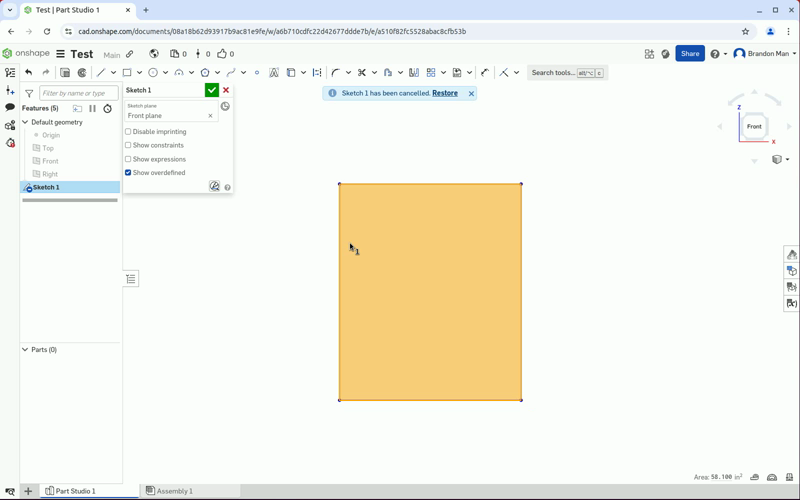
scroll(-6)
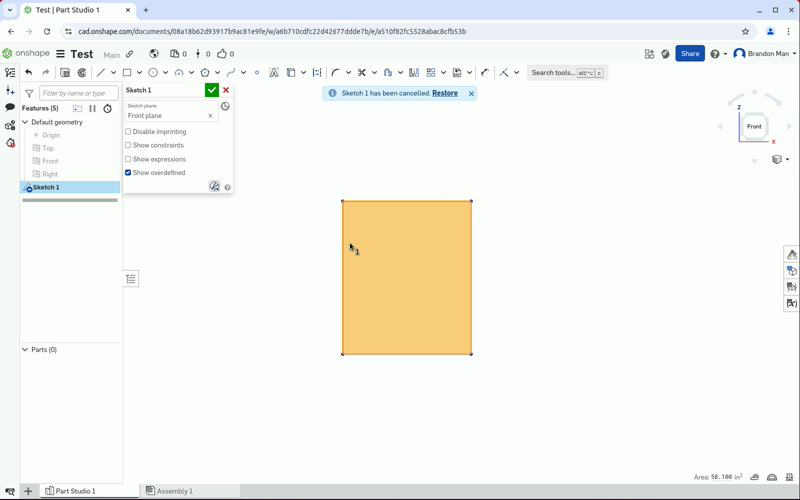
scroll(-6)
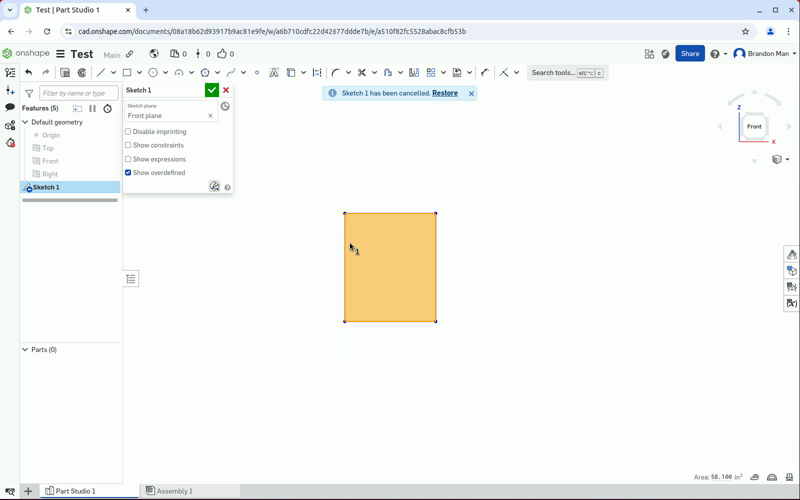
scroll(-6)
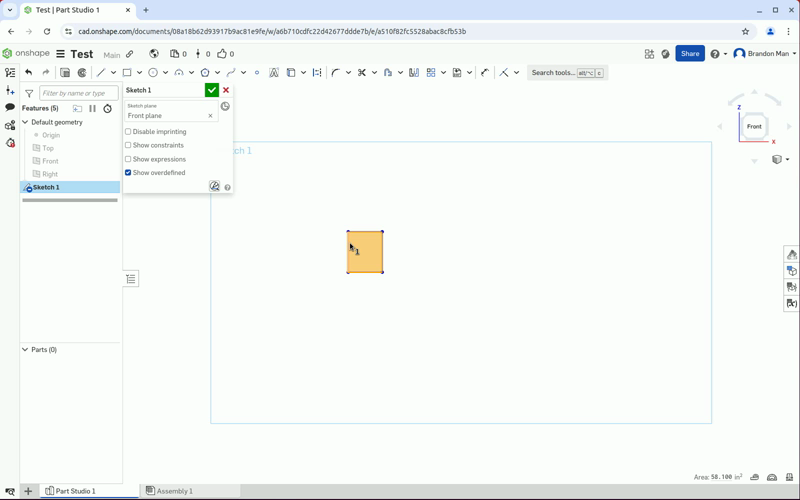
mouse_move(73, 352)
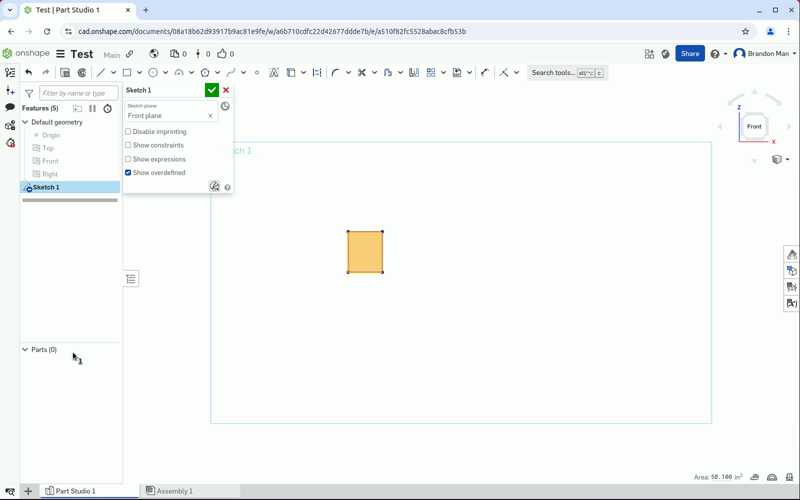
key(shift+y)
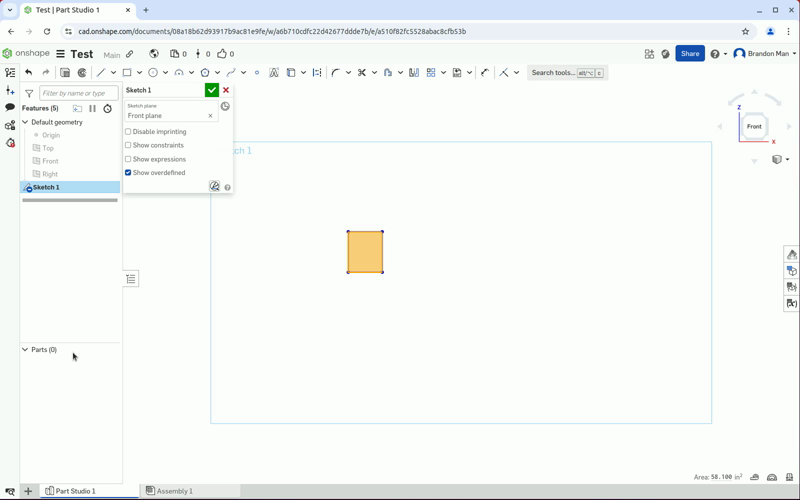
key(shift+e)
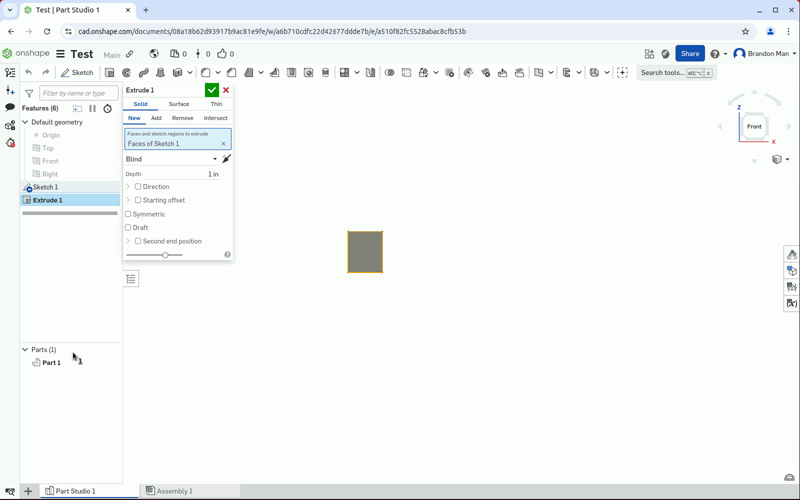
mouse_move(143, 106)
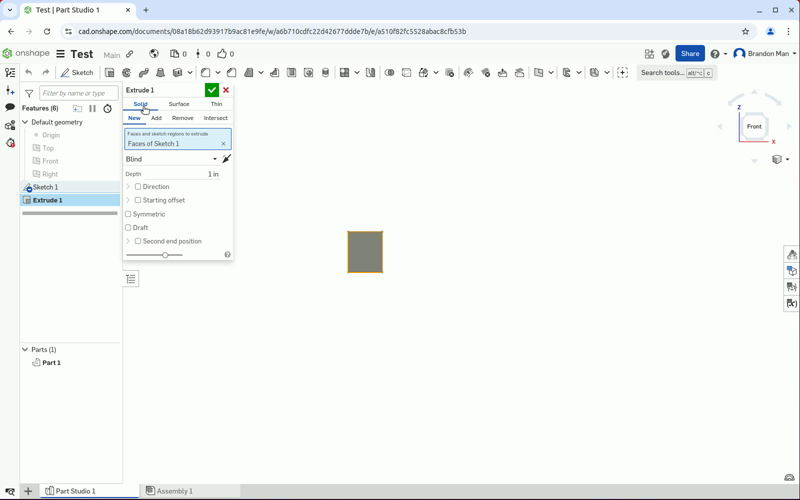
click(143, 106)
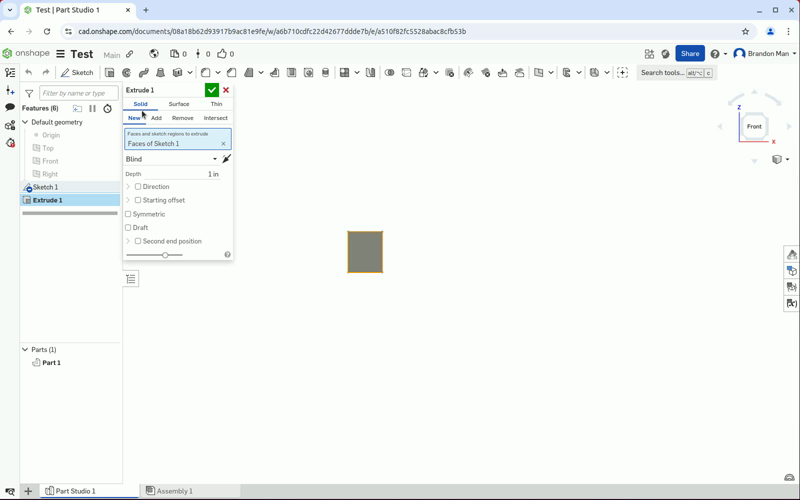
mouse_move(137, 120)
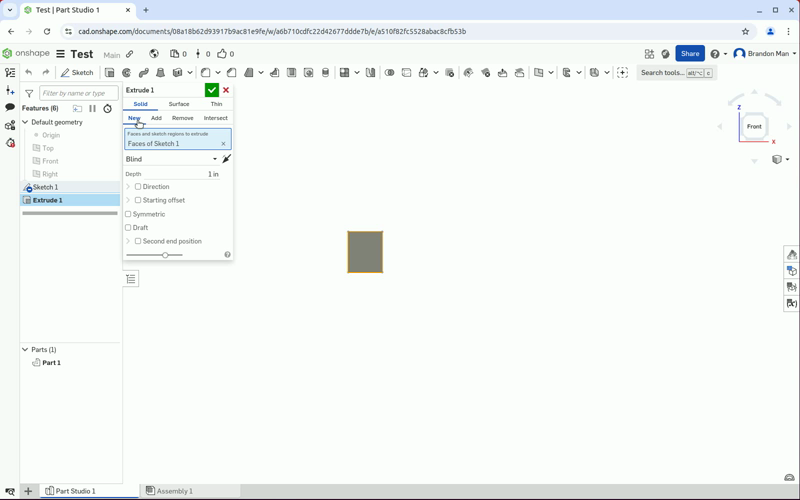
click(137, 120)
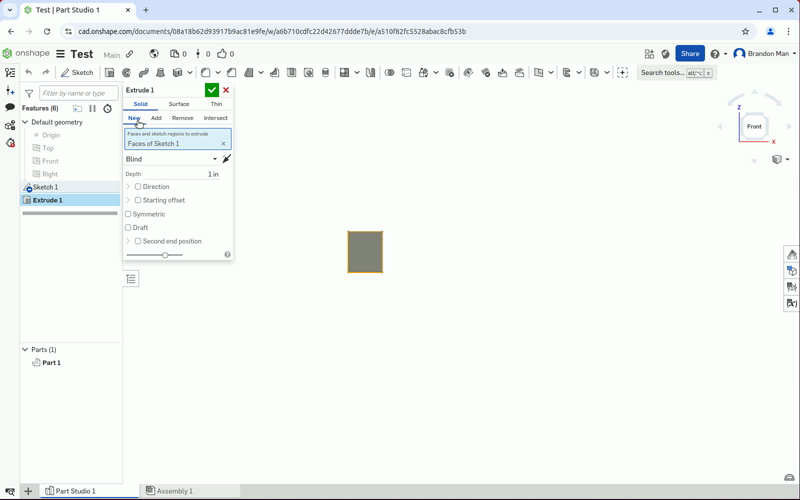
key(tab, 4)
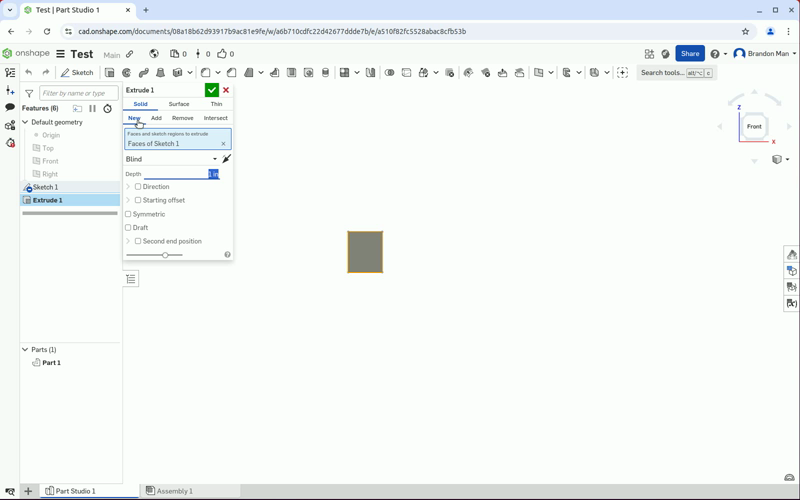
text(4.333)
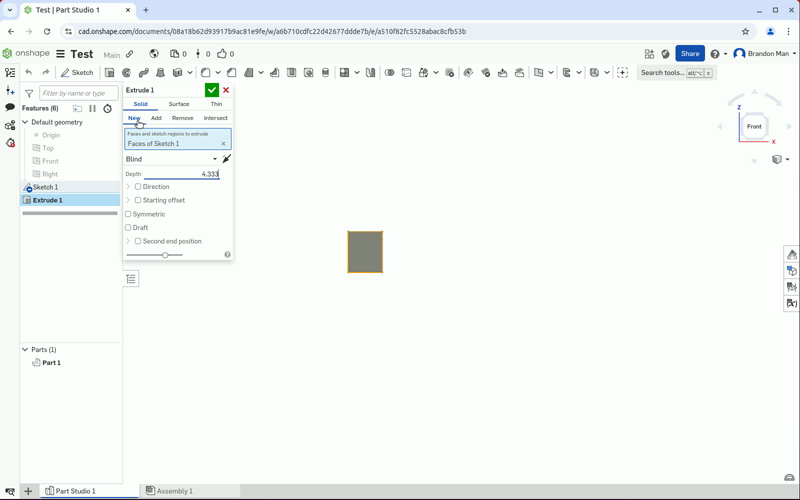
key(enter)
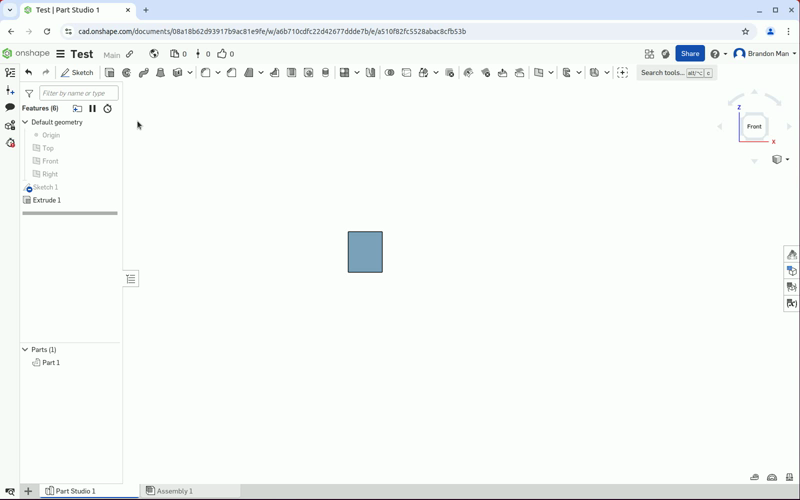
key(shift+h)
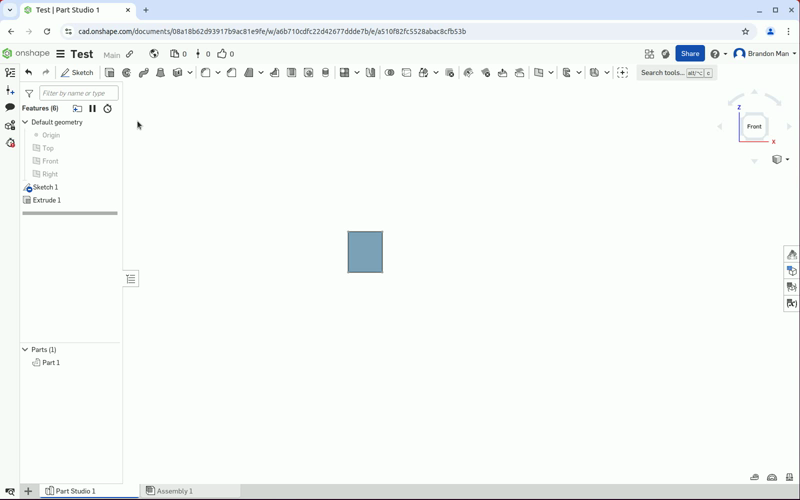
key(shift+h)
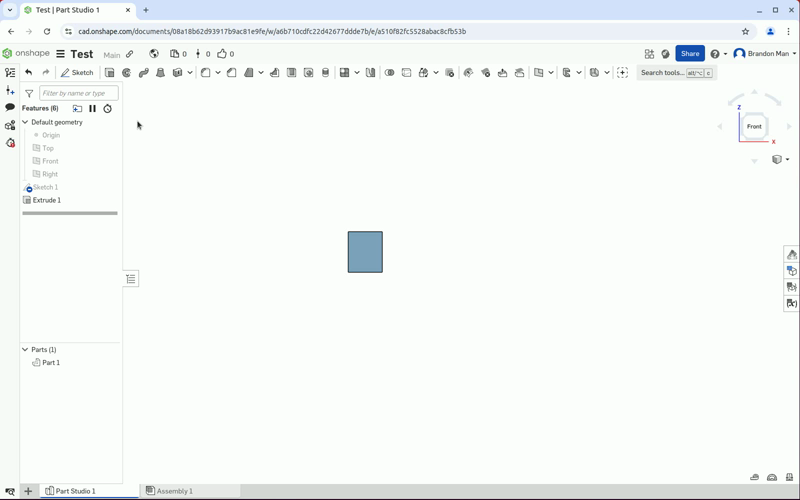
mouse_move(73, 189)
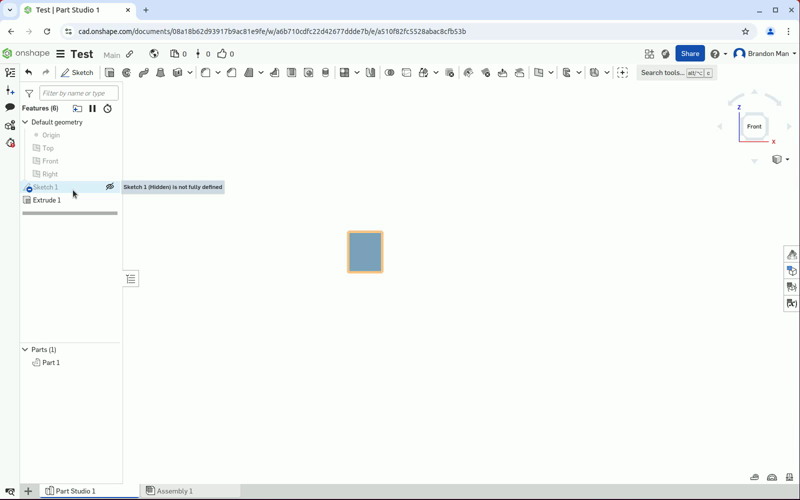
click(73, 189)
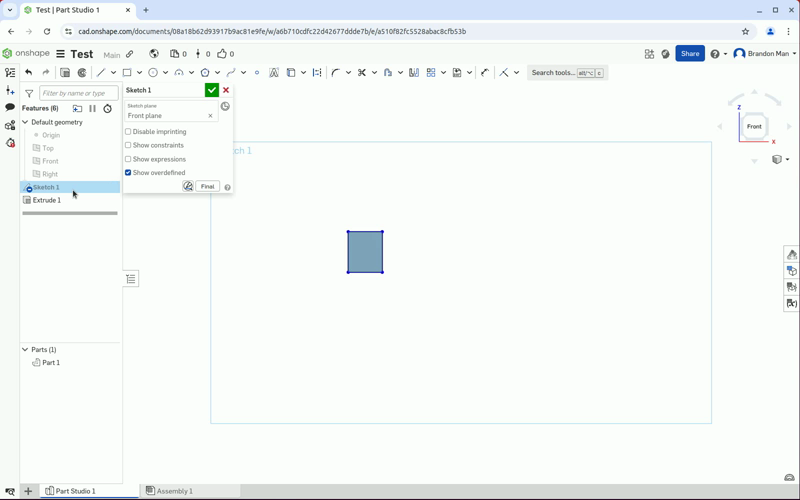
mouse_move(229, 92)
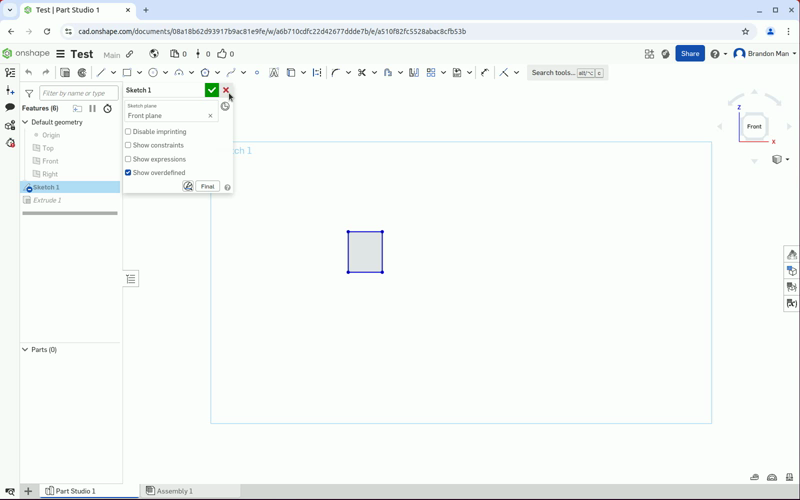
click(229, 92)
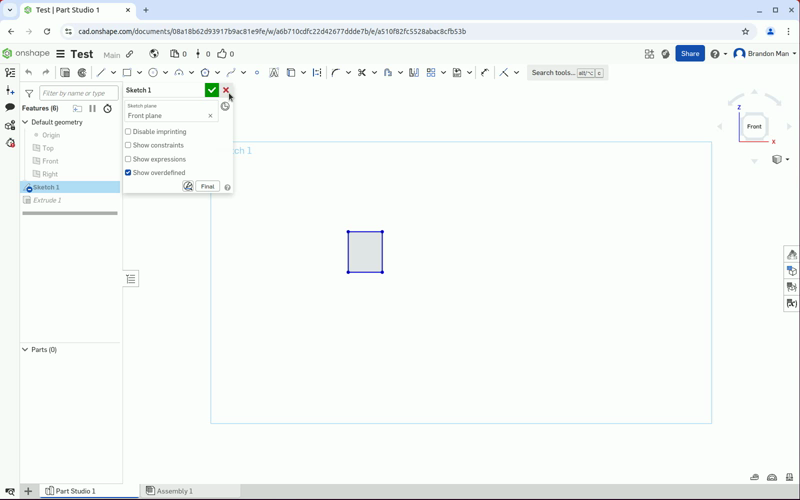
key(shift+s)
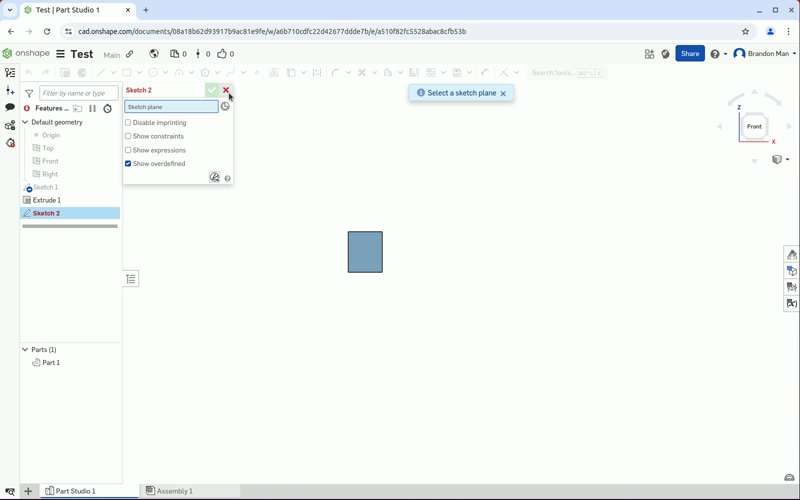
mouse_move(73, 163)
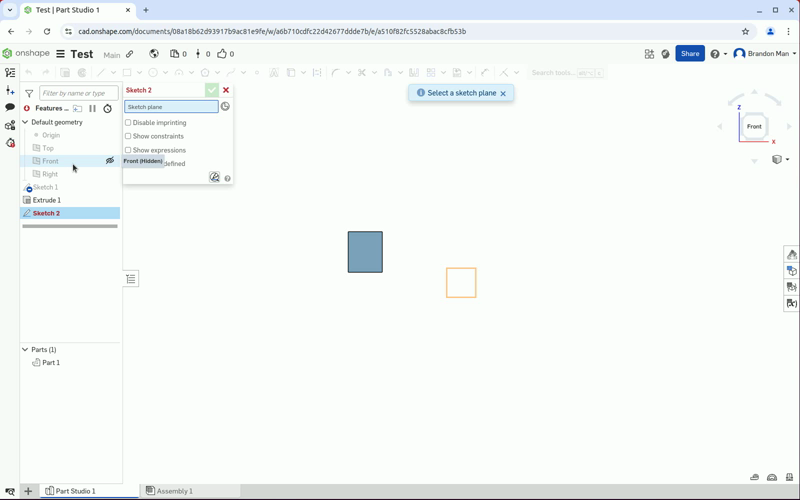
click(73, 163)
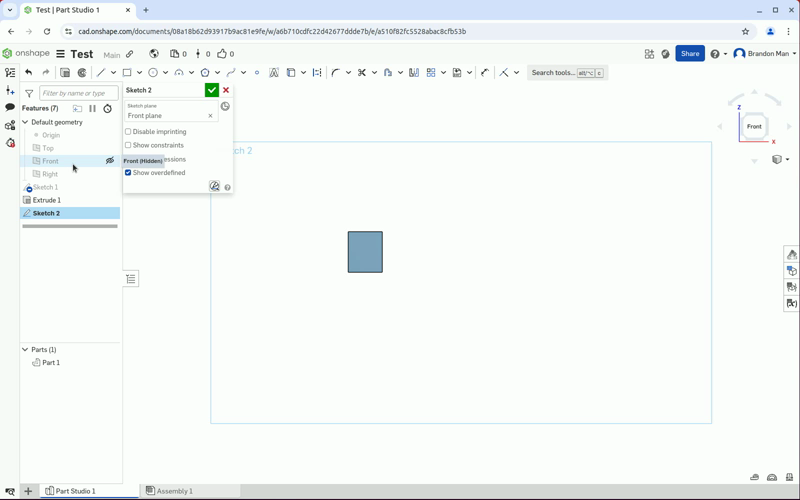
mouse_move(73, 352)
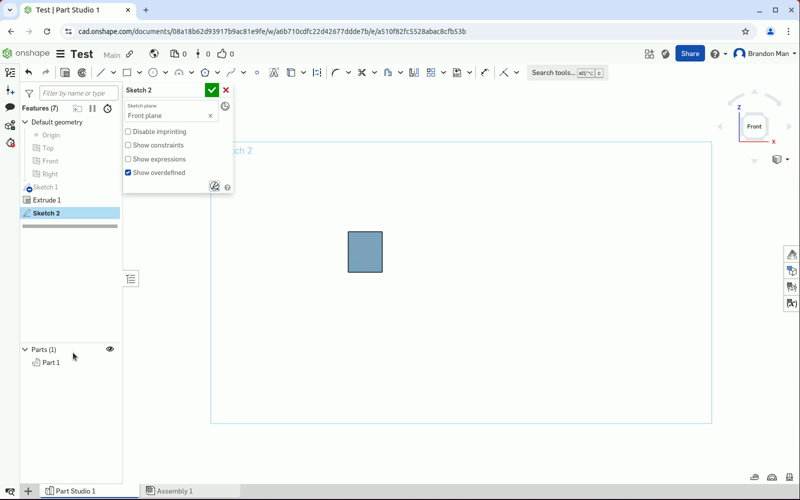
key(y)
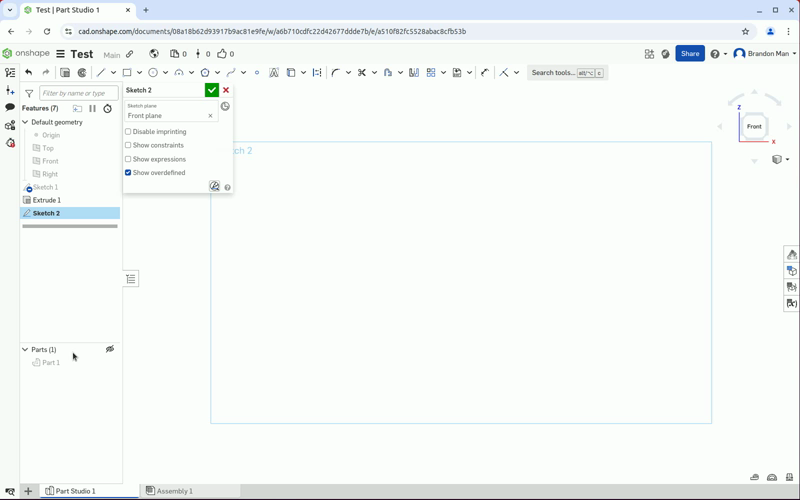
key(l)
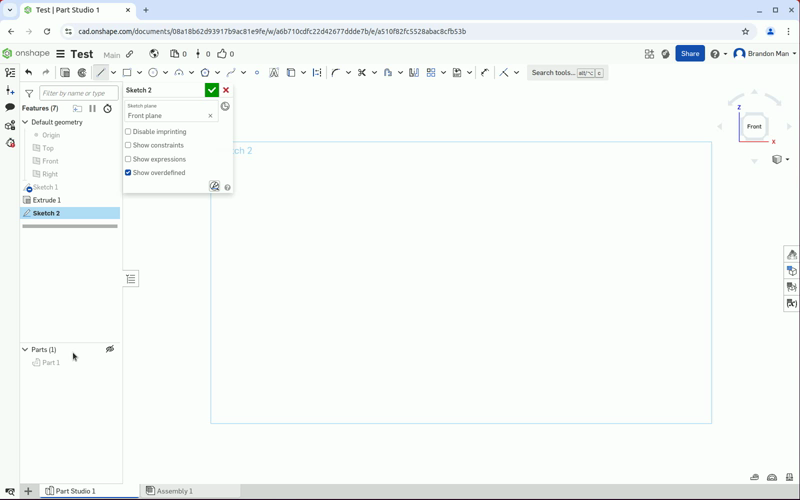
key_down(shift)
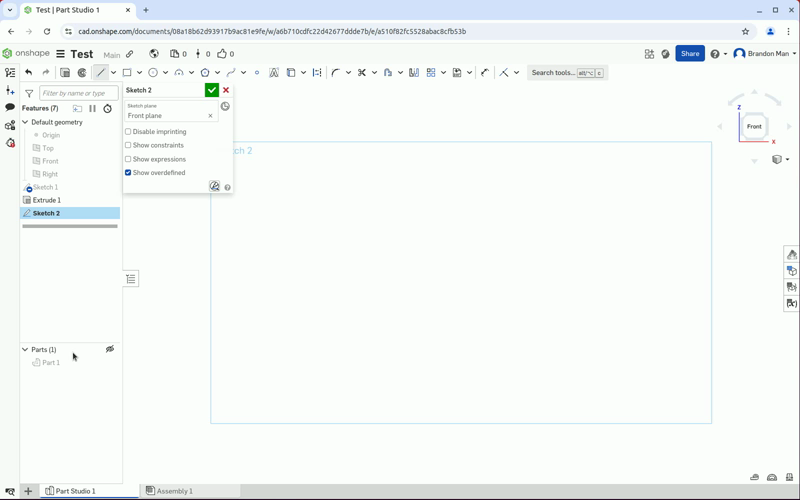
mouse_move(425, 266)
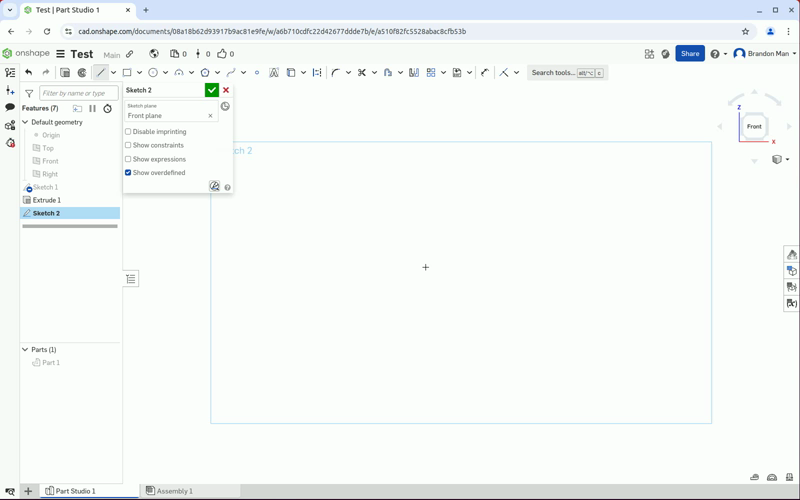
click(425, 266)
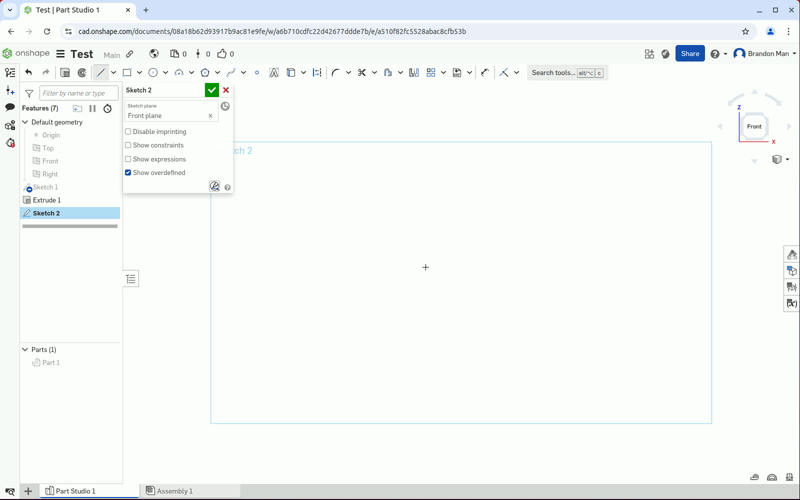
key_up(shift)
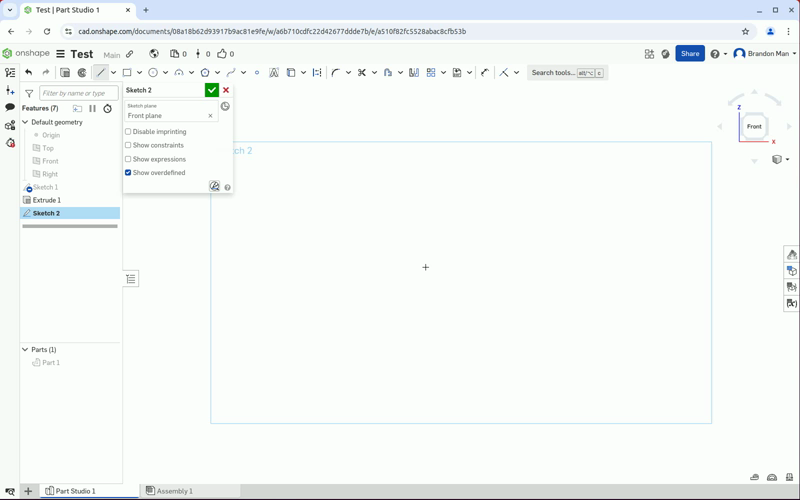
key_down(shift)
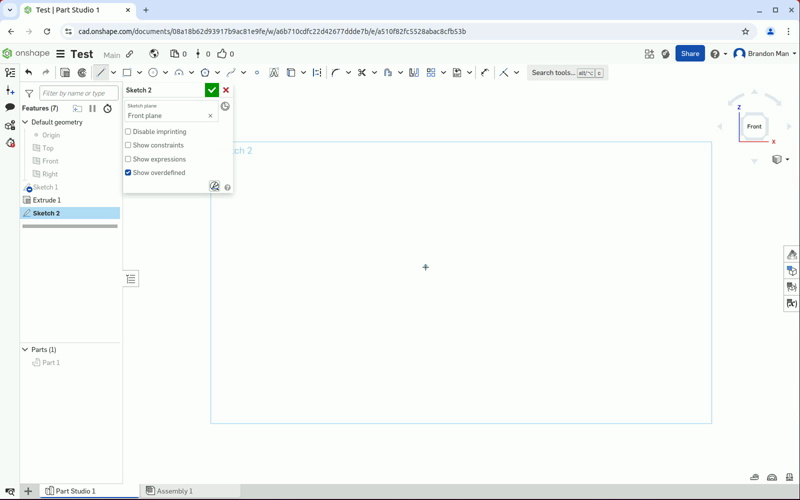
mouse_move(455, 266)
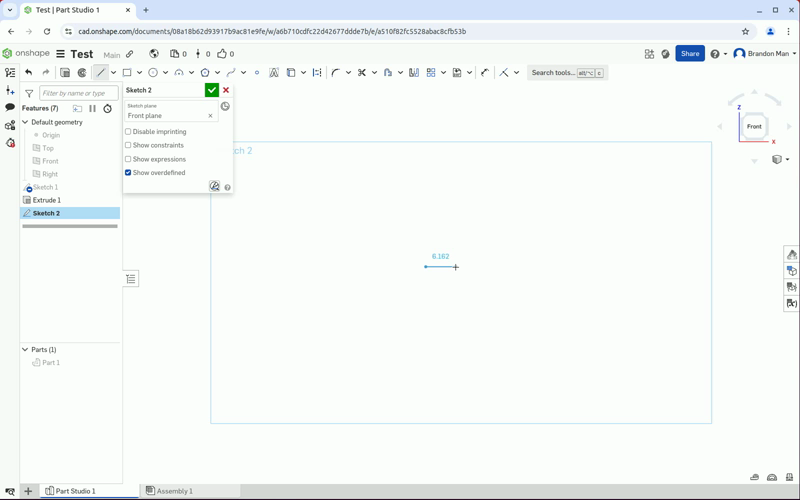
mouse_move(461, 266)
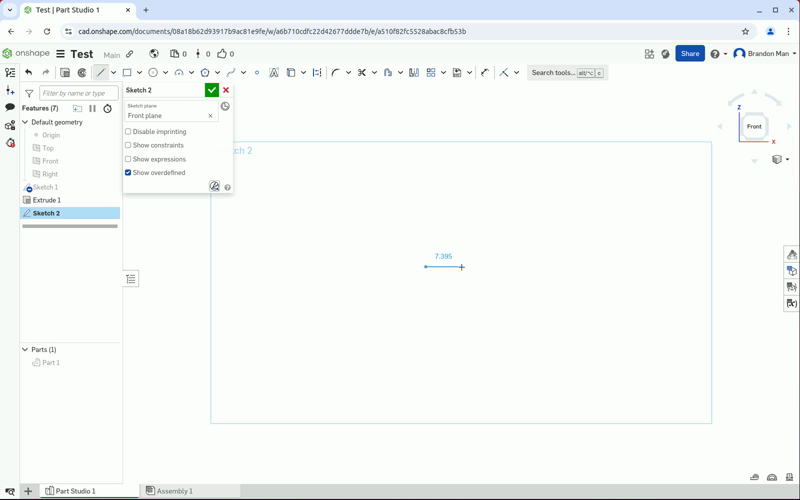
click(461, 266)
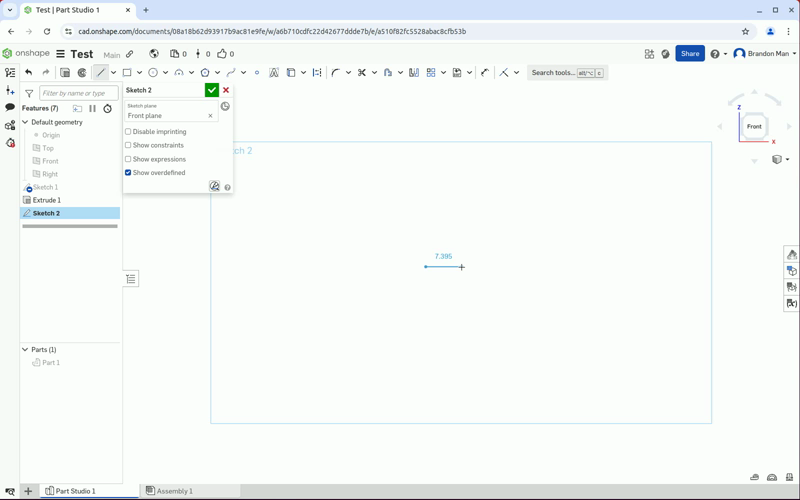
key_up(shift)
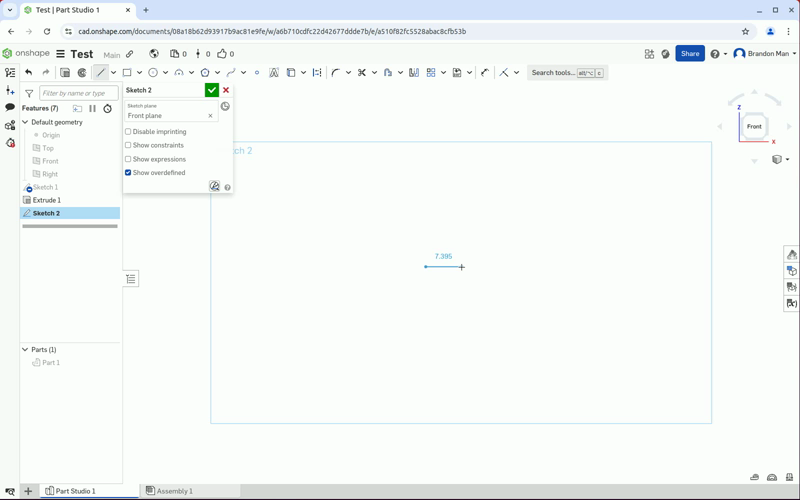
key_down(shift)
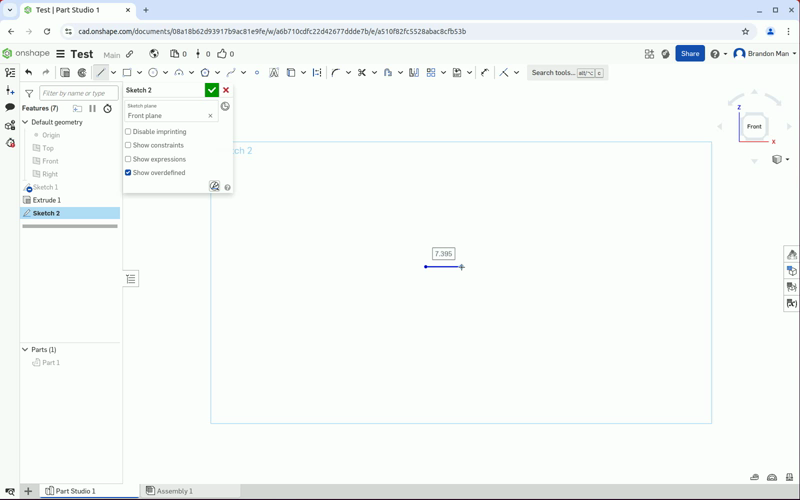
mouse_move(491, 266)
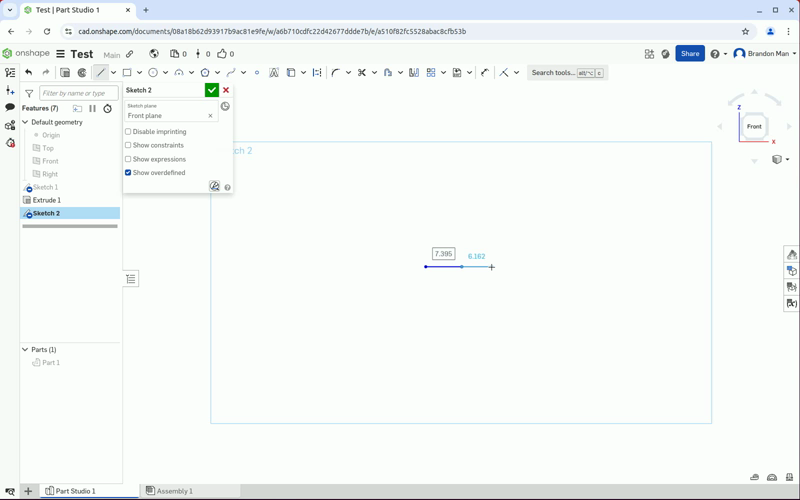
mouse_move(461, 225)
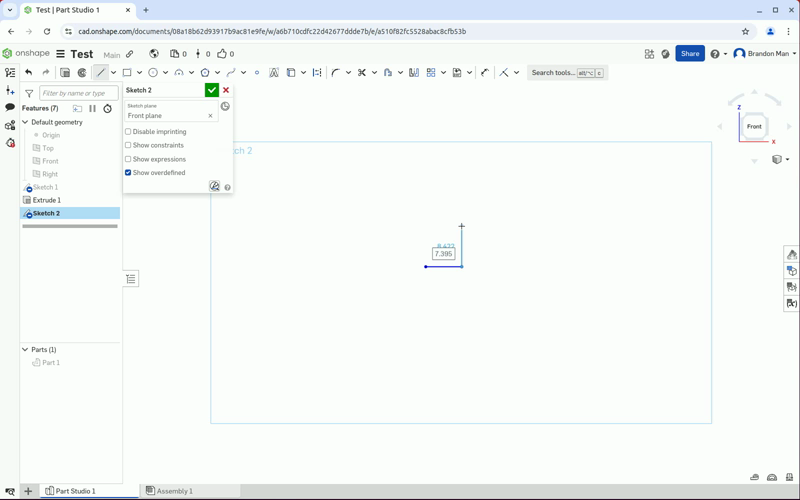
click(461, 225)
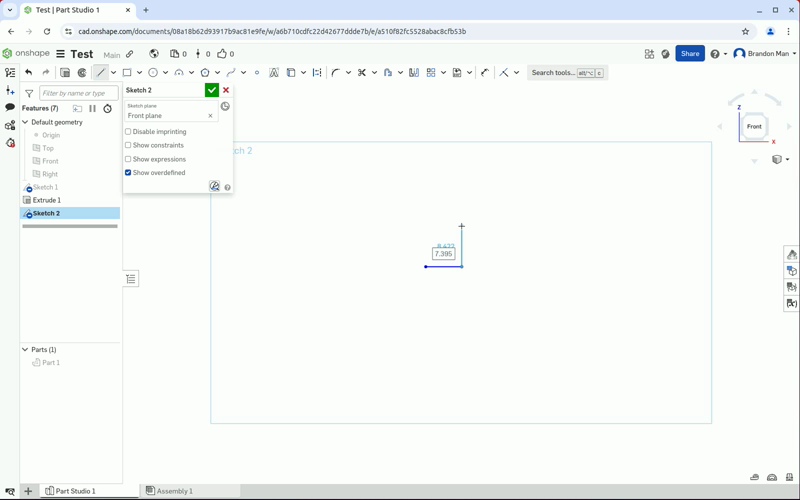
key_up(shift)
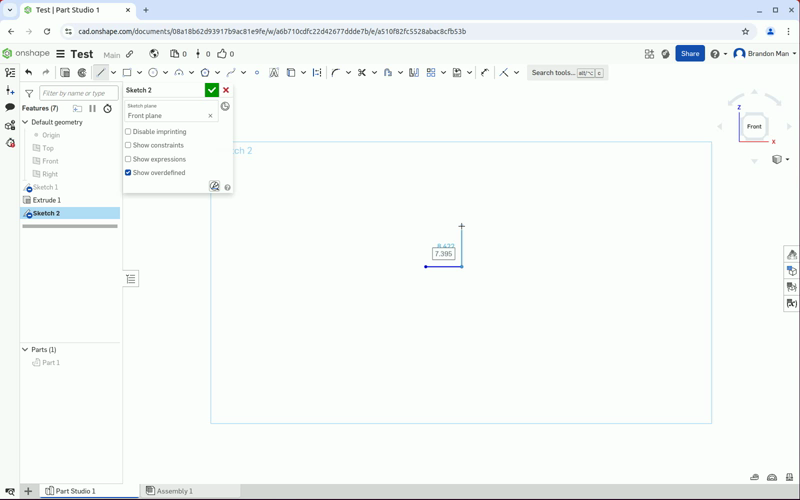
key_down(shift)
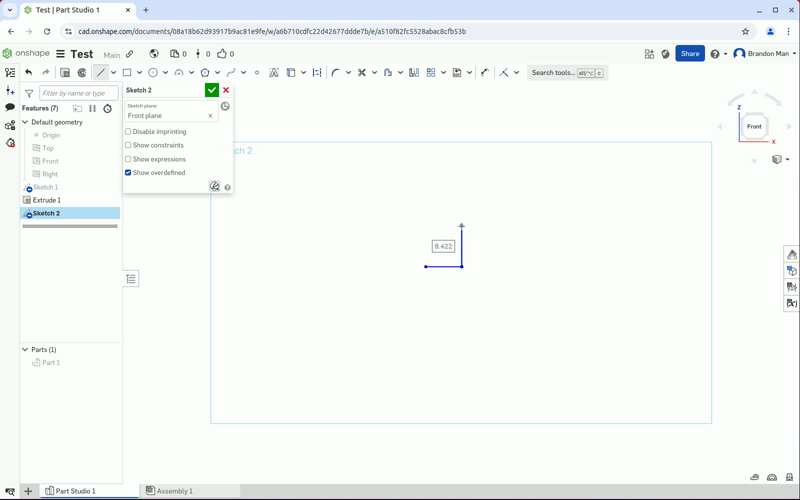
mouse_move(491, 225)
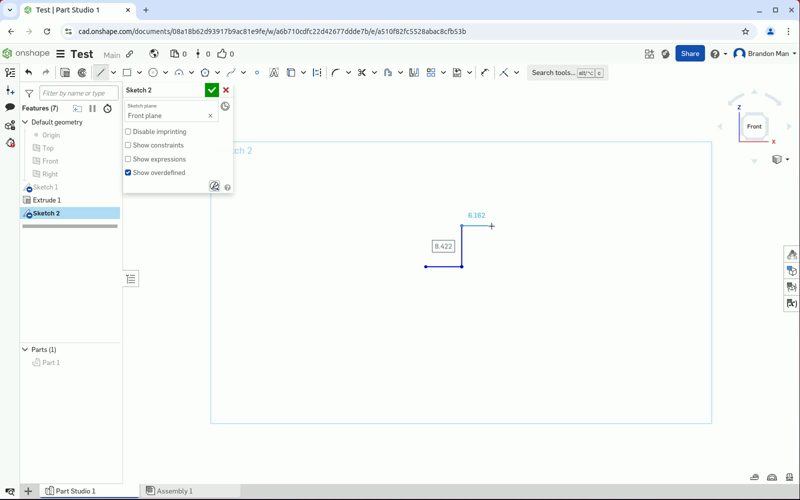
mouse_move(425, 225)
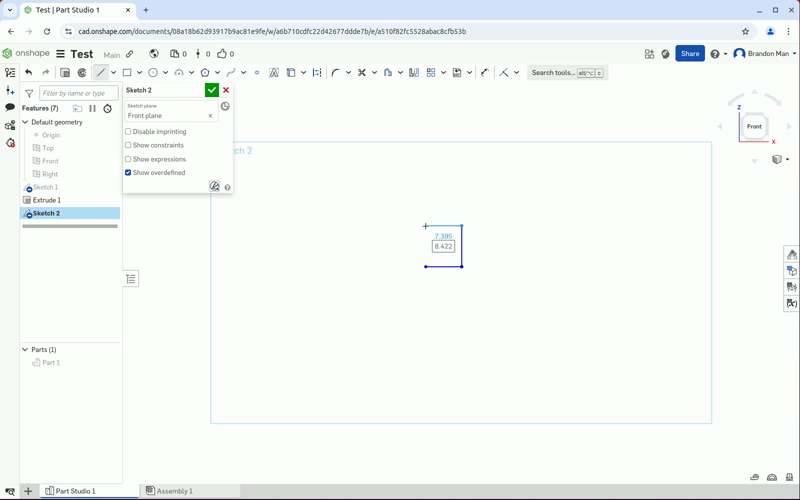
click(425, 225)
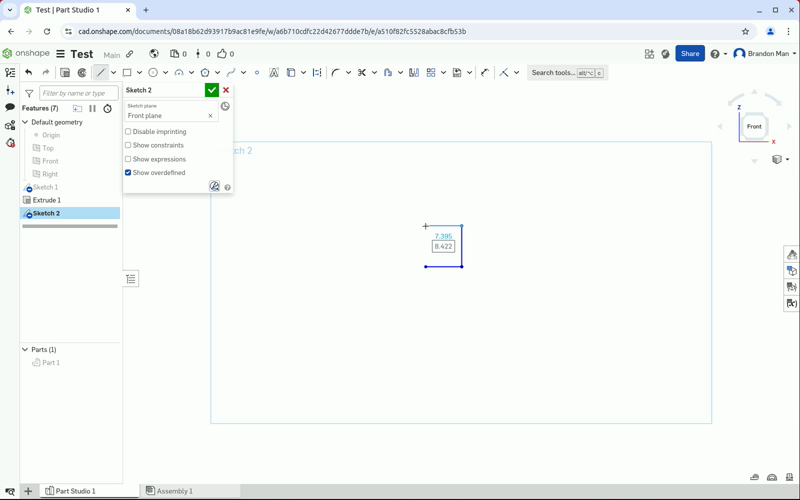
key_up(shift)
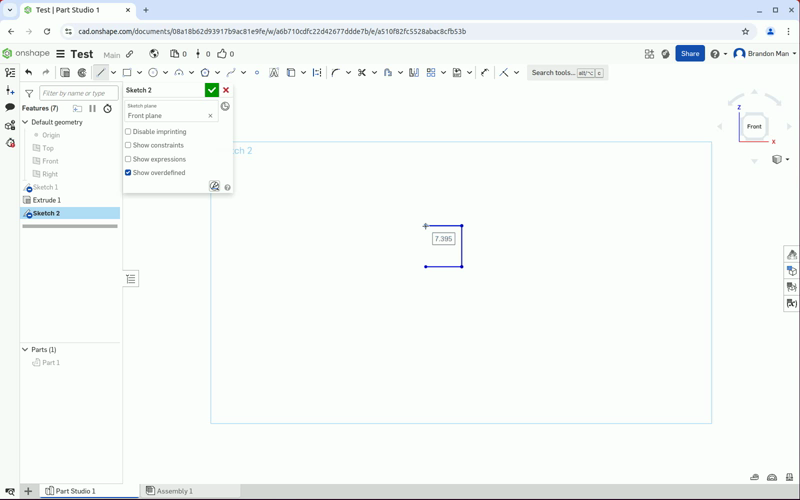
mouse_move(455, 225)
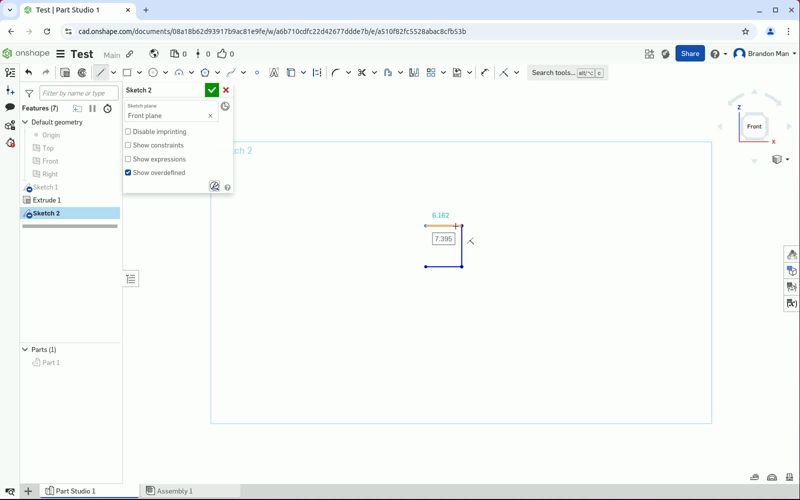
key_down(shift)
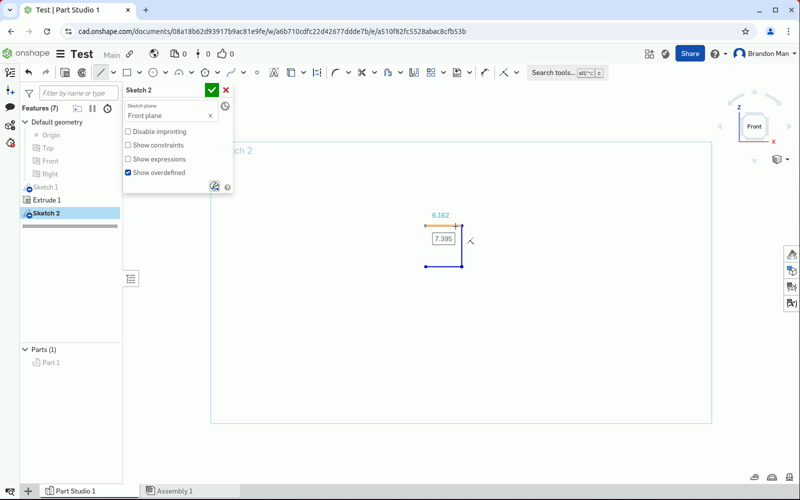
mouse_move(425, 266)
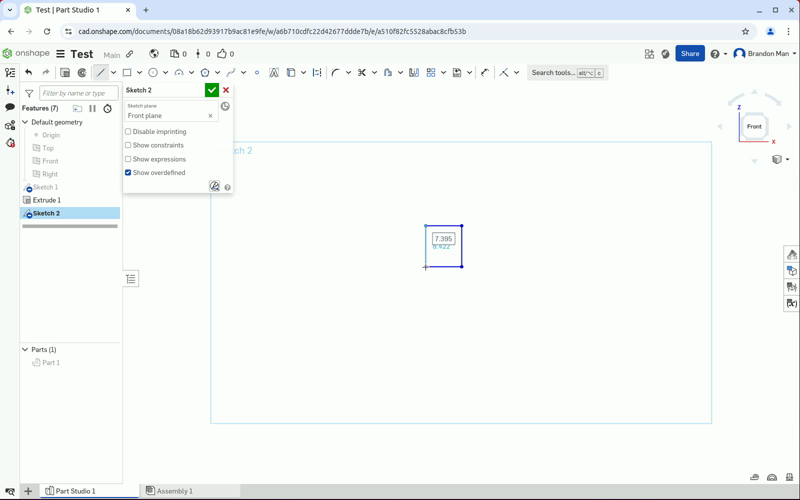
key_up(shift)
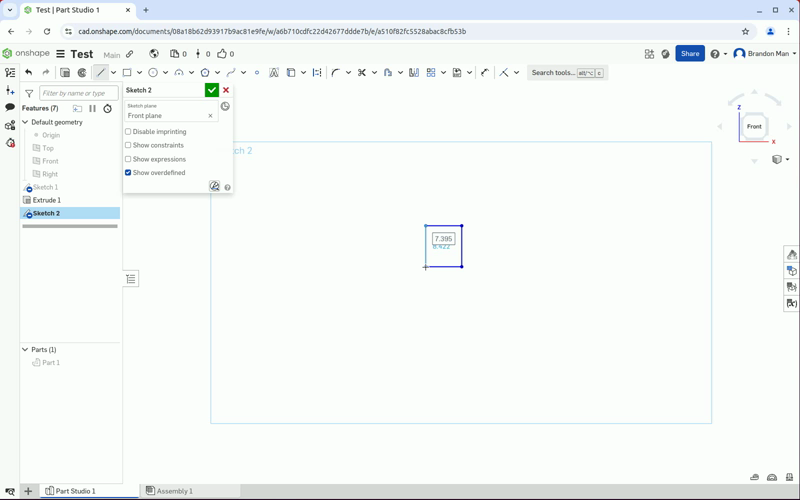
click(425, 266)
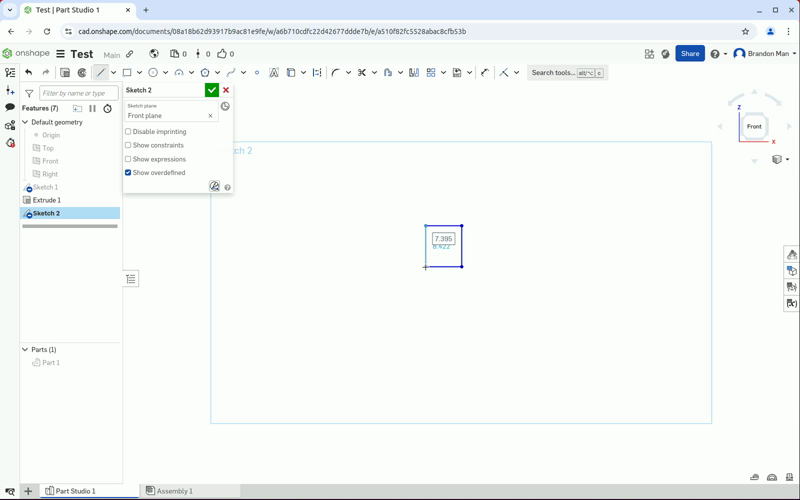
key(esc)
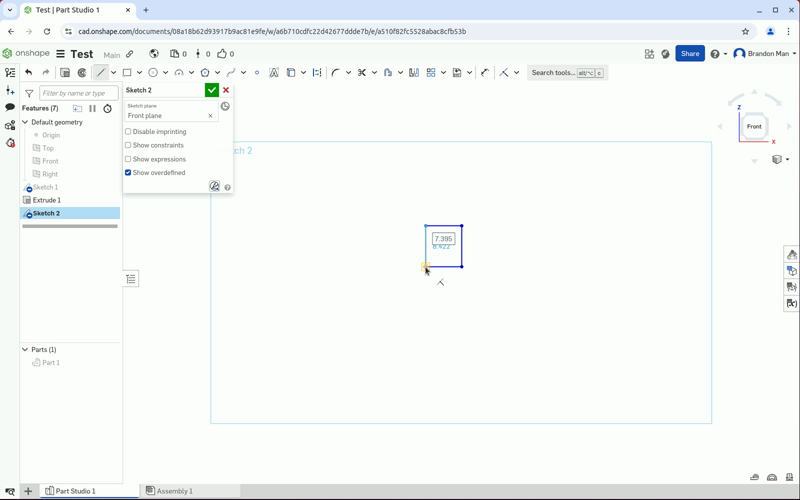
mouse_move(459, 255)
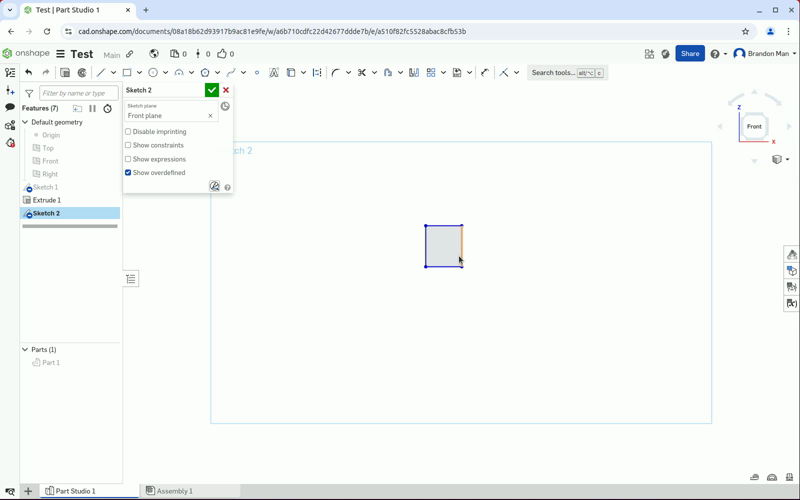
scroll(6)
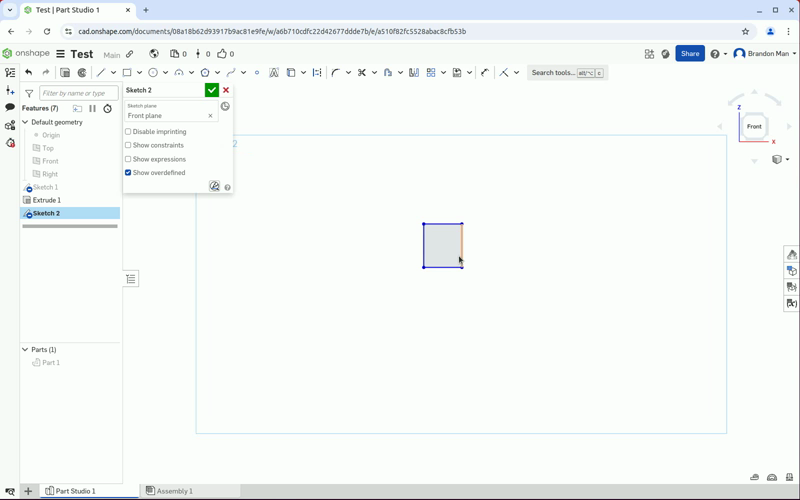
scroll(6)
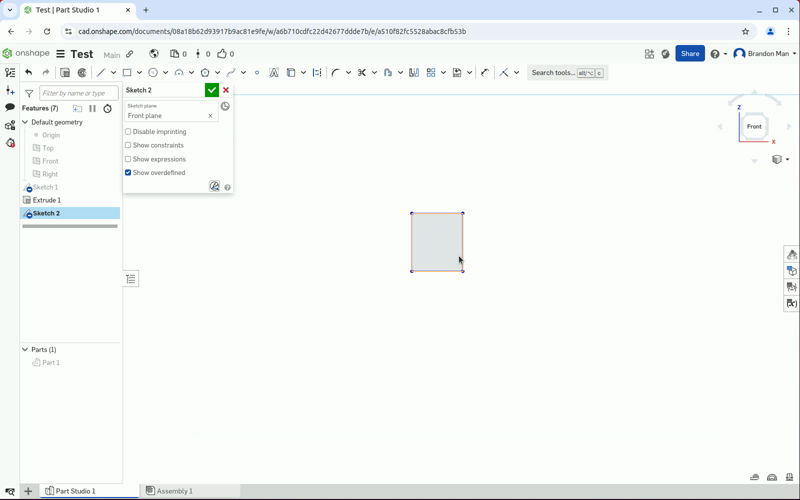
scroll(6)
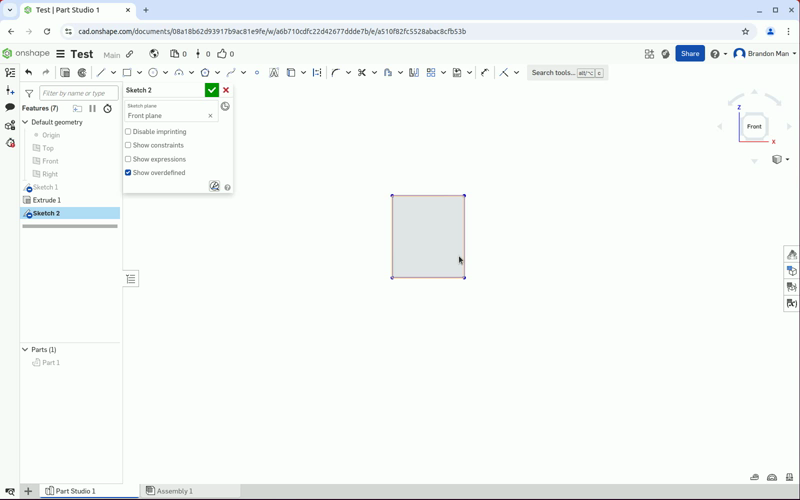
scroll(6)
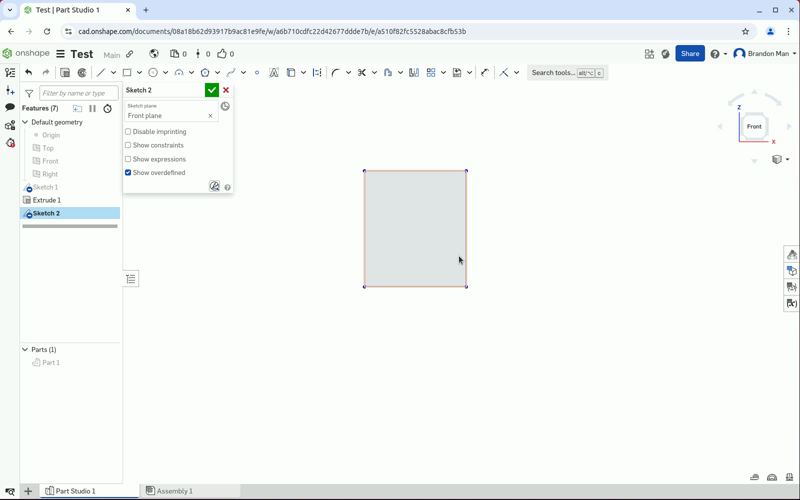
scroll(6)
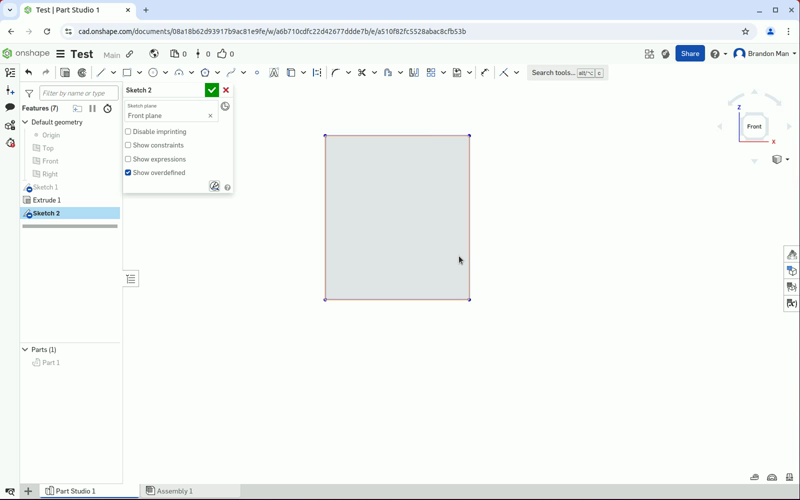
scroll(6)
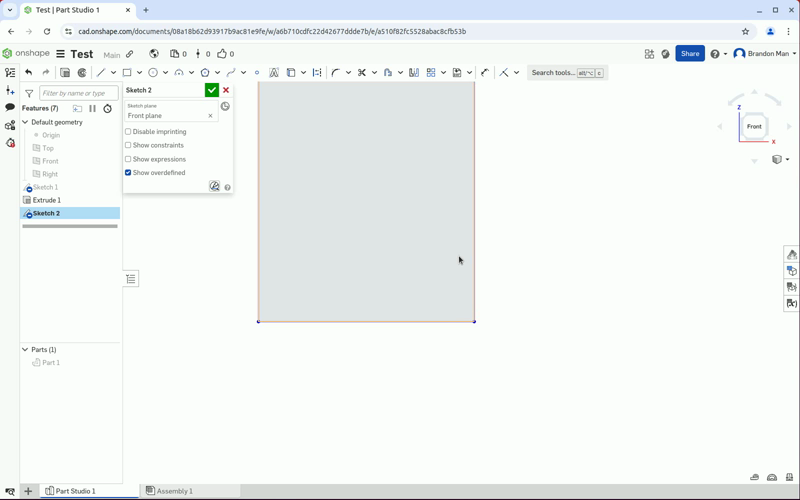
scroll(6)
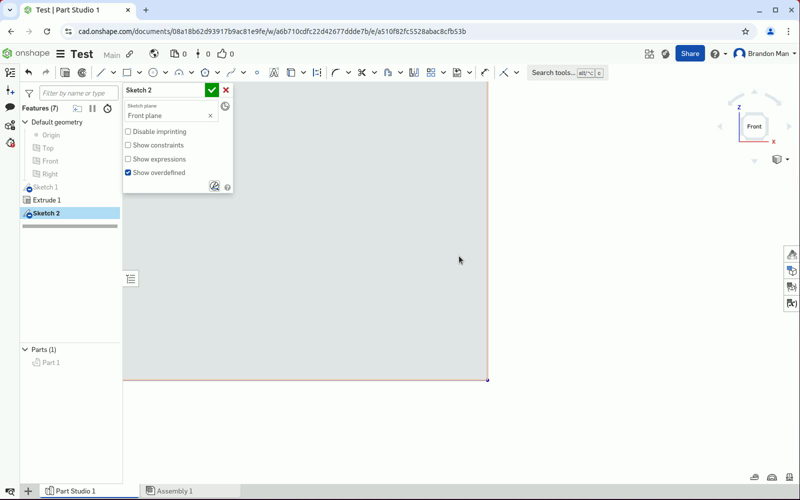
click(459, 255)
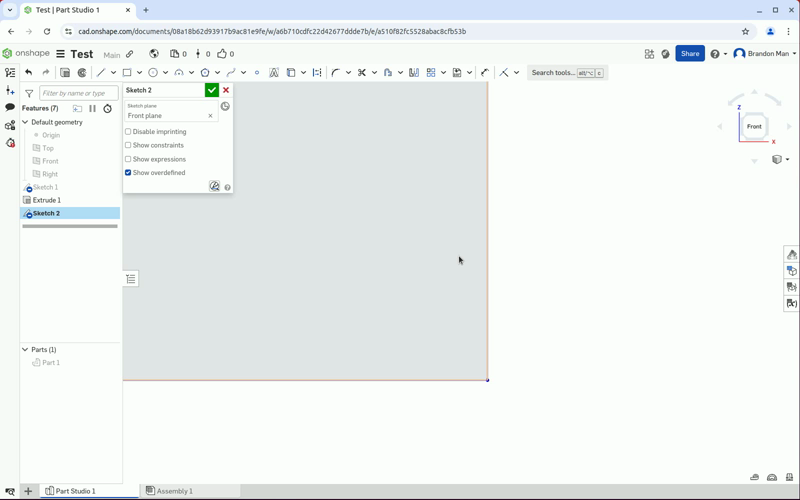
scroll(-6)
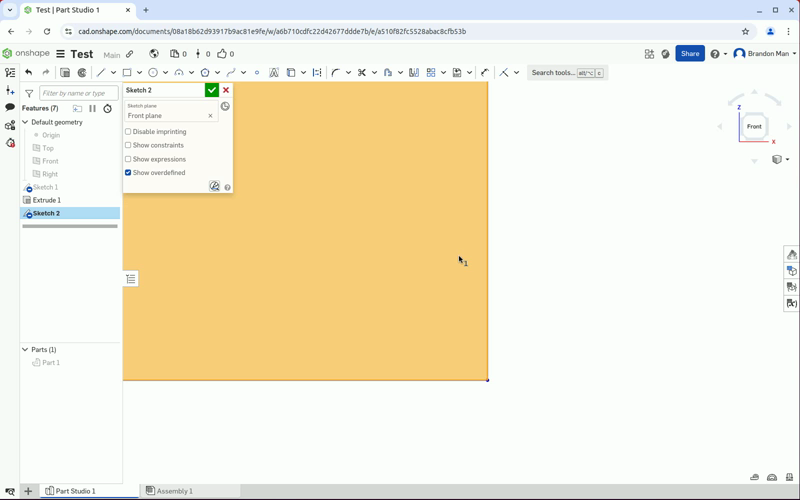
scroll(-6)
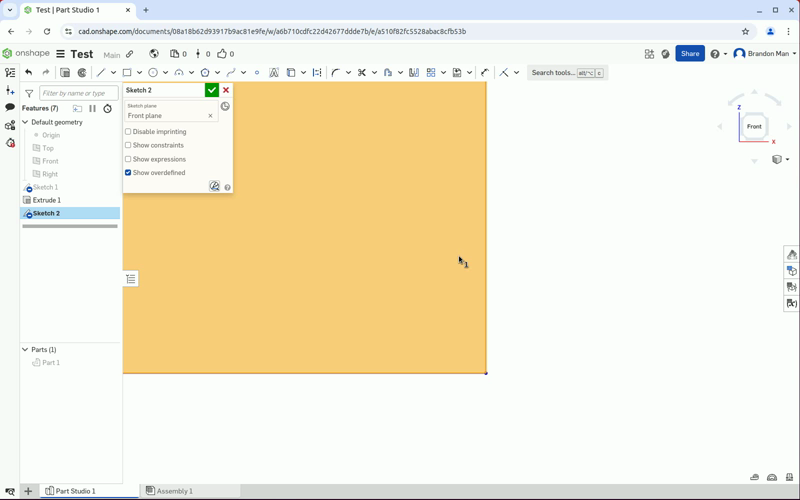
scroll(-6)
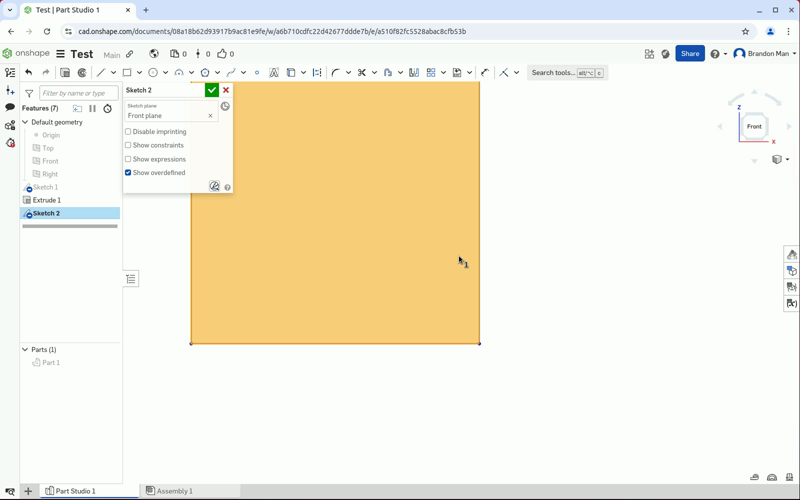
scroll(-6)
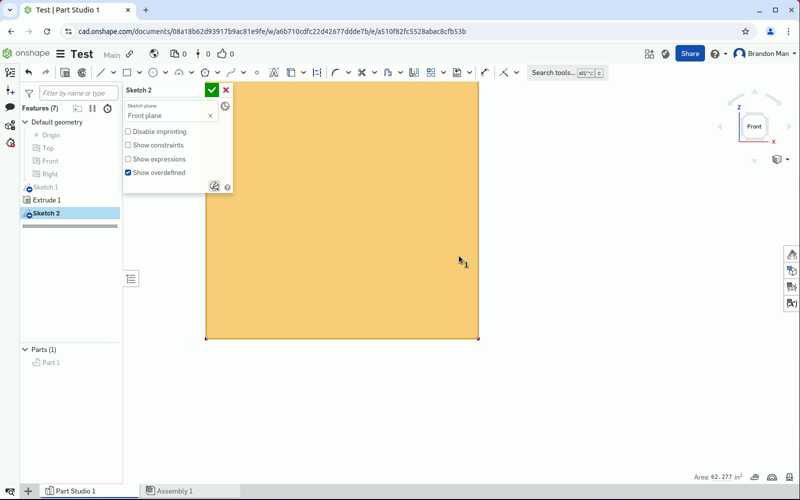
scroll(-6)
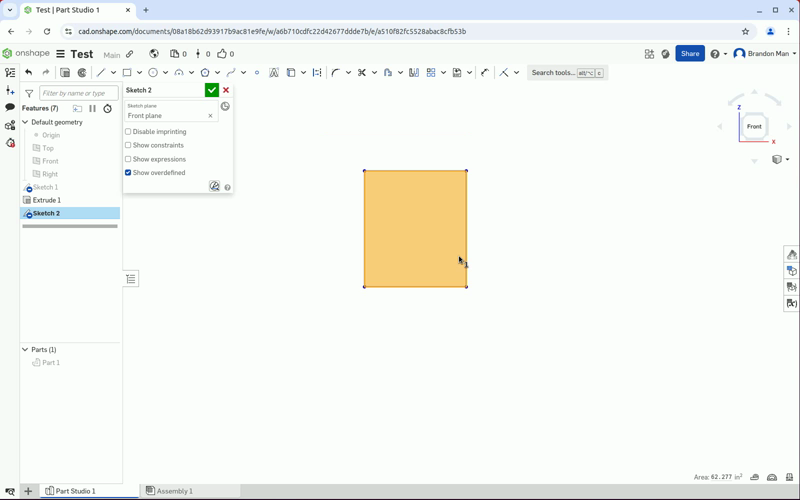
scroll(-6)
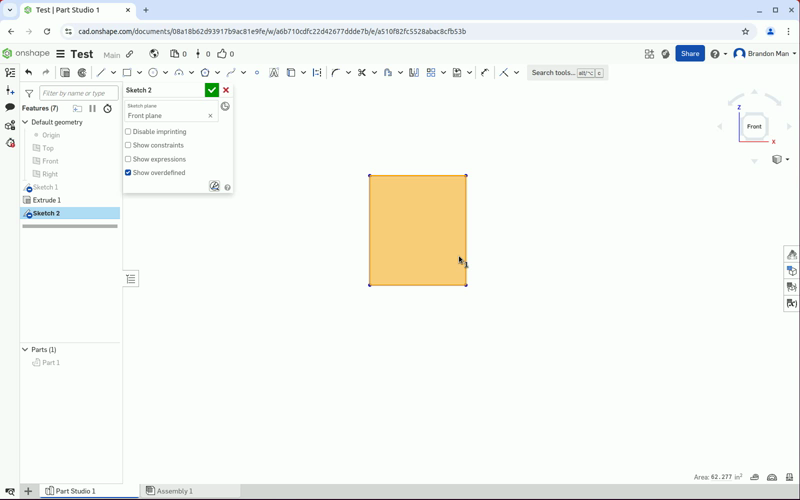
scroll(-6)
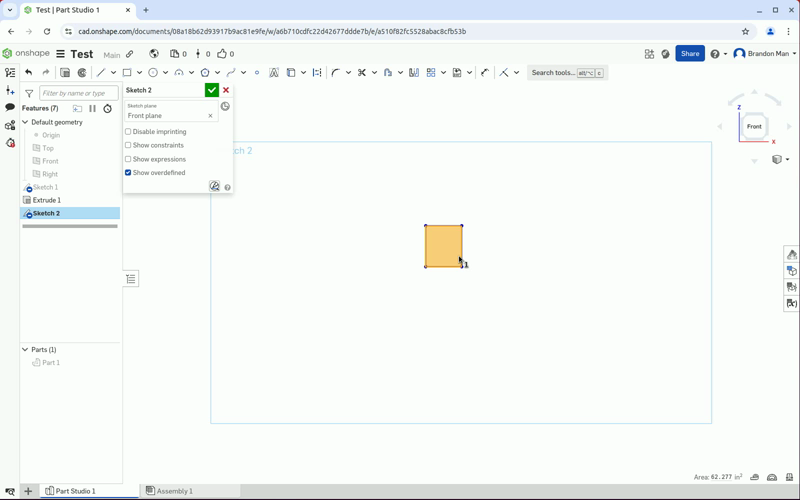
mouse_move(73, 352)
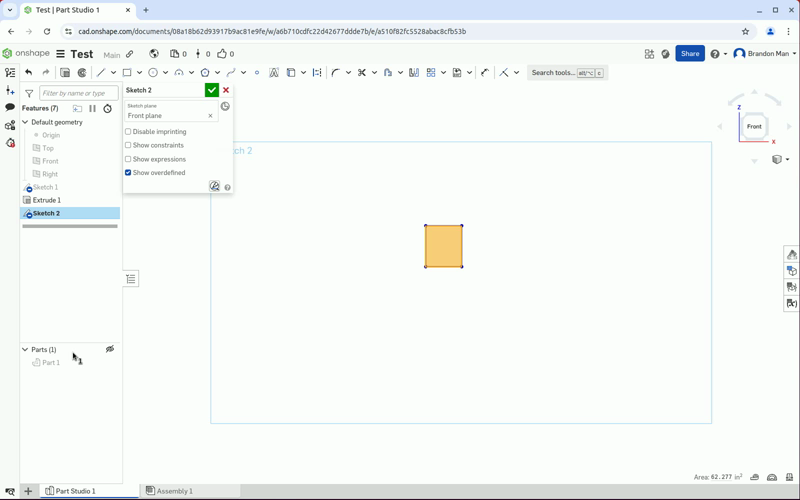
key(shift+y)
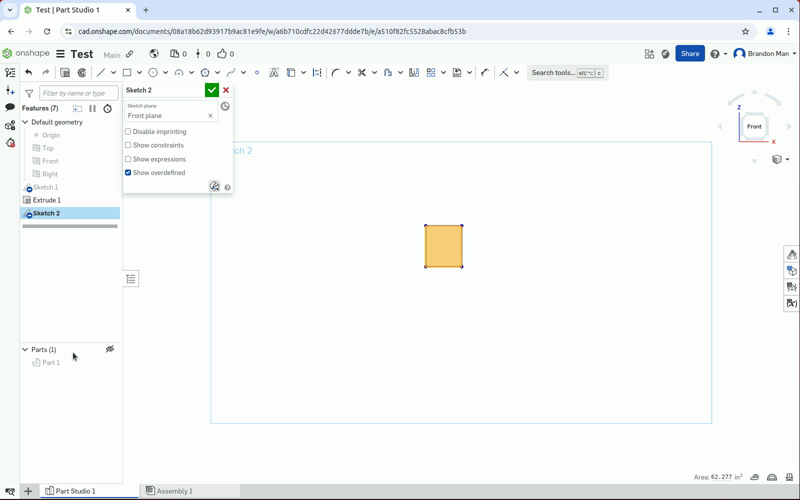
key(shift+e)
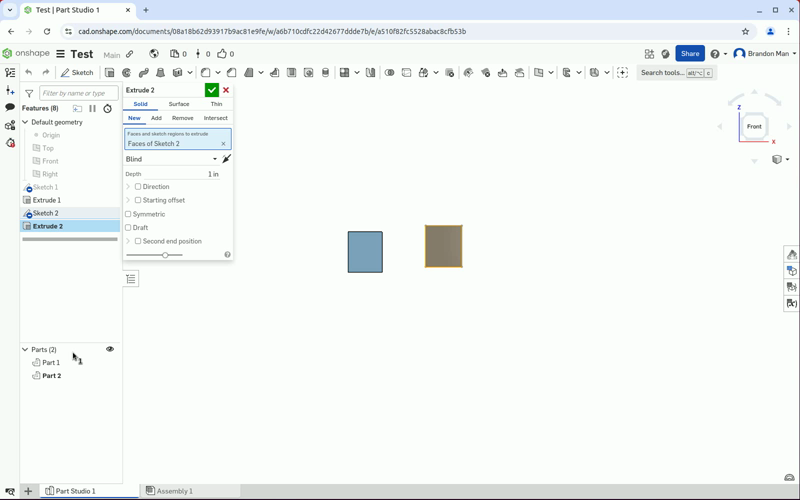
mouse_move(143, 106)
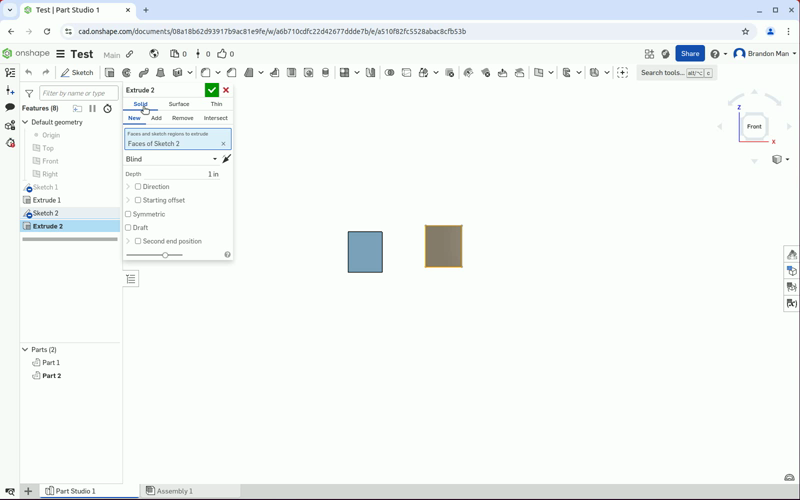
click(143, 106)
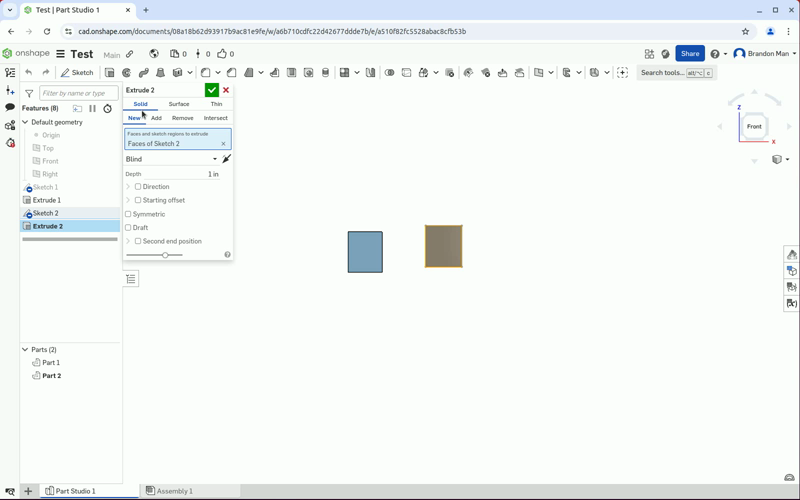
mouse_move(137, 120)
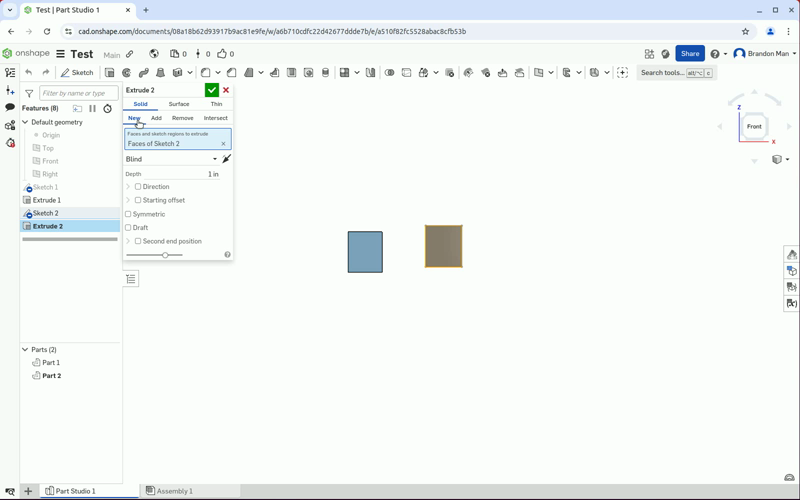
click(137, 120)
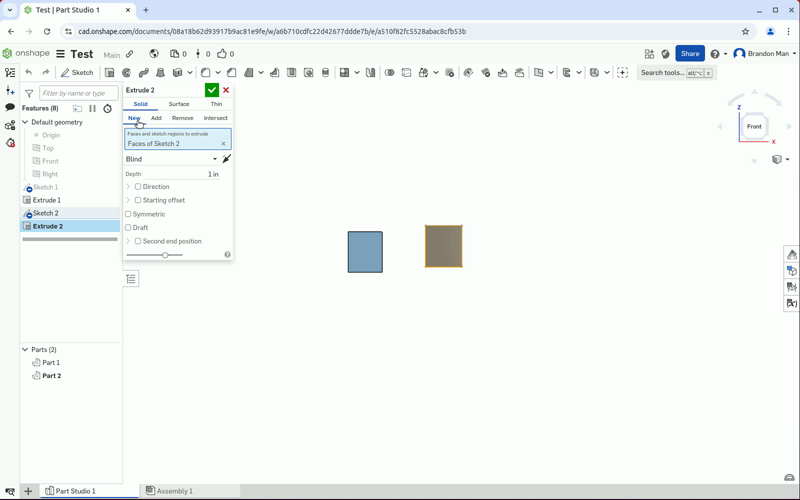
key(tab, 4)
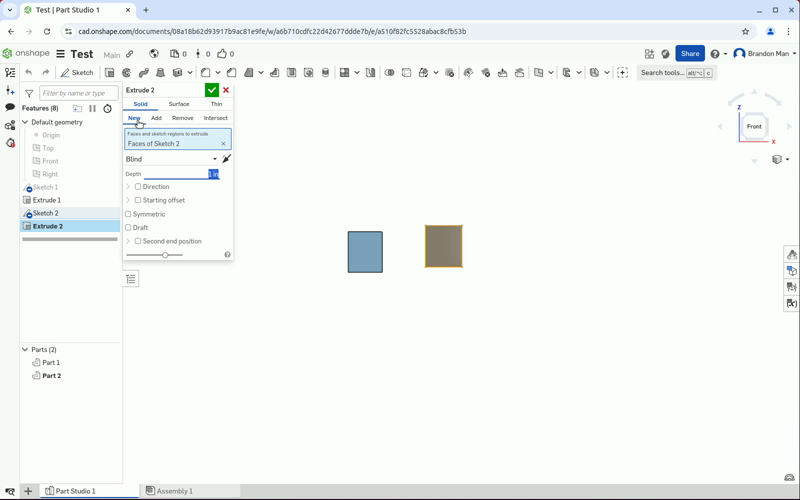
text(4.333)
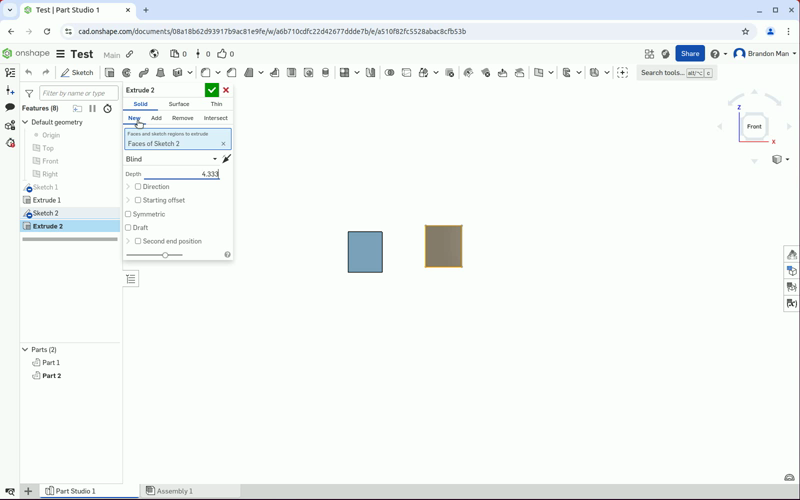
key(enter)
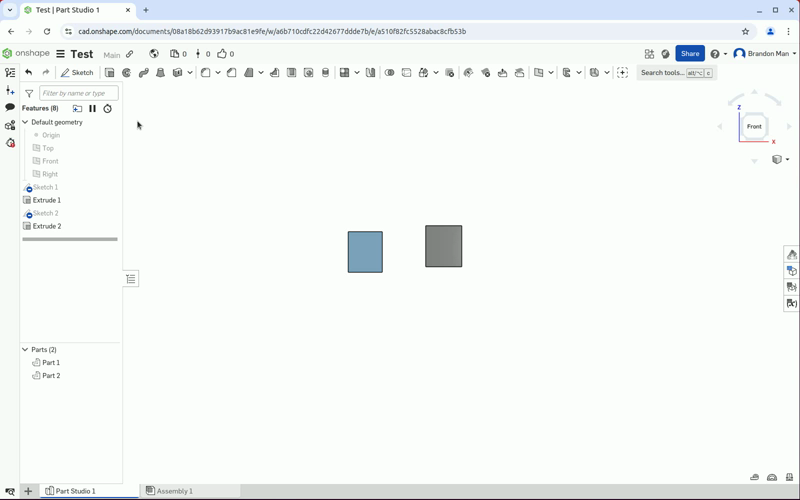
key(shift+h)
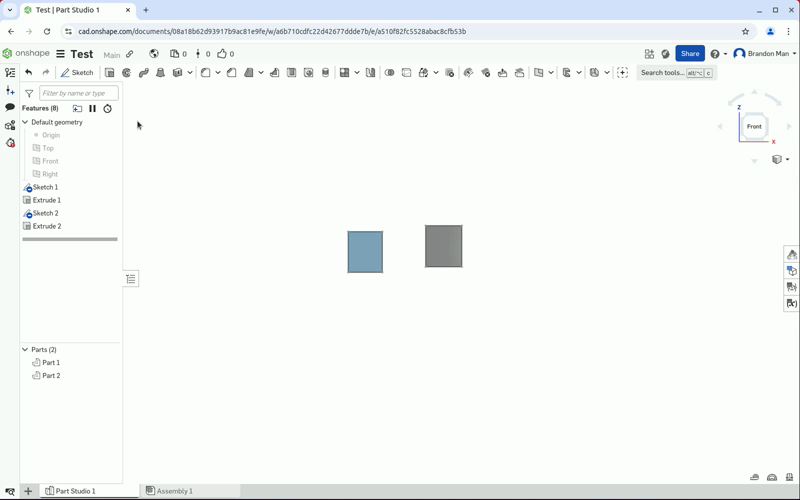
key(shift+h)
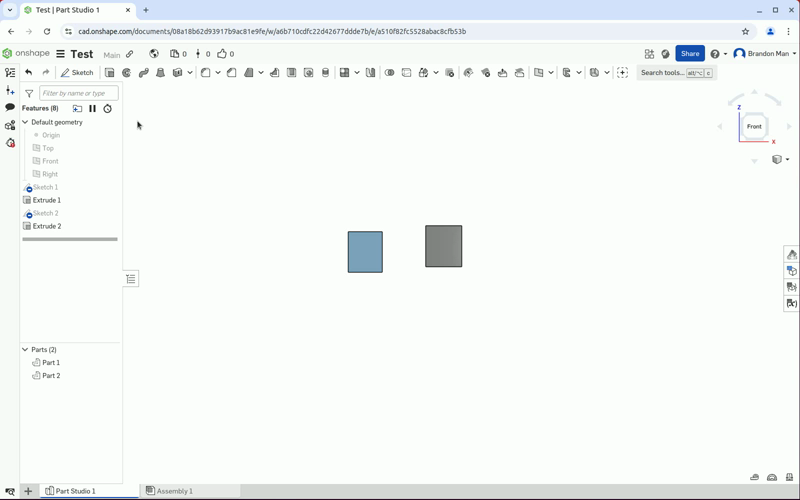
mouse_move(73, 189)
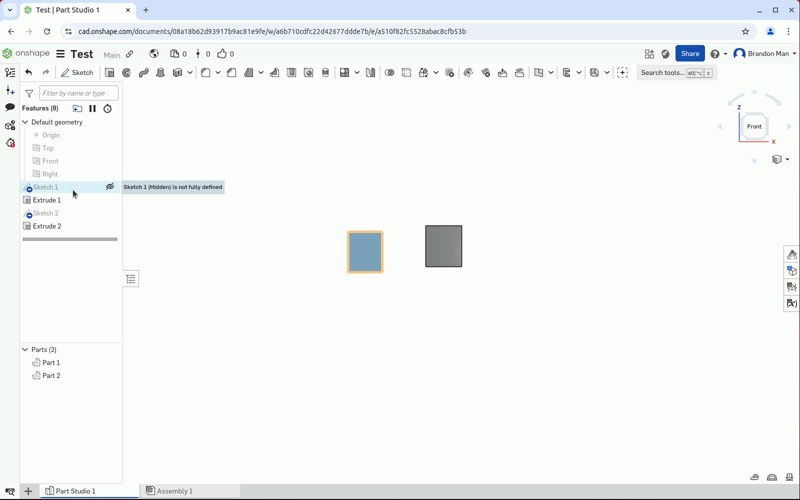
click(73, 189)
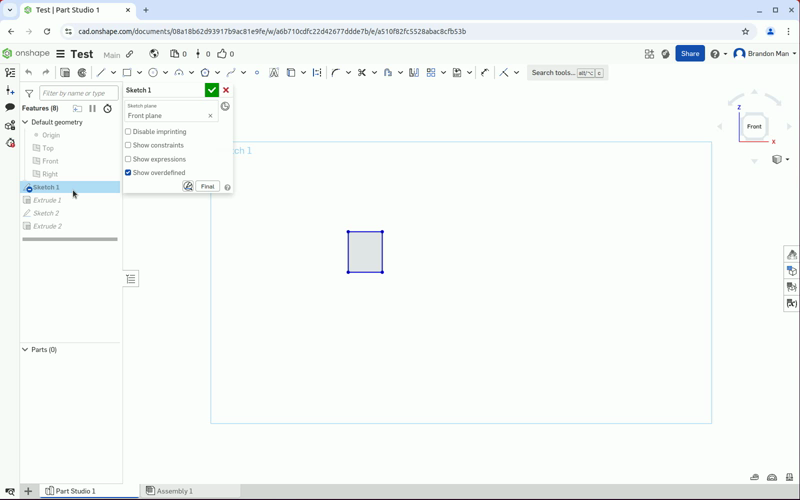
mouse_move(229, 92)
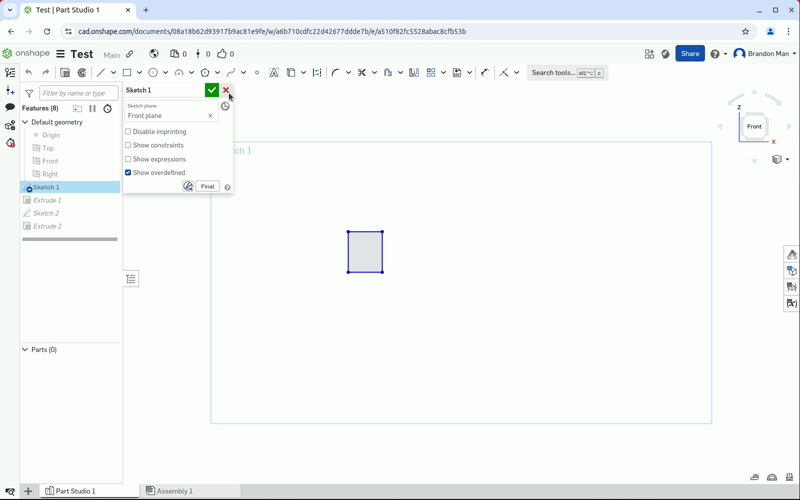
click(229, 92)
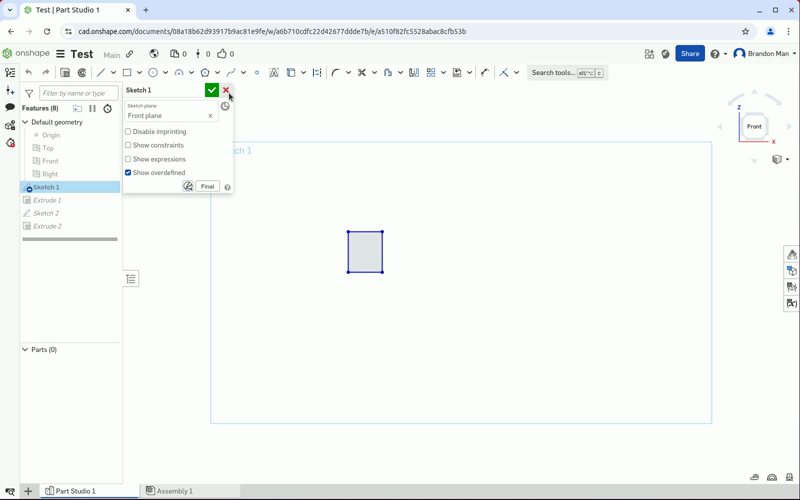
key(shift+s)
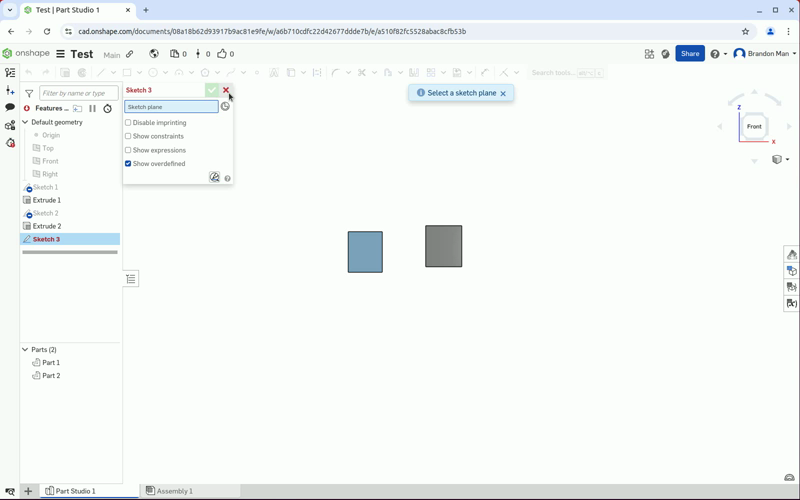
mouse_move(73, 163)
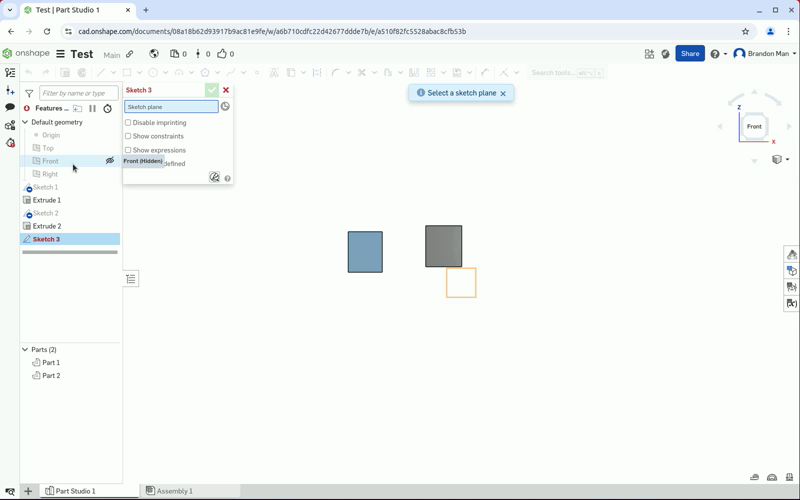
click(73, 163)
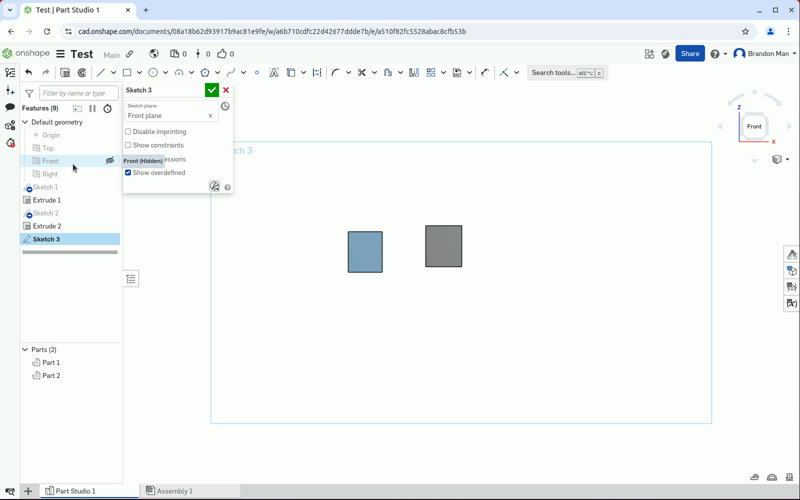
mouse_move(73, 352)
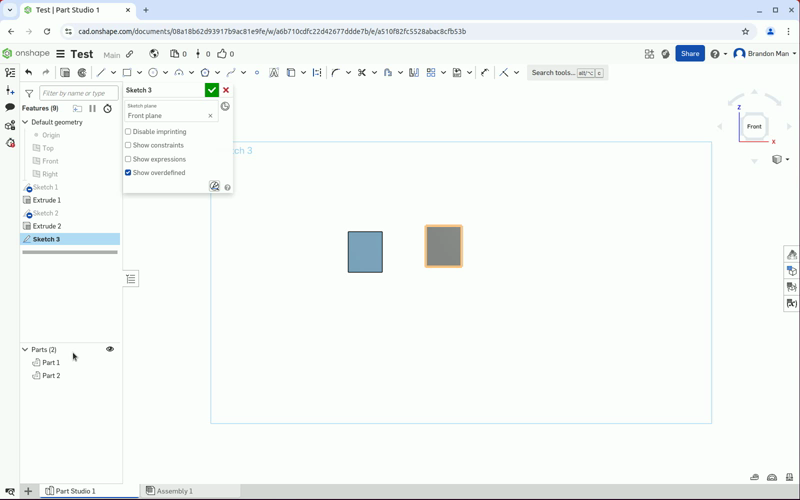
key(y)
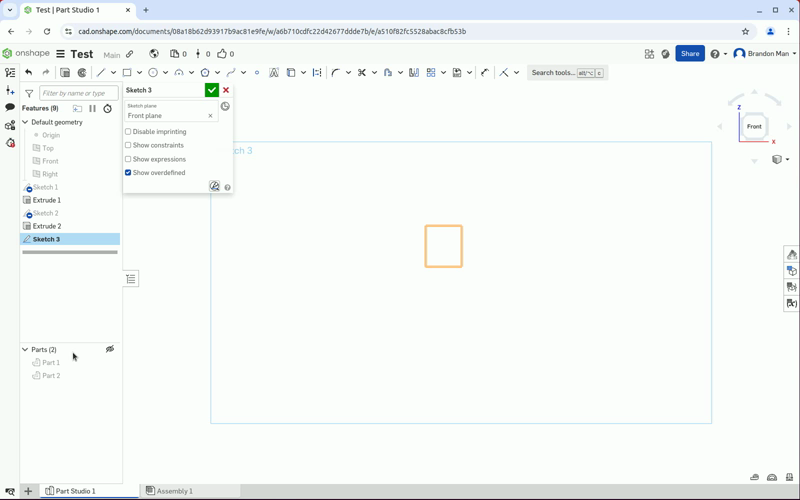
key(l)
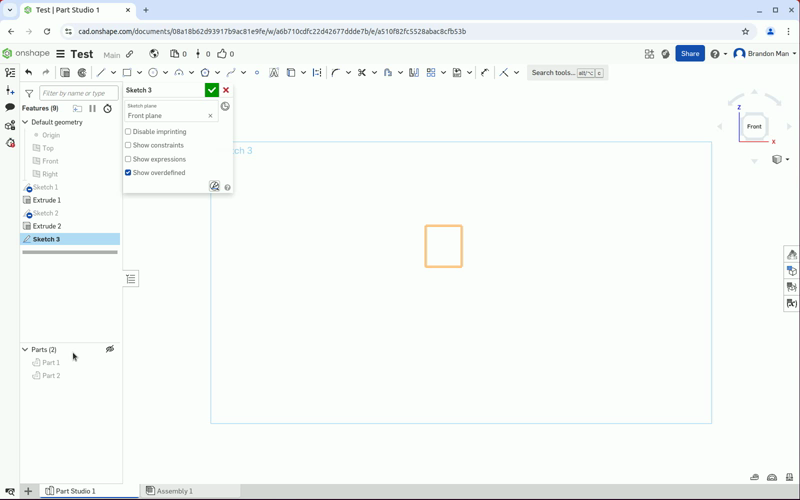
key_down(shift)
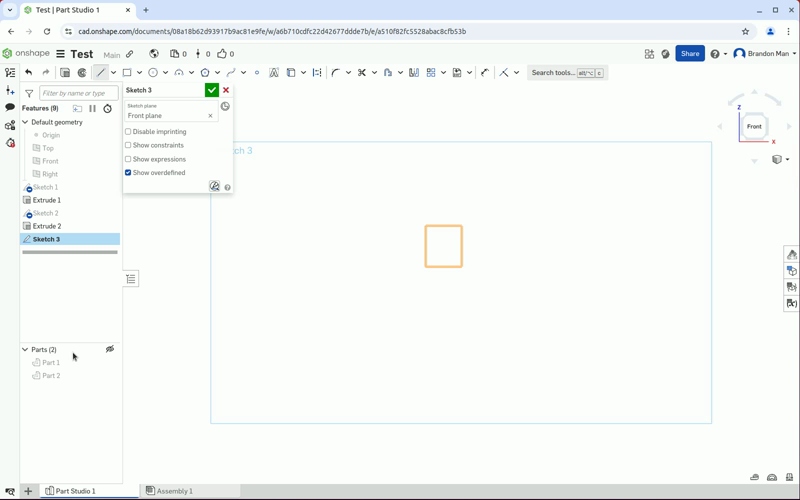
mouse_move(511, 279)
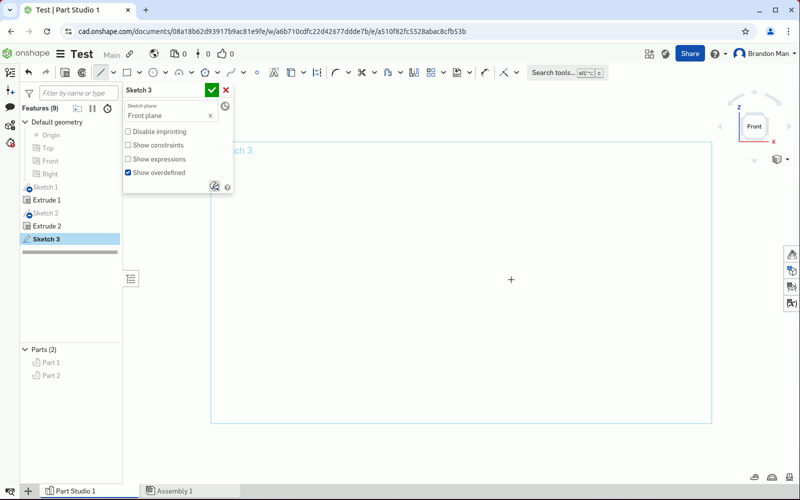
click(511, 279)
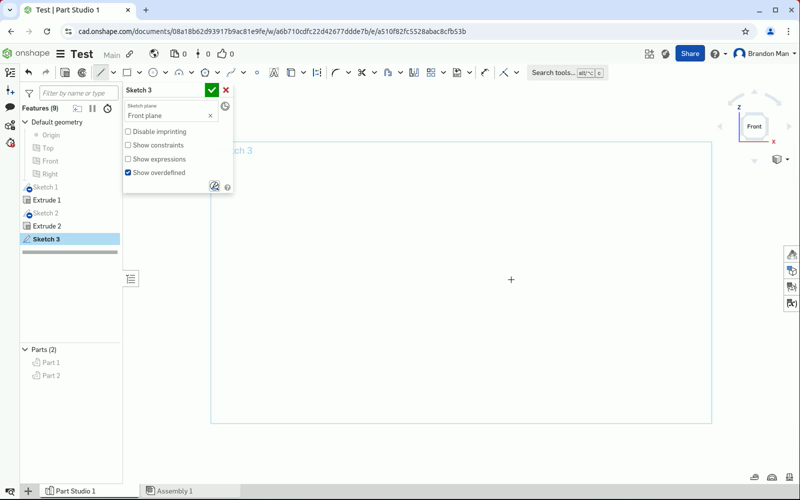
key_up(shift)
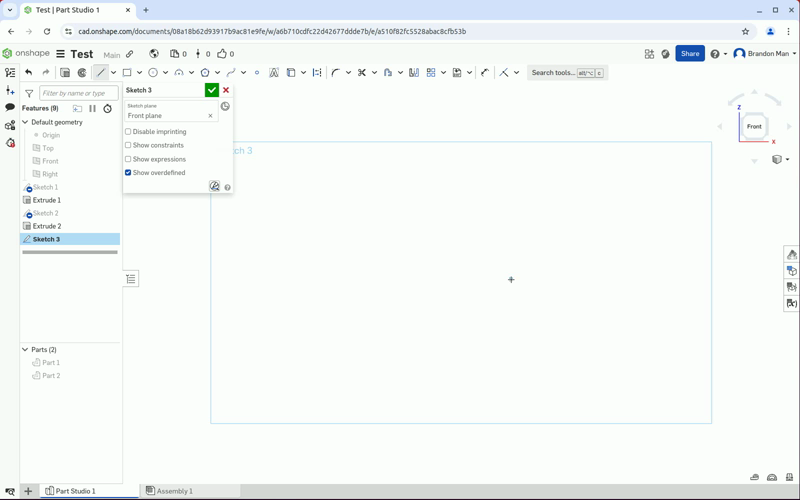
key_down(shift)
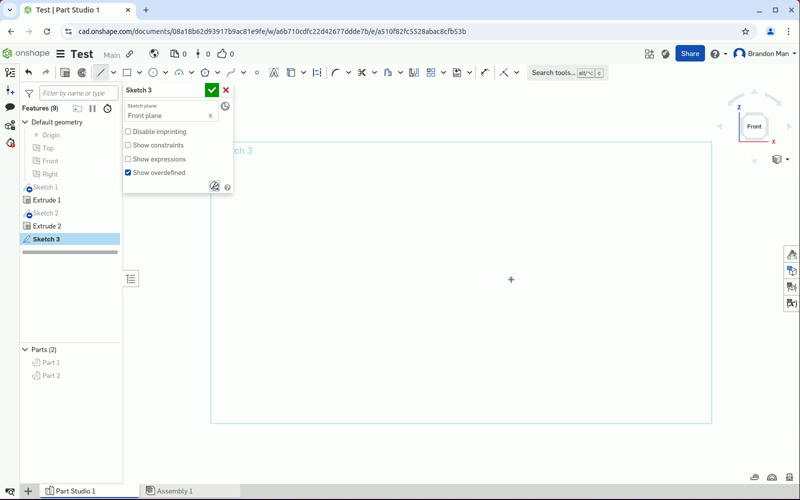
mouse_move(541, 279)
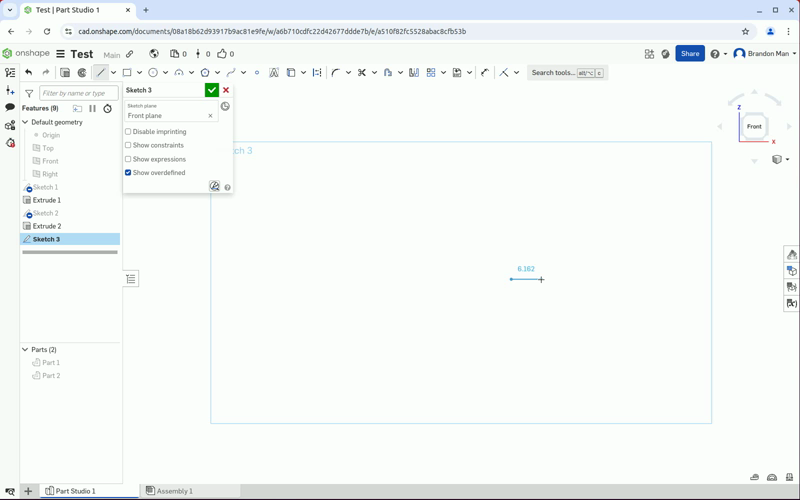
mouse_move(555, 279)
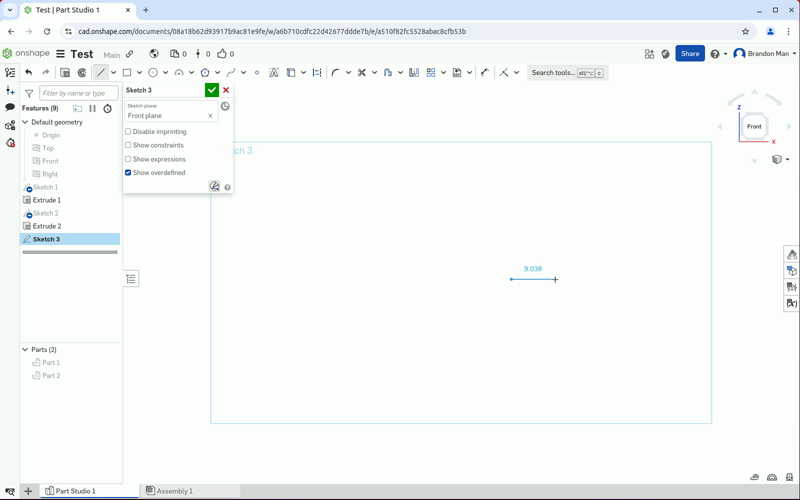
click(555, 279)
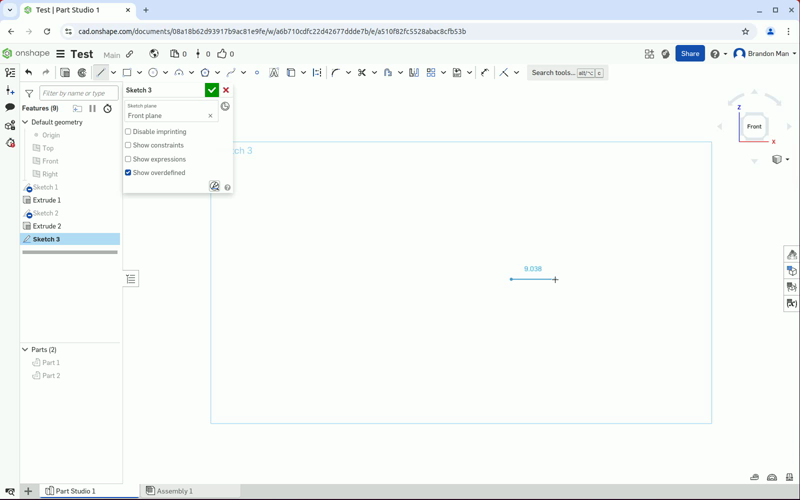
key_up(shift)
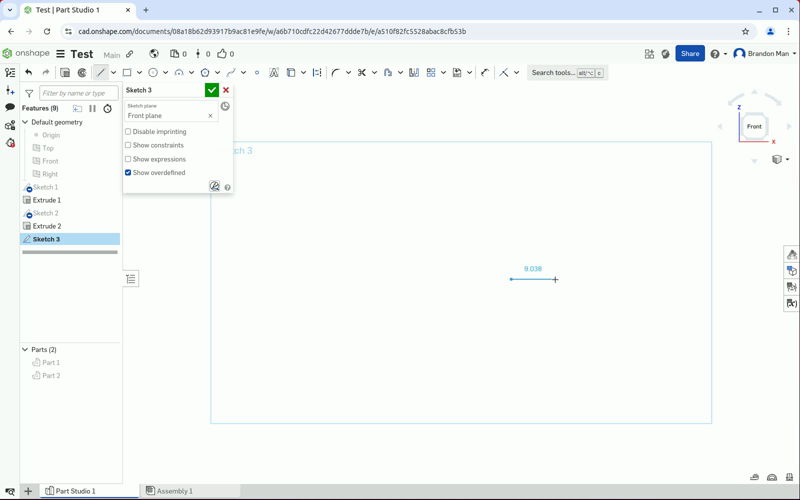
key_down(shift)
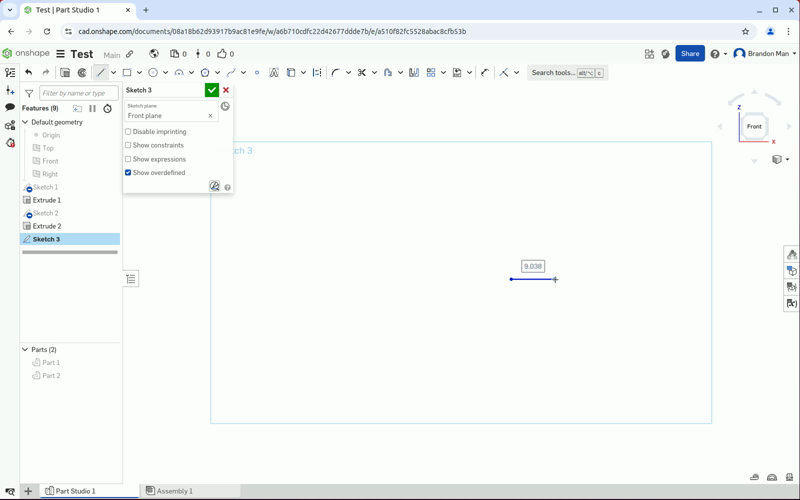
mouse_move(585, 279)
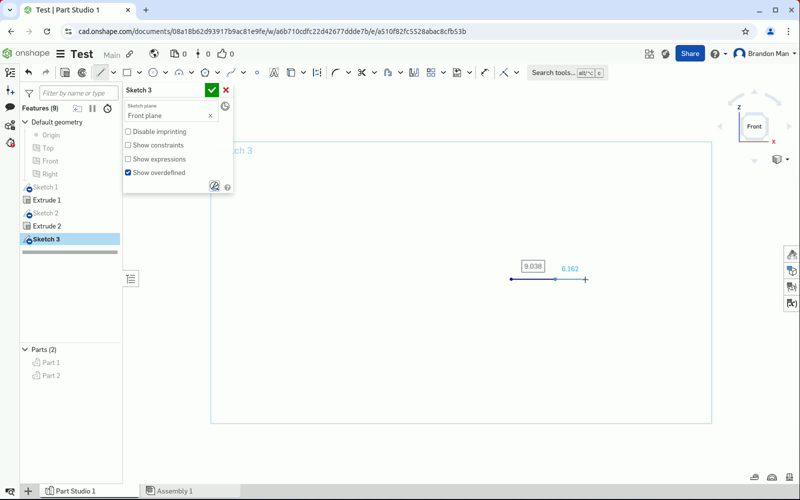
mouse_move(555, 226)
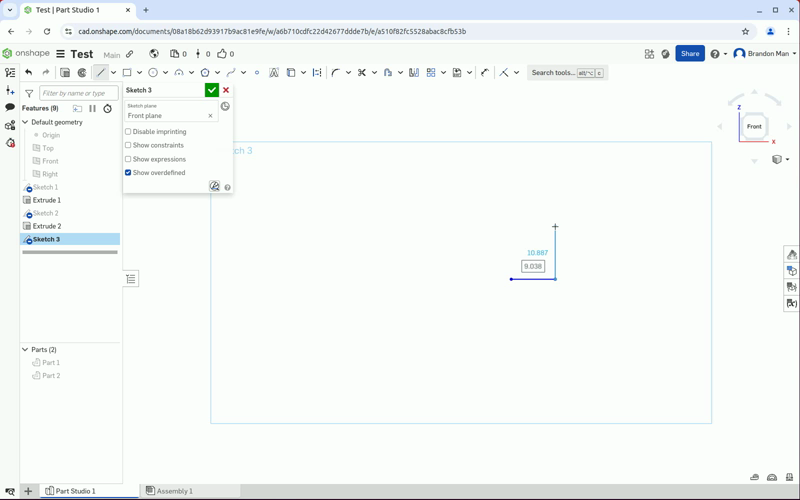
click(555, 226)
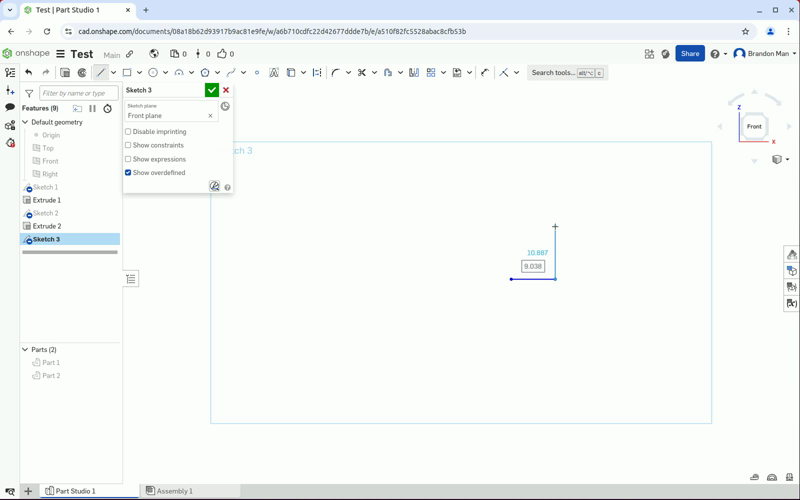
key_up(shift)
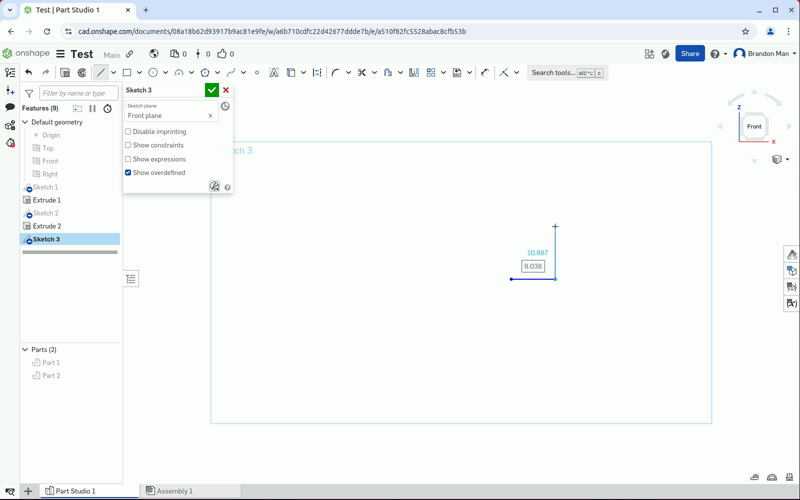
key_down(shift)
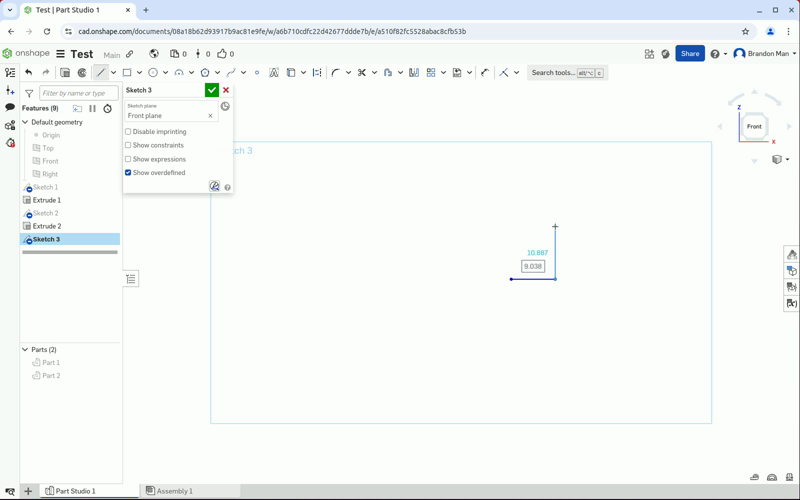
mouse_move(585, 226)
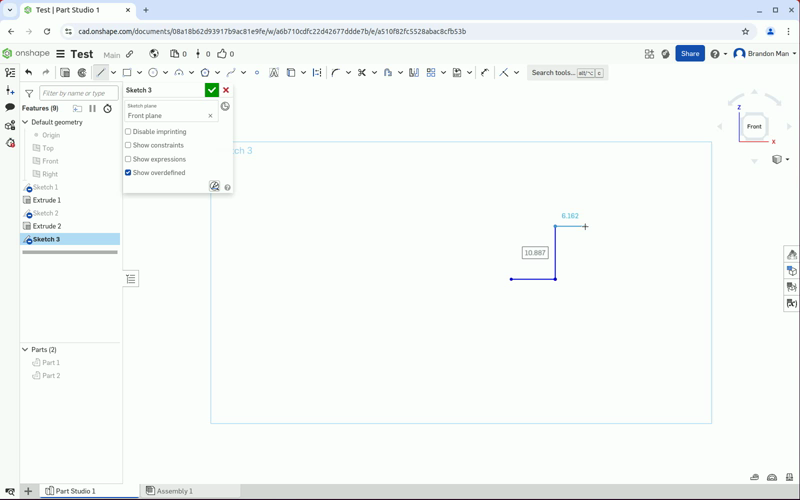
mouse_move(511, 226)
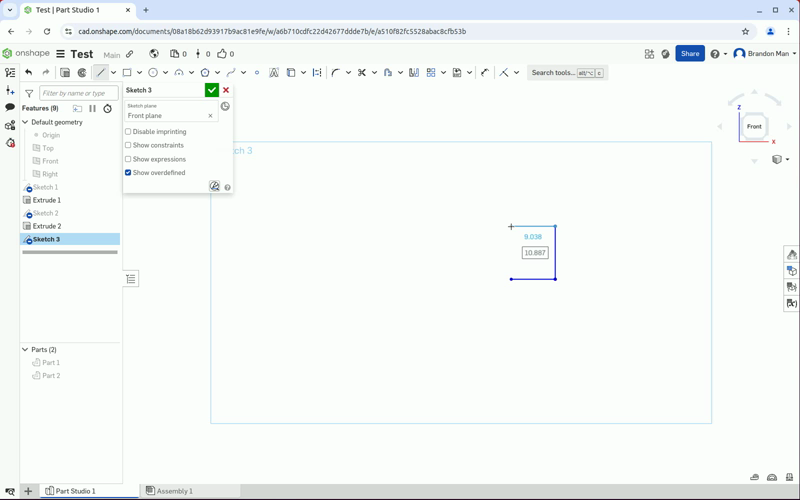
click(511, 226)
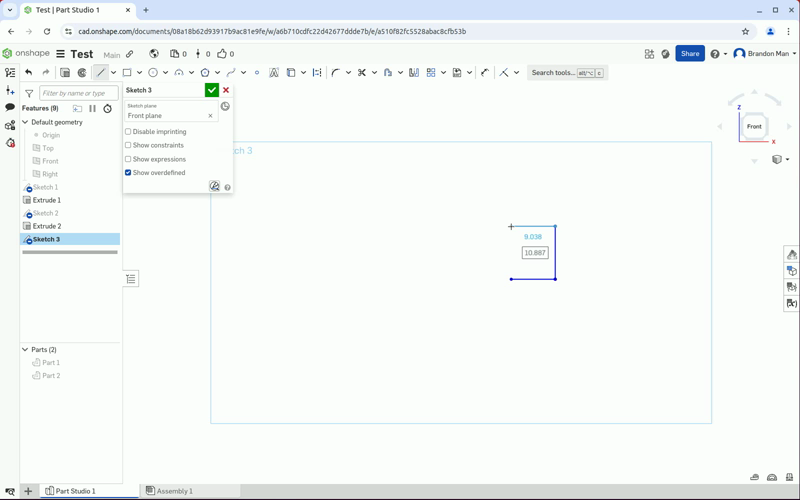
key_up(shift)
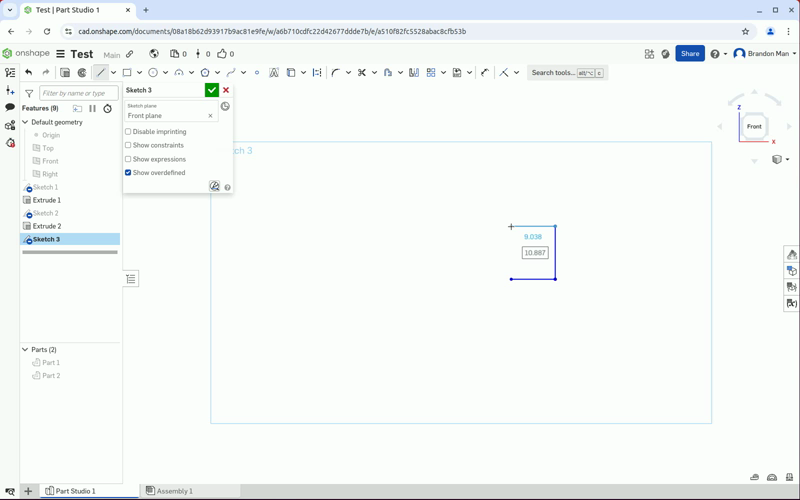
mouse_move(541, 226)
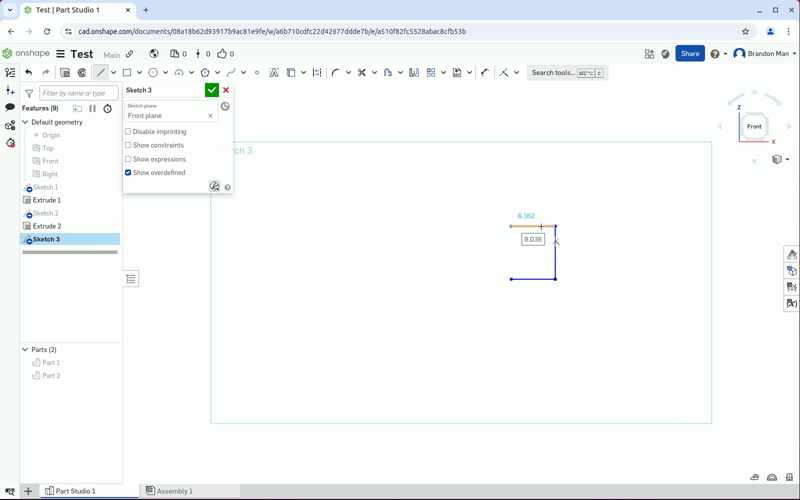
key_down(shift)
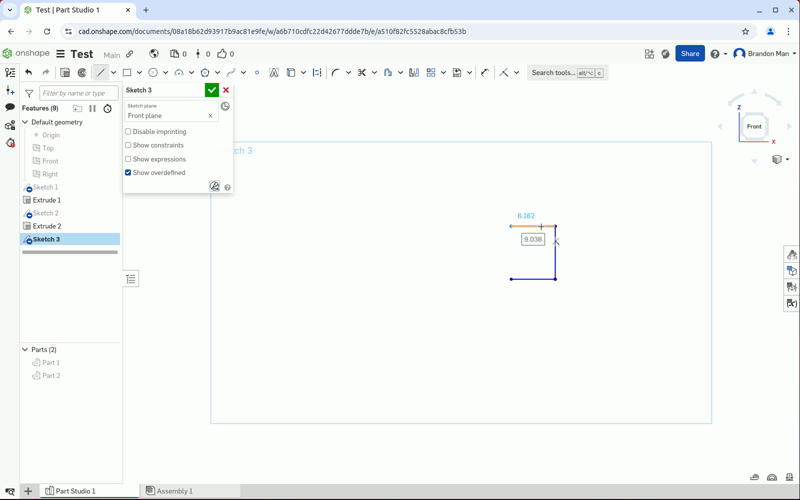
mouse_move(511, 279)
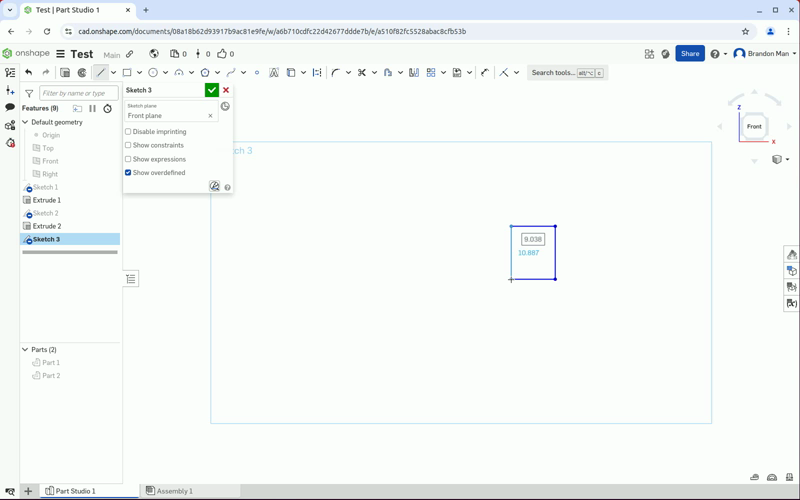
key_up(shift)
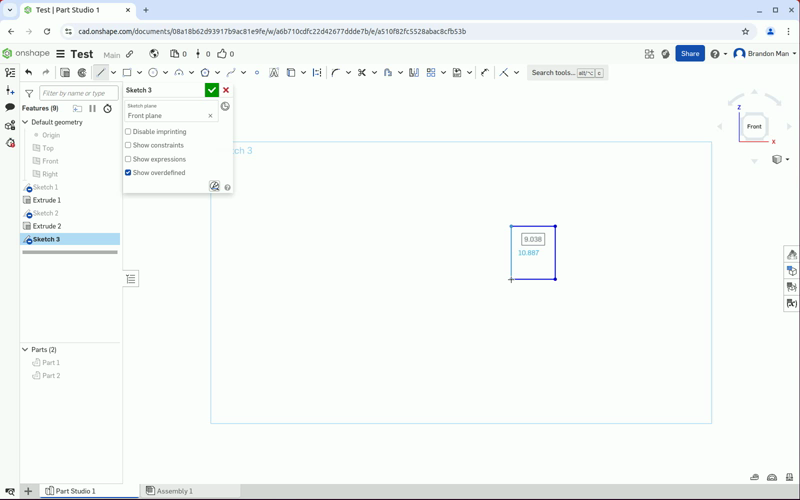
click(511, 279)
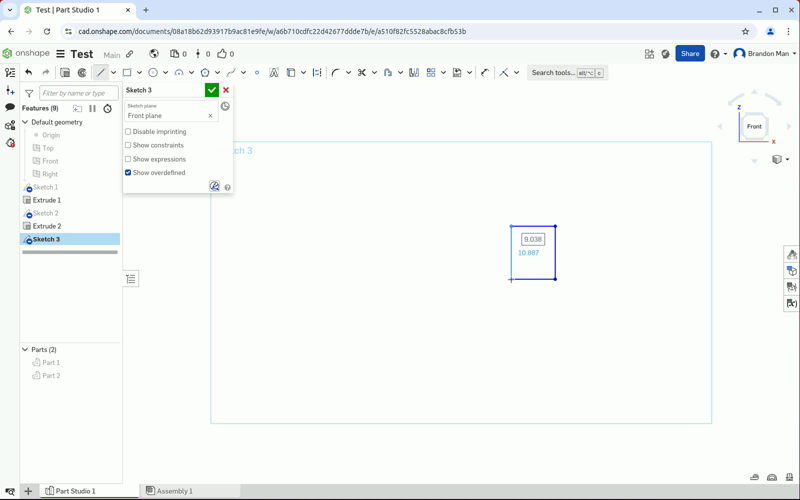
key(esc)
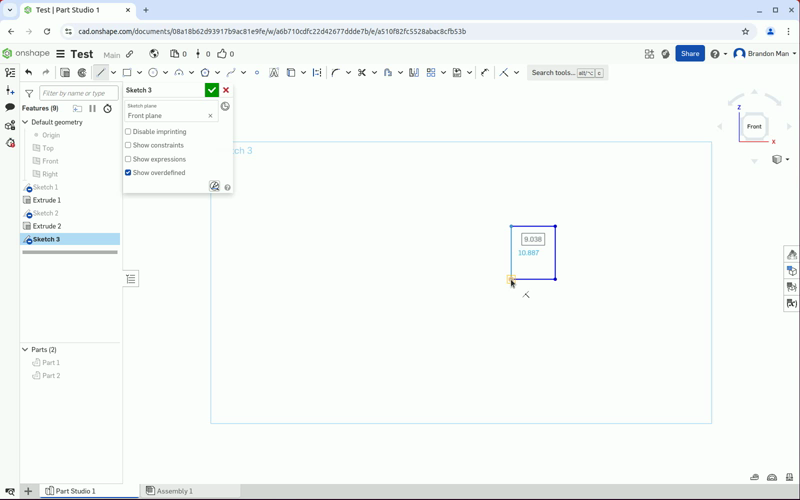
mouse_move(529, 246)
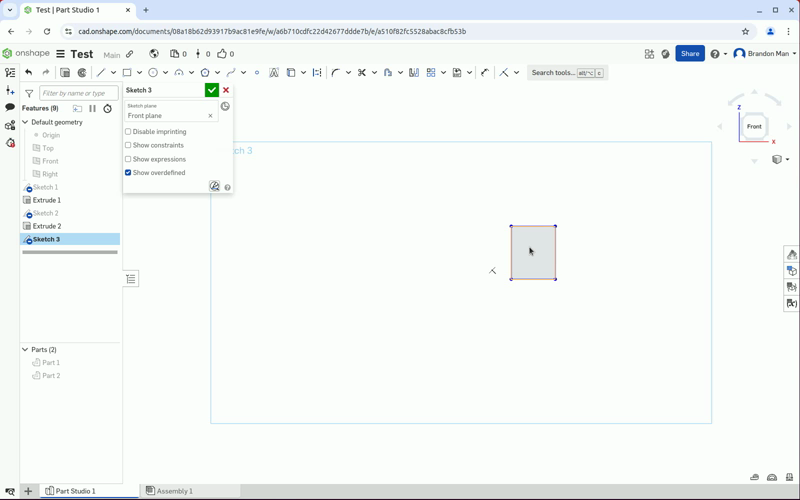
click(529, 246)
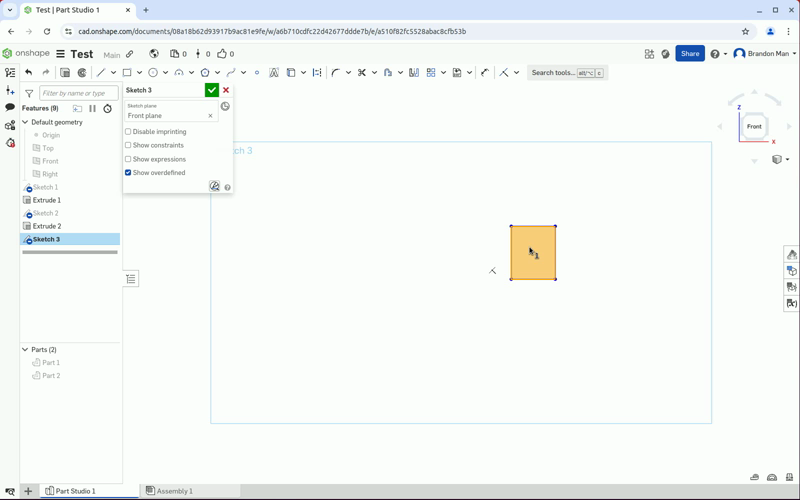
mouse_move(73, 352)
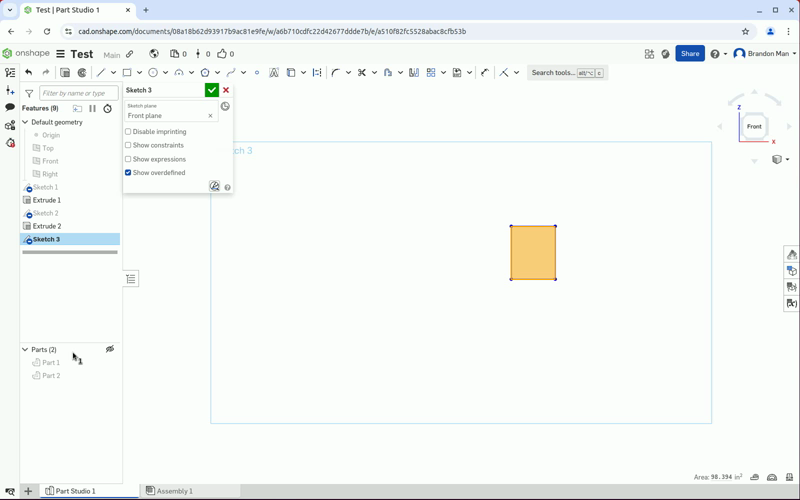
key(shift+y)
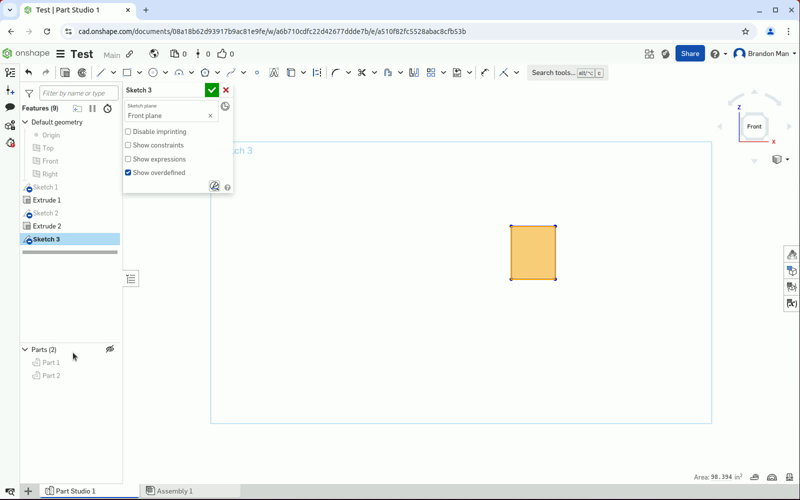
key(shift+e)
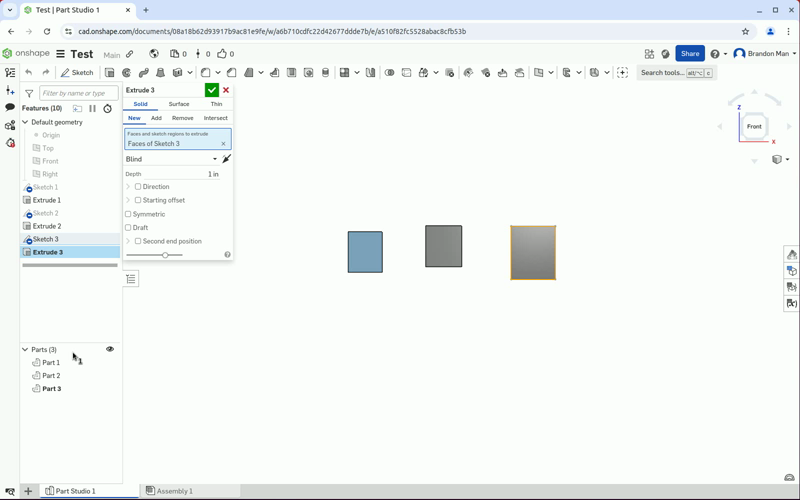
mouse_move(143, 106)
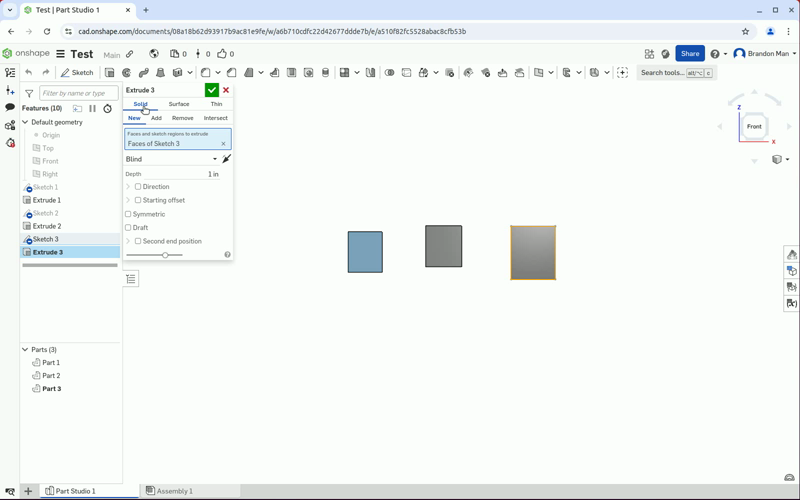
click(143, 106)
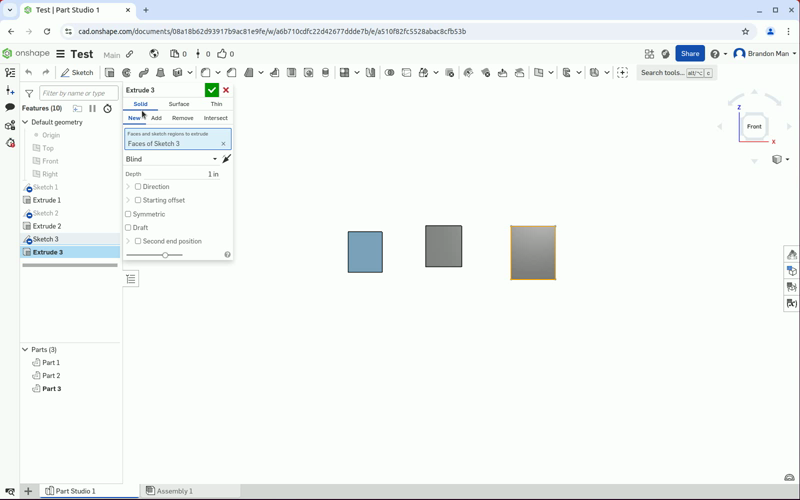
mouse_move(137, 120)
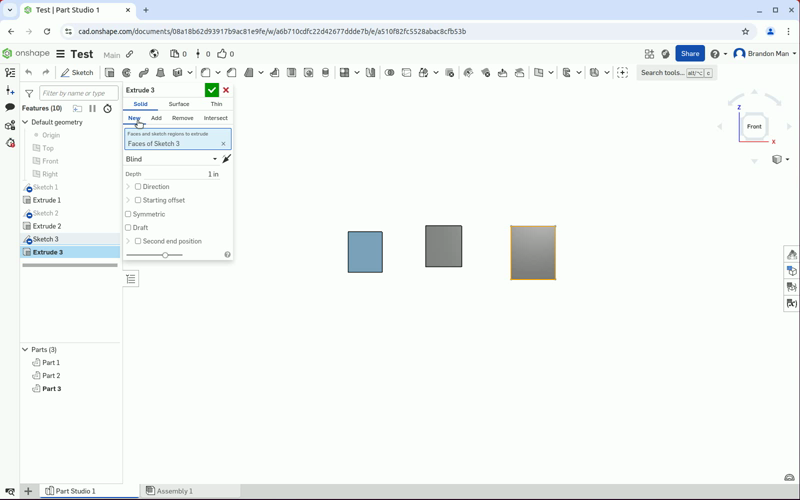
click(137, 120)
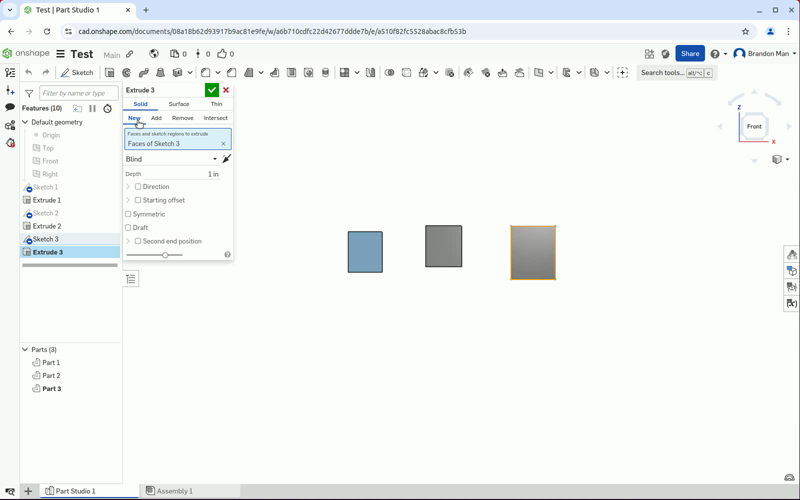
key(tab, 4)
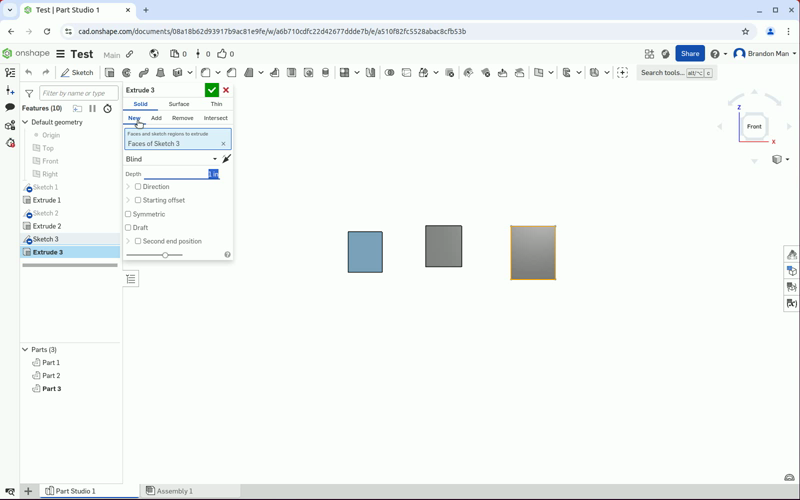
text(4.333)
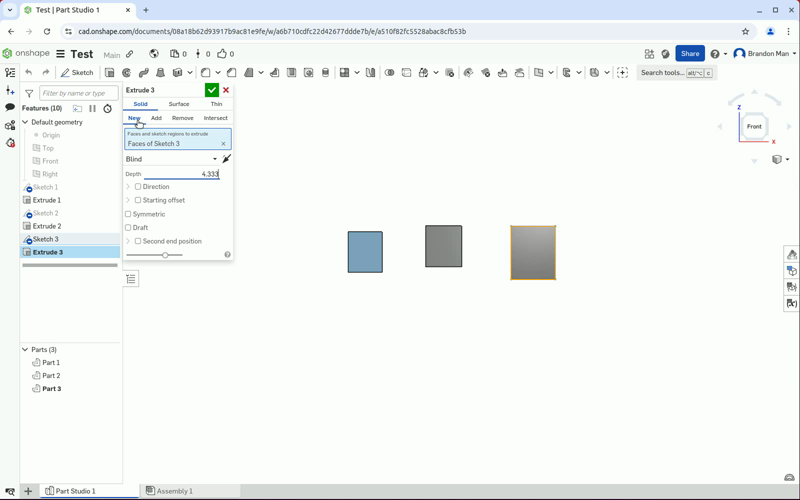
key(enter)
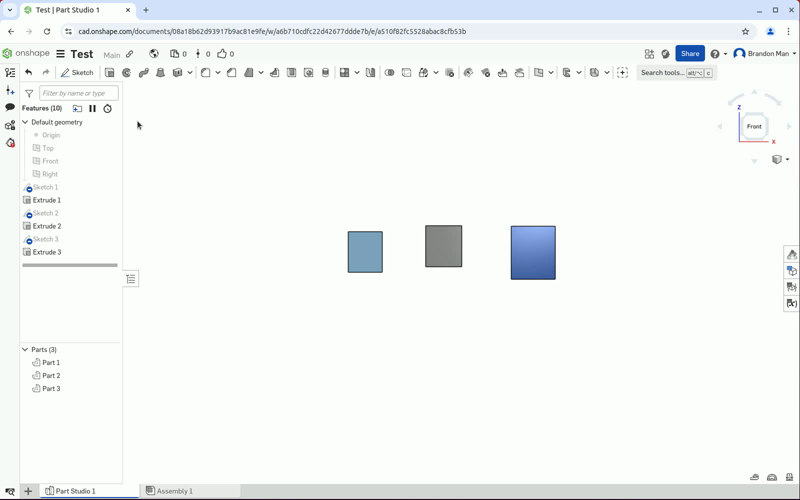
key(shift+h)
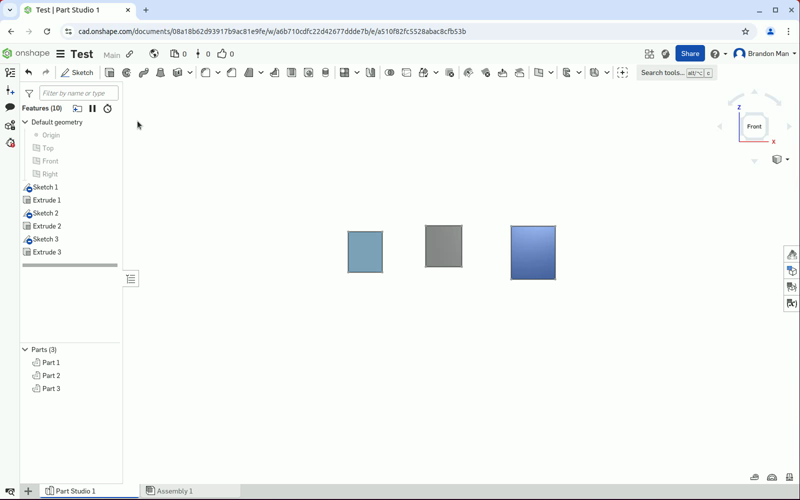
key(shift+h)
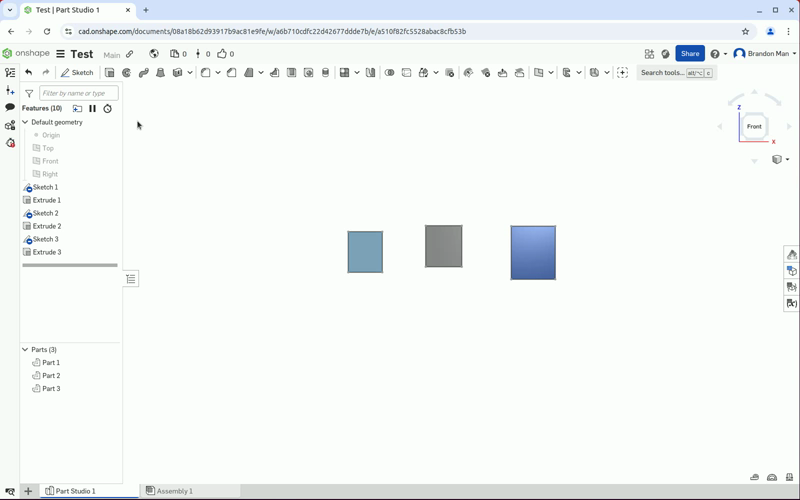
key(shift+7)
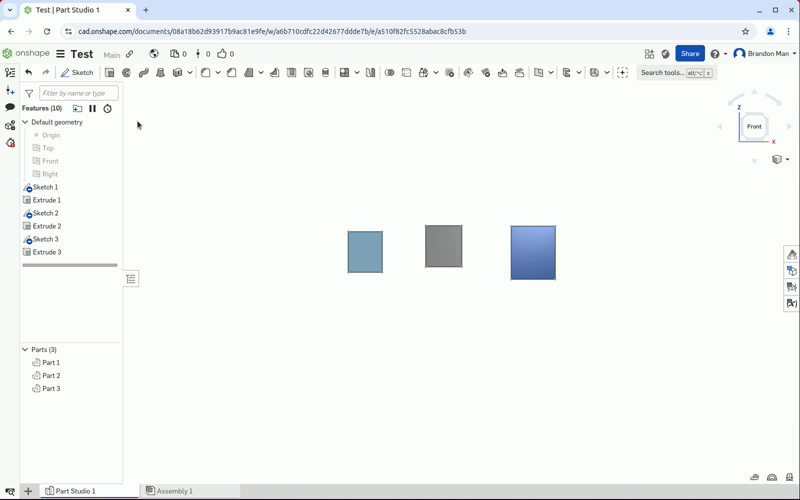
key(left, 2)
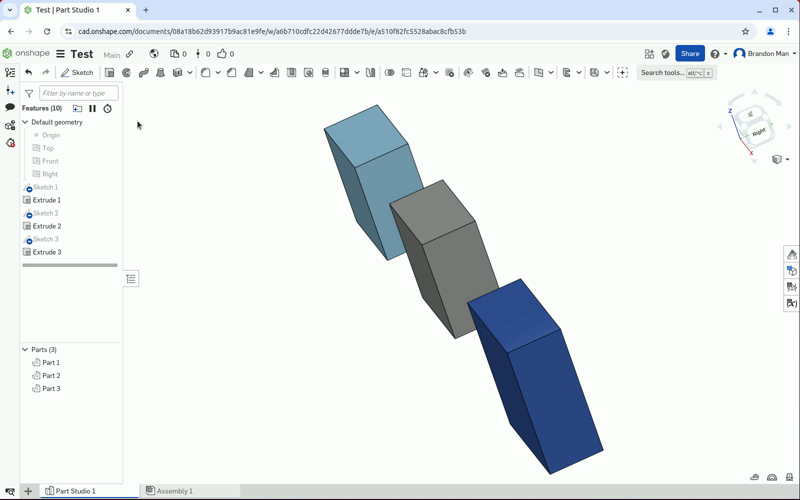
key(down, 2)
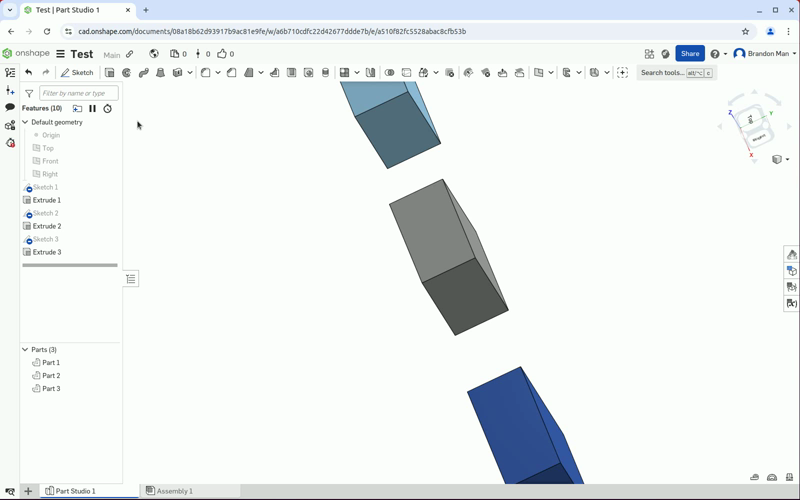
key(up, 2)
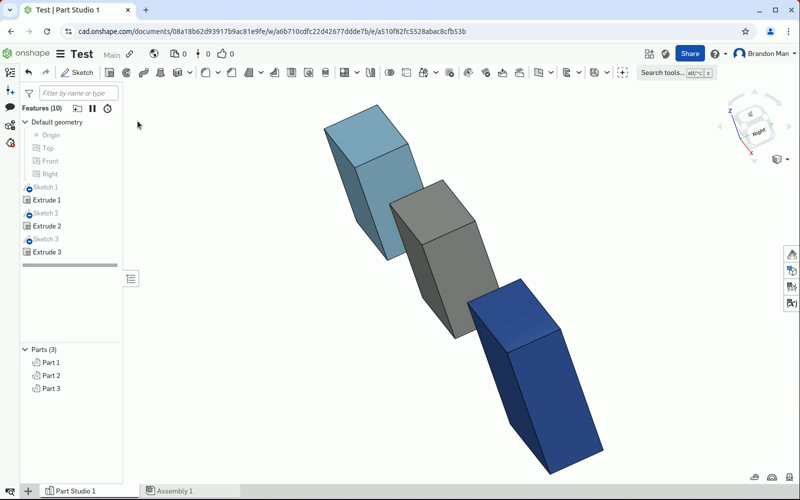
key(right, 2)
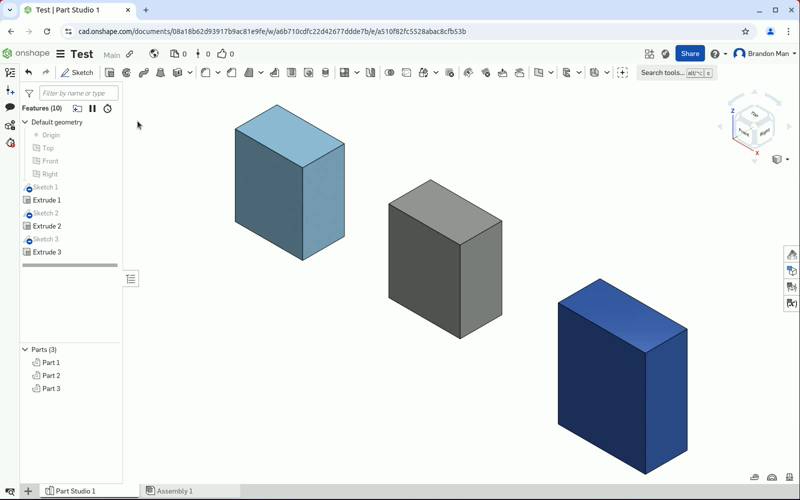
mouse_move(73, 189)
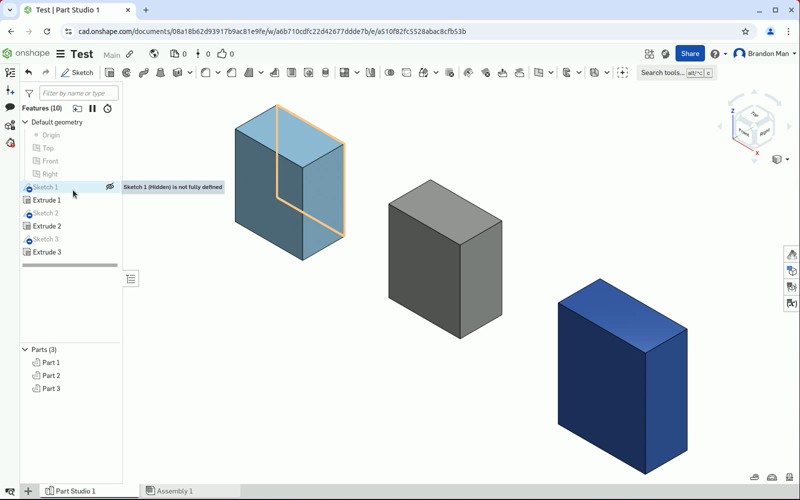
click(73, 189)